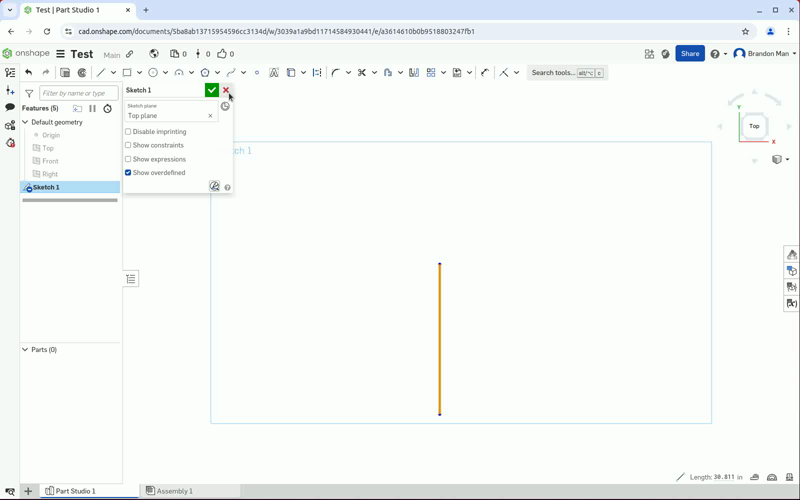
key(shift+h)
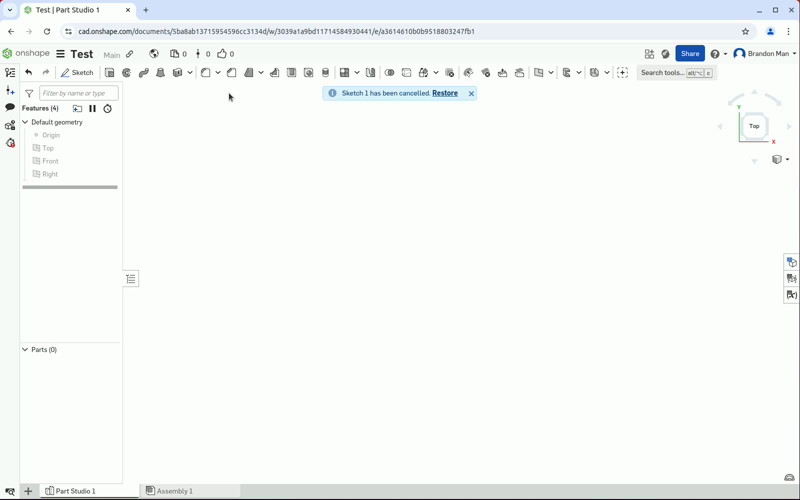
mouse_move(73, 352)
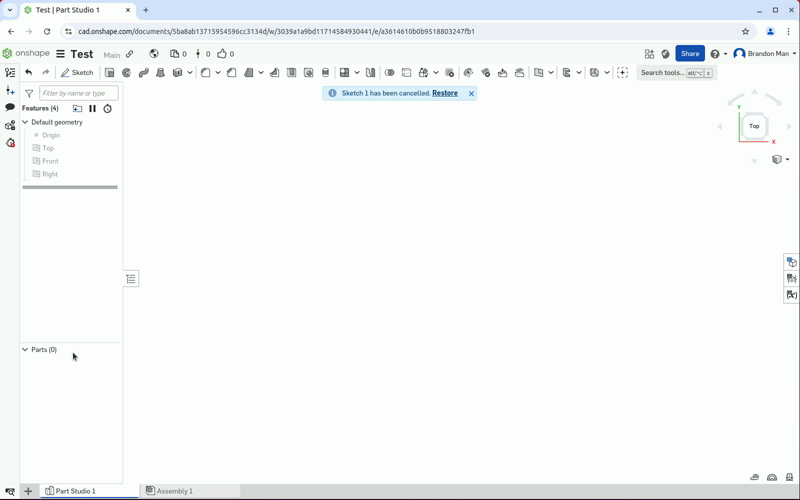
key(y)
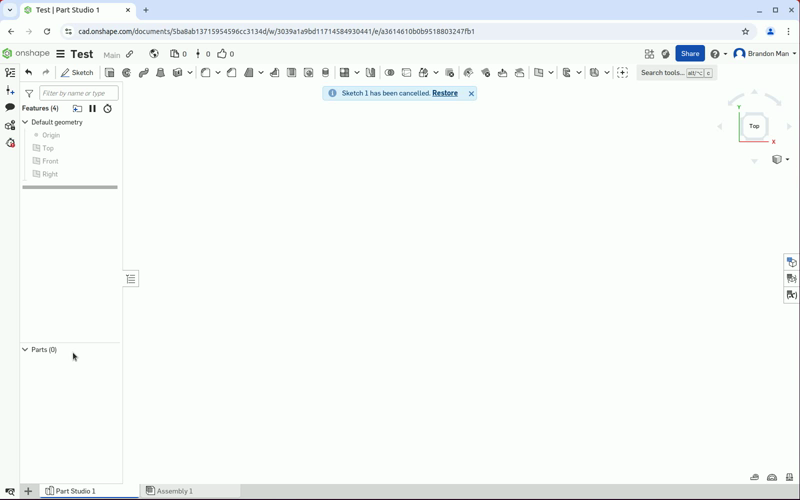
key(shift+p)
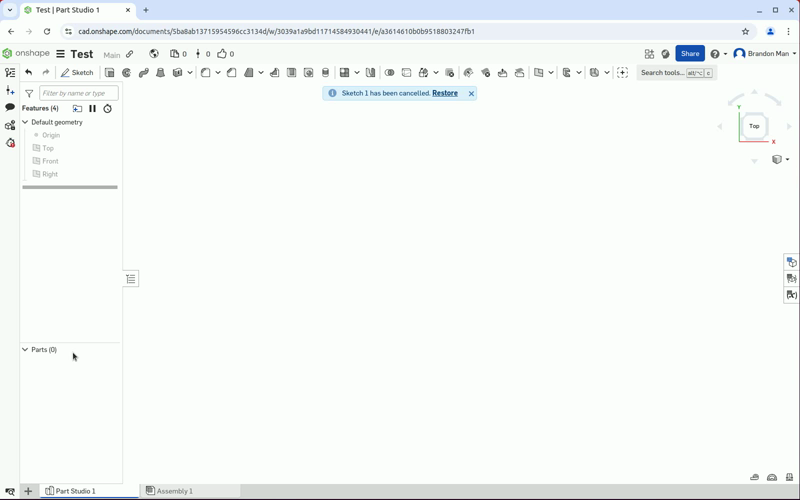
key(space)
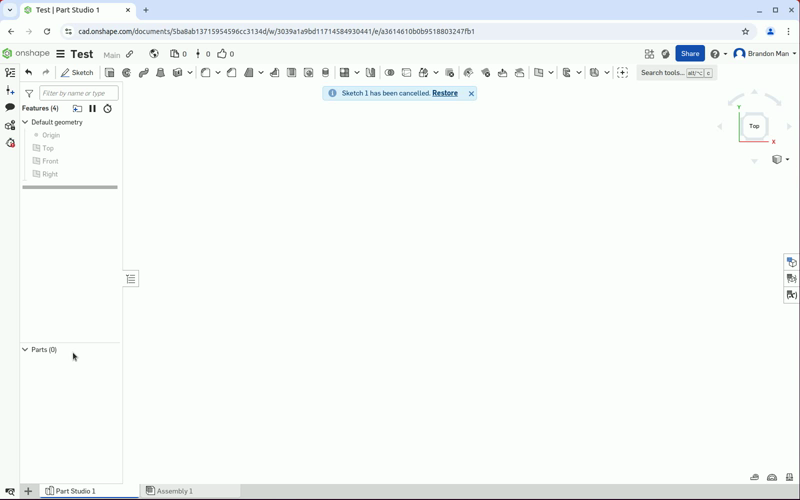
key_down(shift)
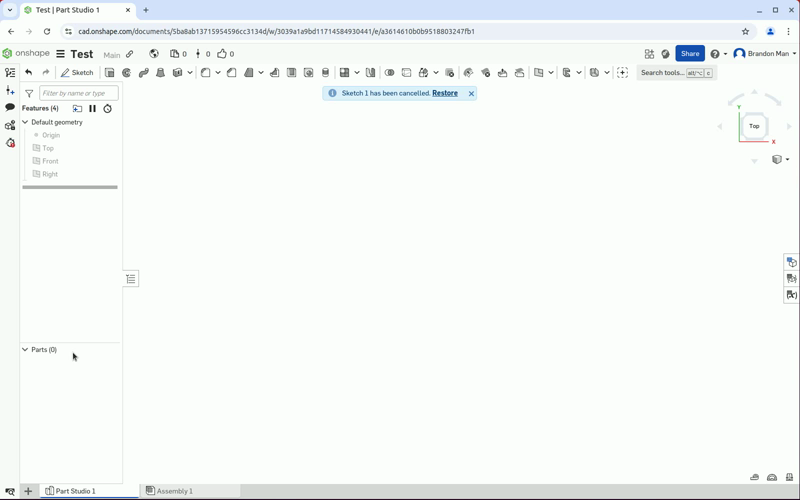
key(up)
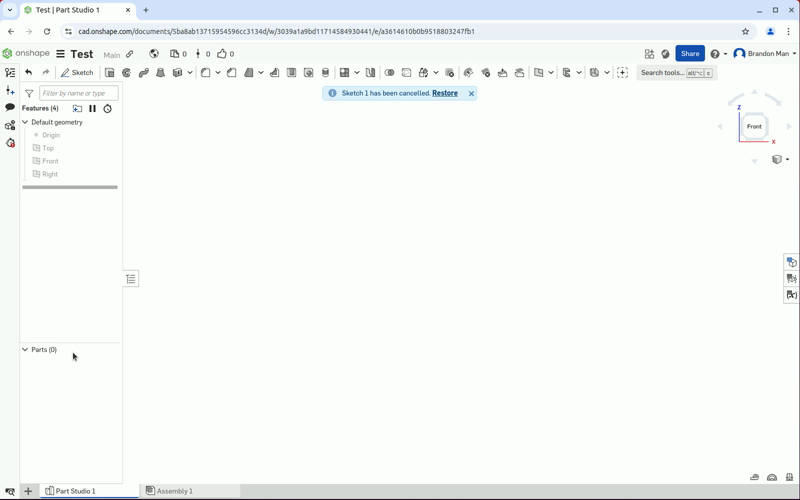
key_up(shift)
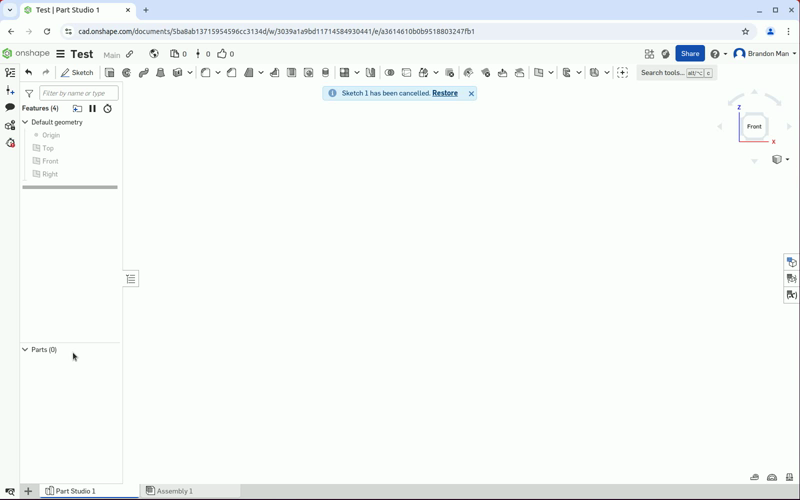
mouse_move(73, 352)
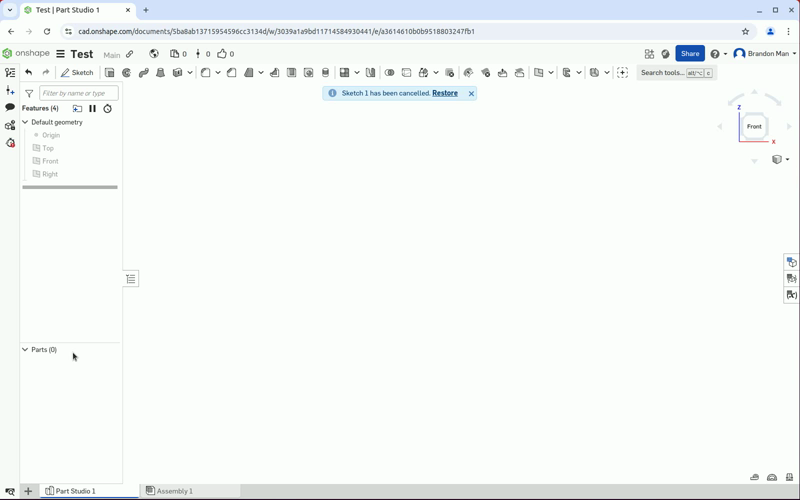
key(shift+y)
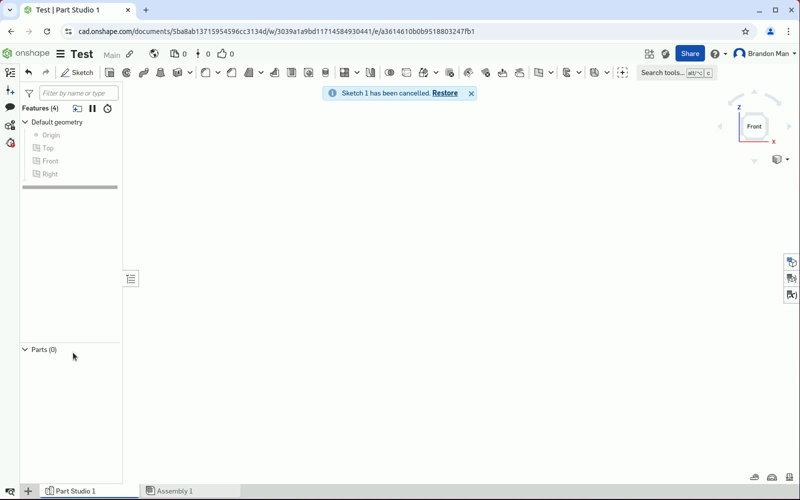
key(shift+s)
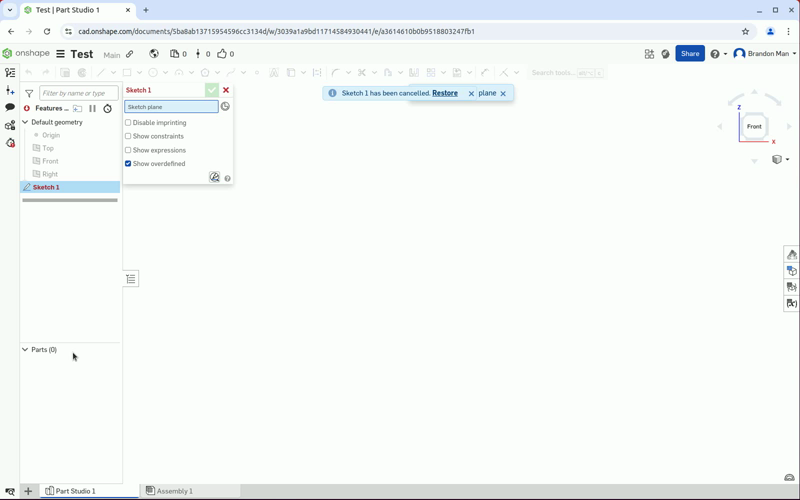
mouse_move(73, 163)
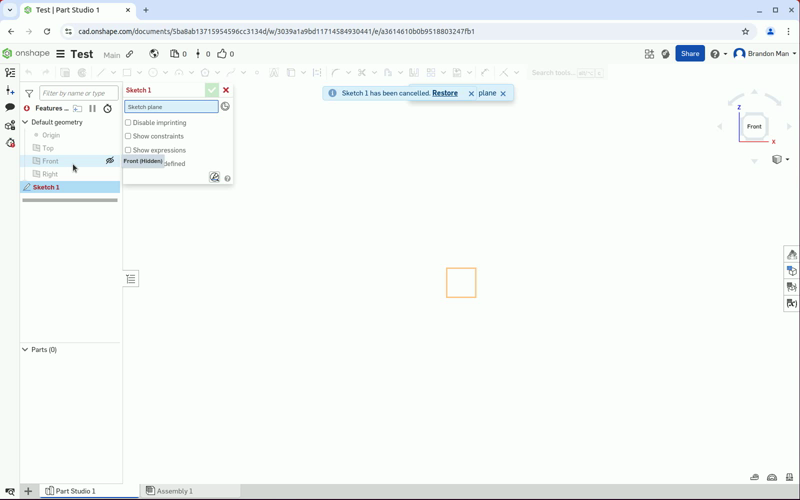
click(73, 163)
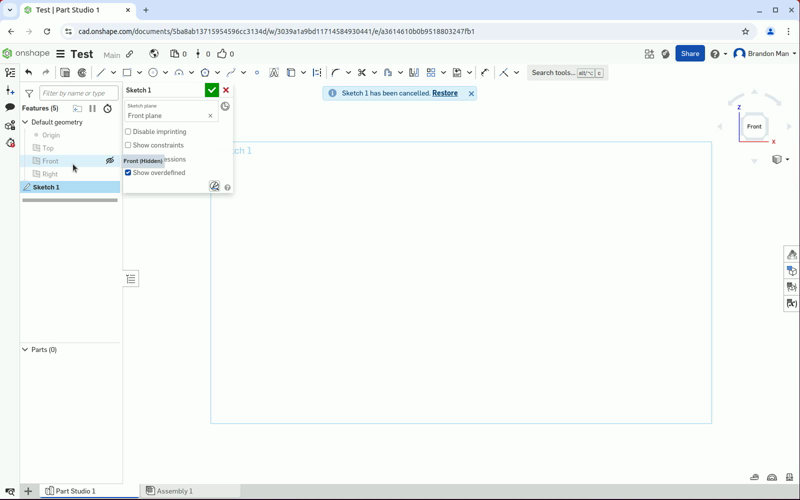
mouse_move(73, 352)
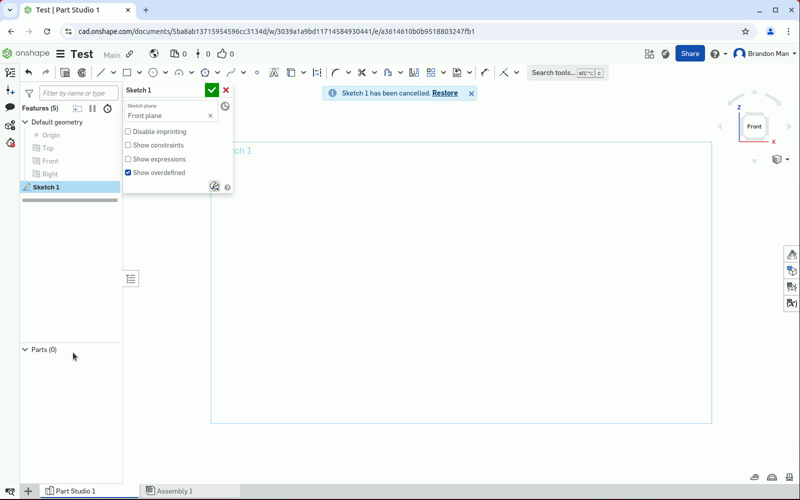
key(y)
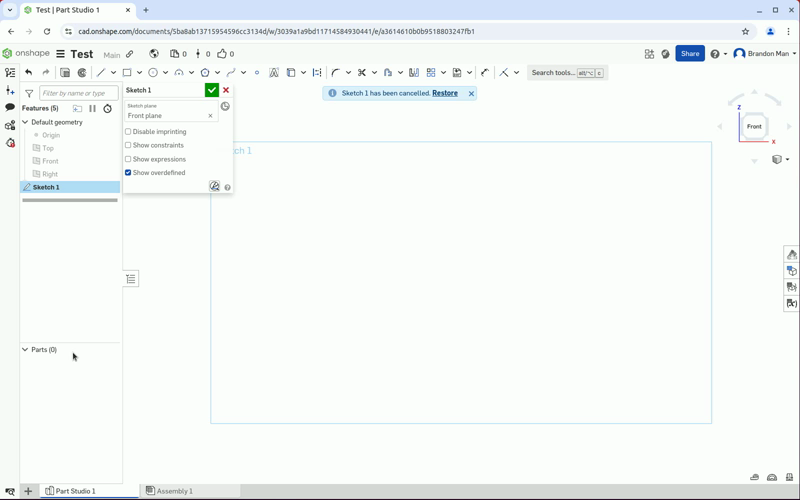
key(l)
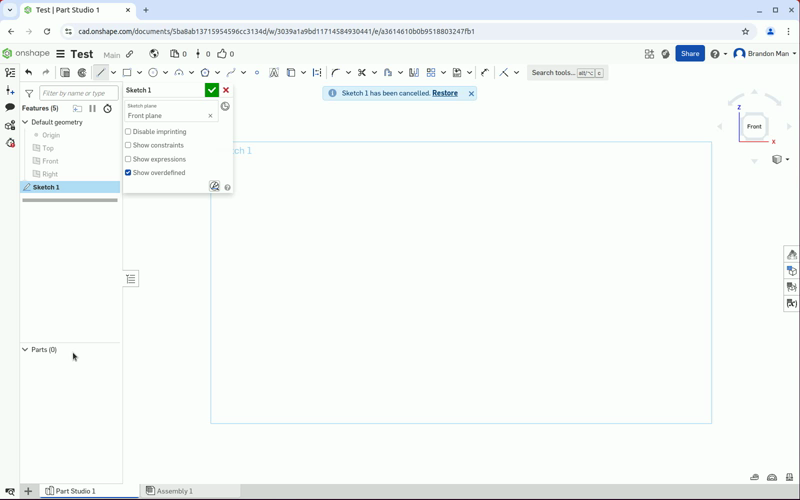
key_down(shift)
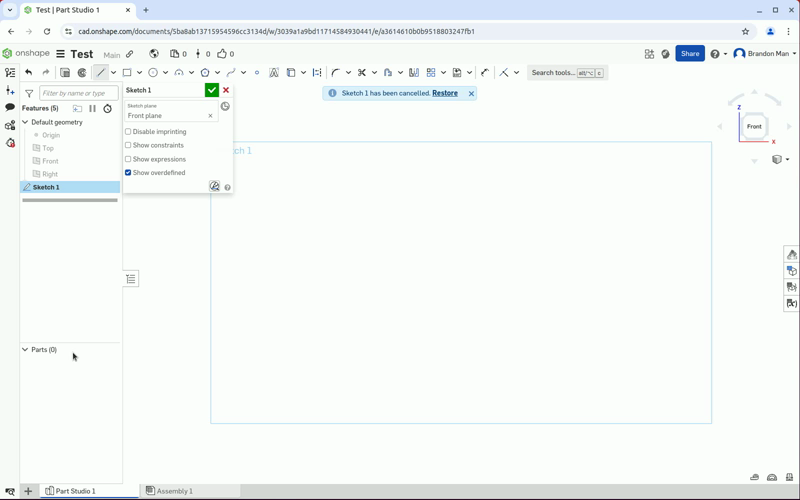
mouse_move(460, 282)
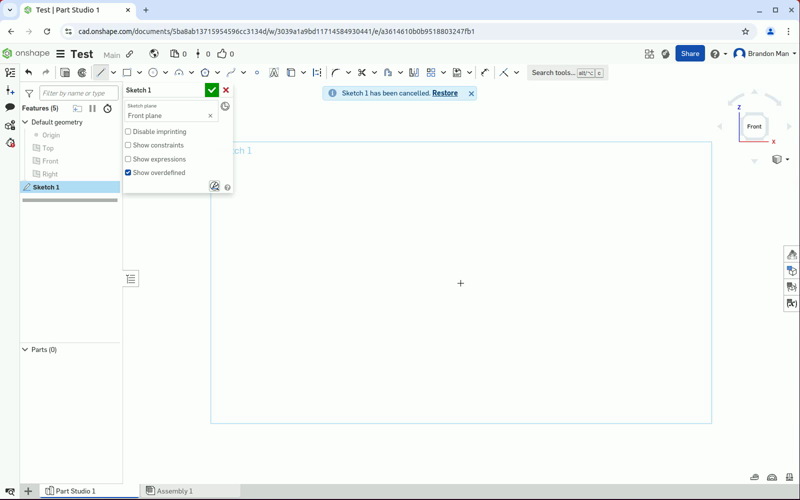
click(460, 282)
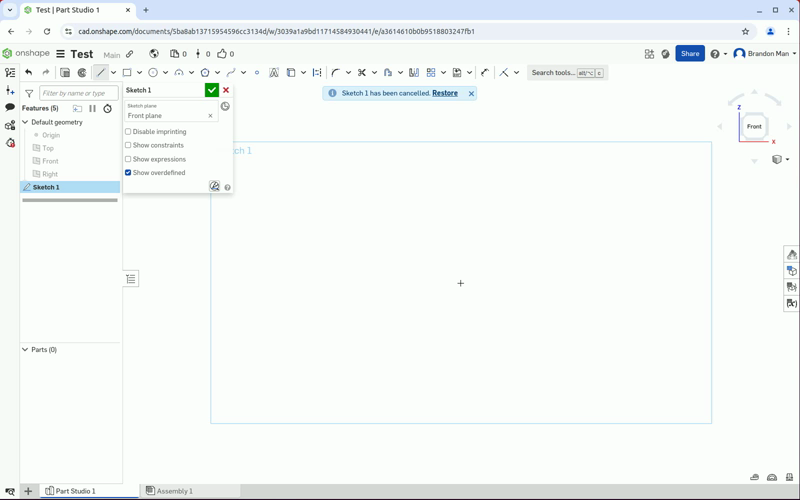
key_up(shift)
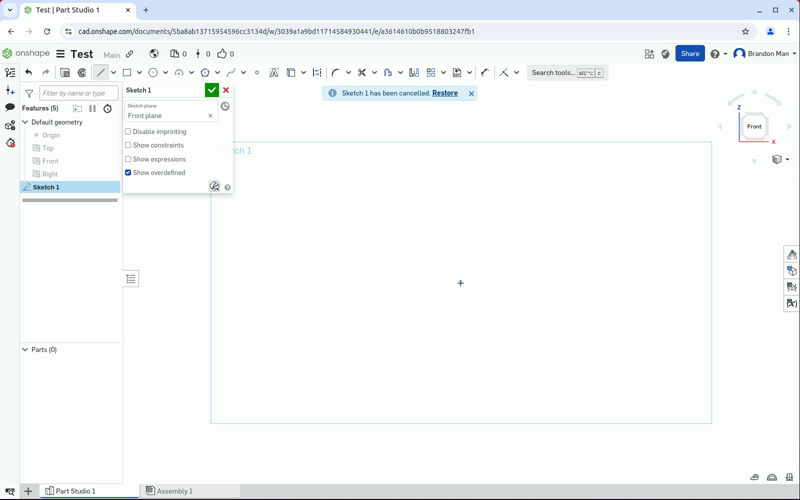
key_down(shift)
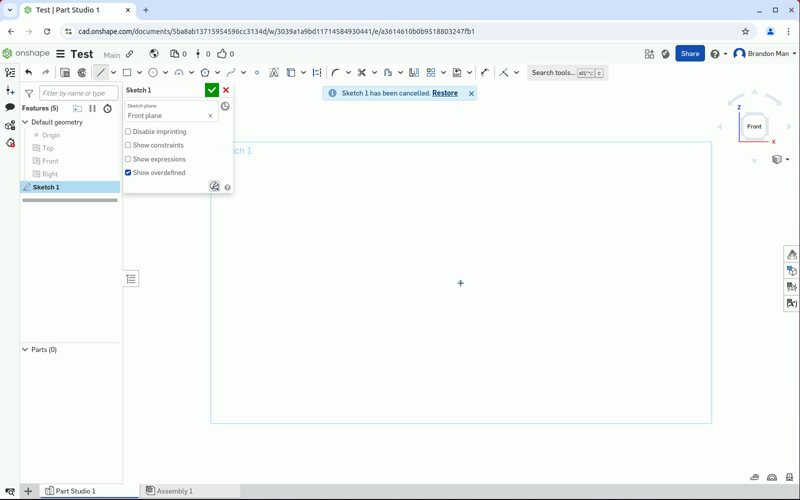
mouse_move(490, 282)
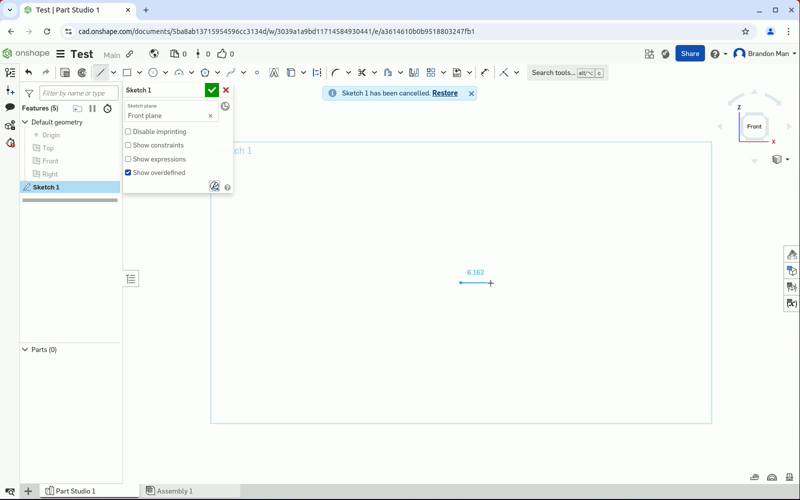
mouse_move(510, 282)
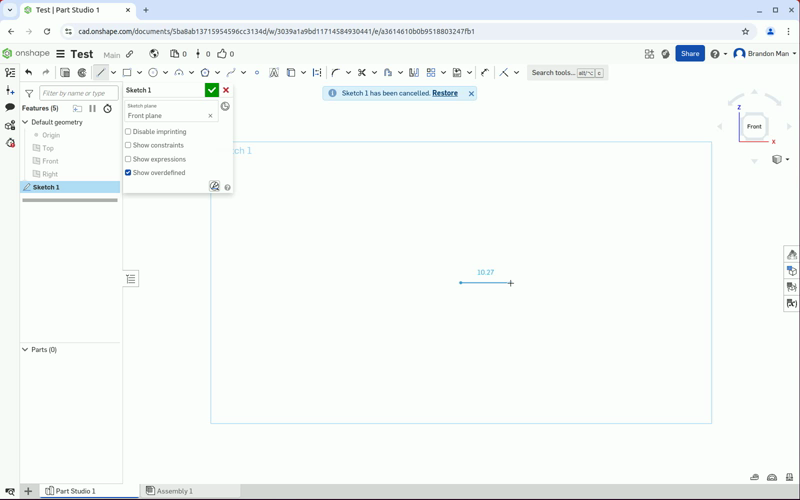
click(510, 282)
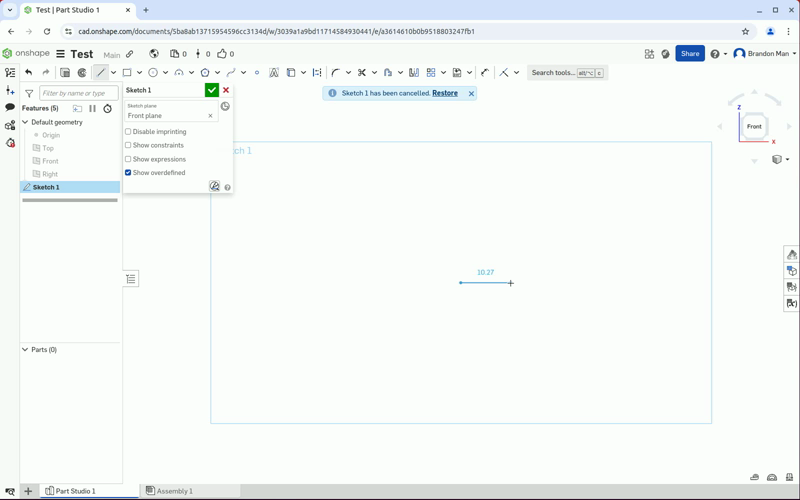
key_up(shift)
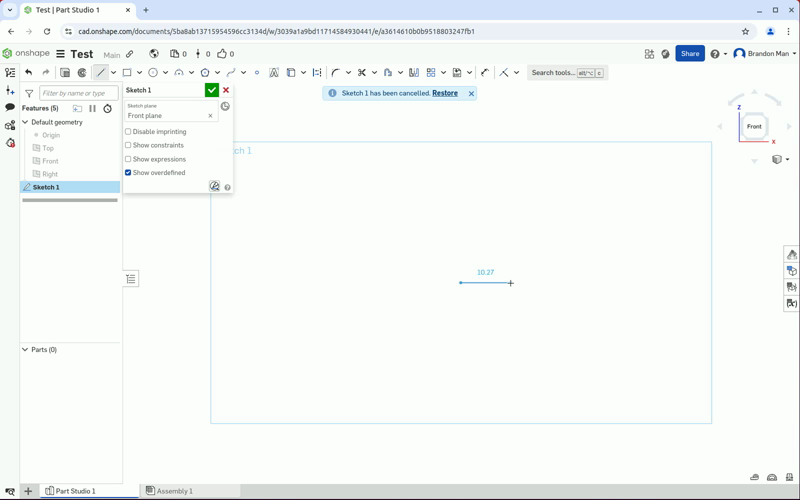
key_down(shift)
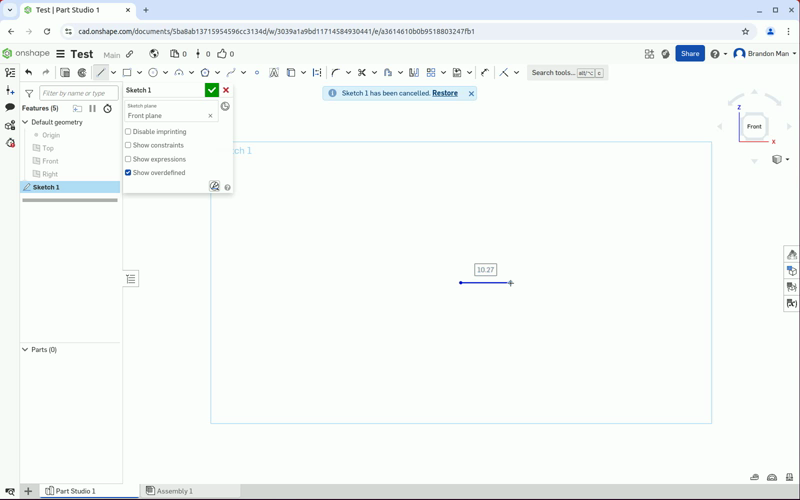
mouse_move(540, 282)
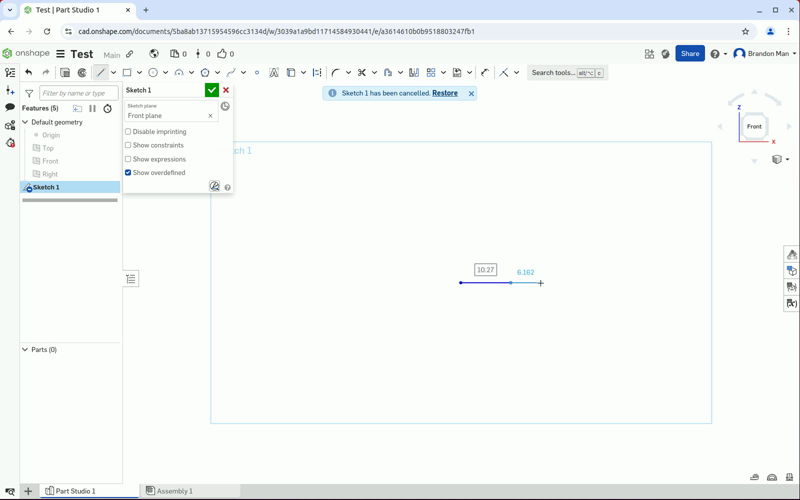
mouse_move(544, 282)
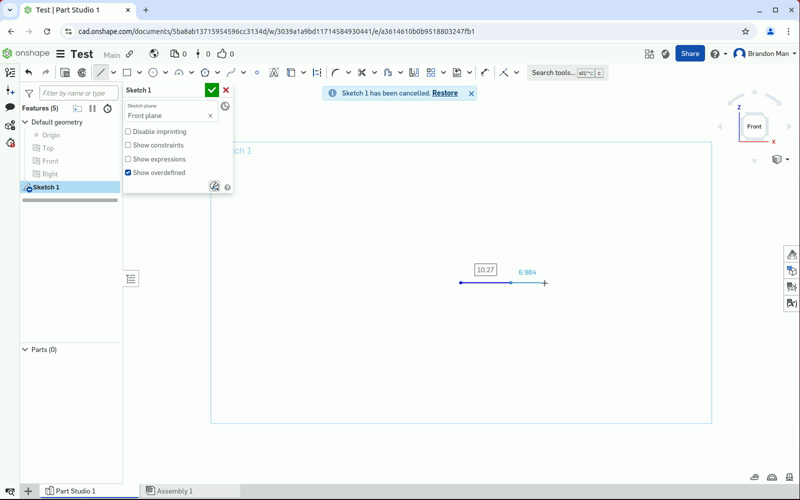
click(544, 282)
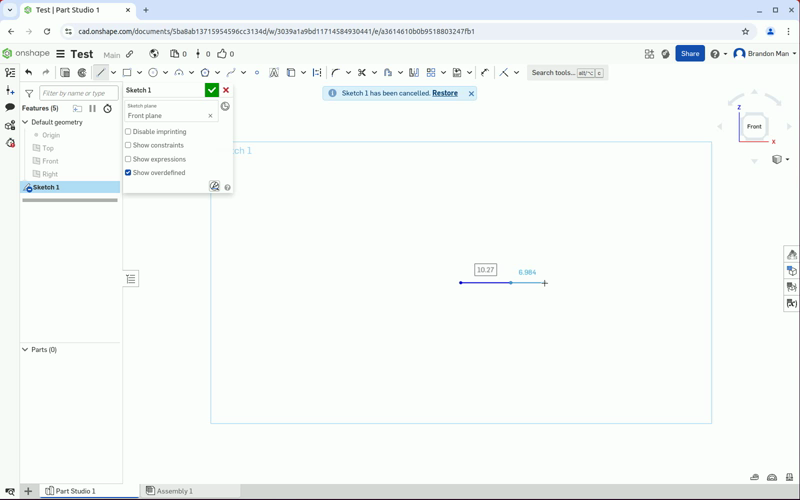
key_up(shift)
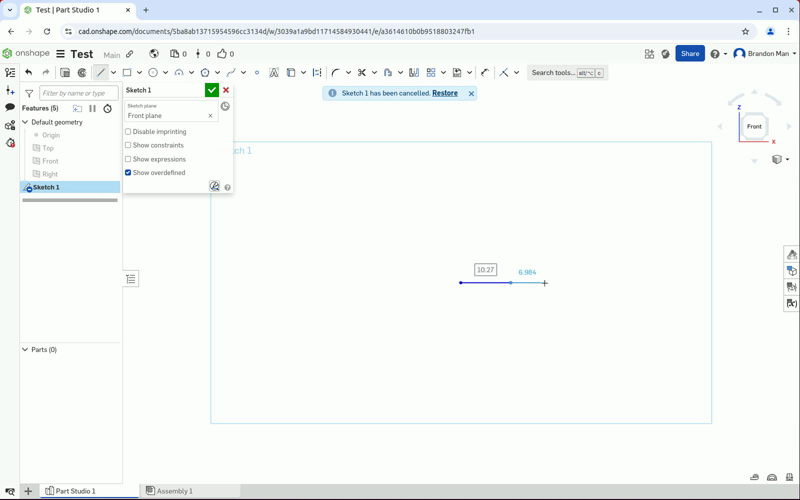
key_down(shift)
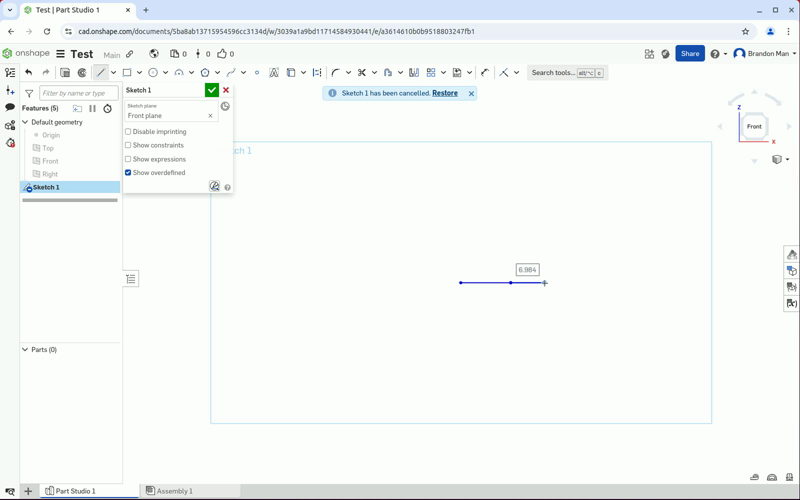
mouse_move(574, 282)
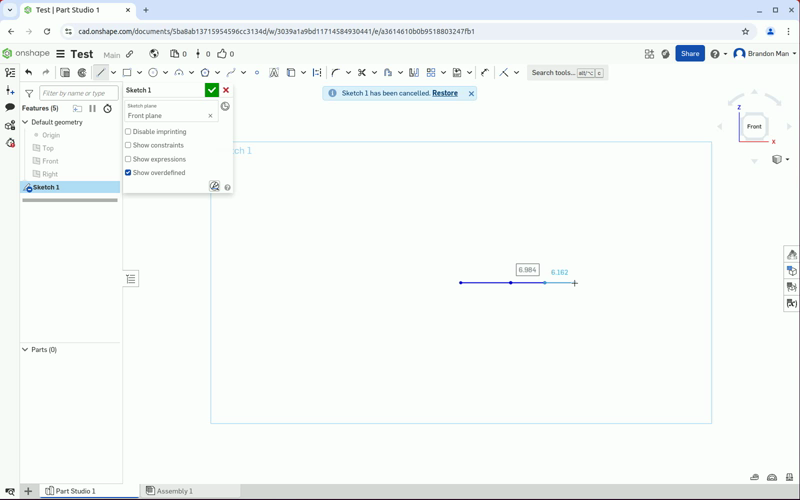
mouse_move(573, 282)
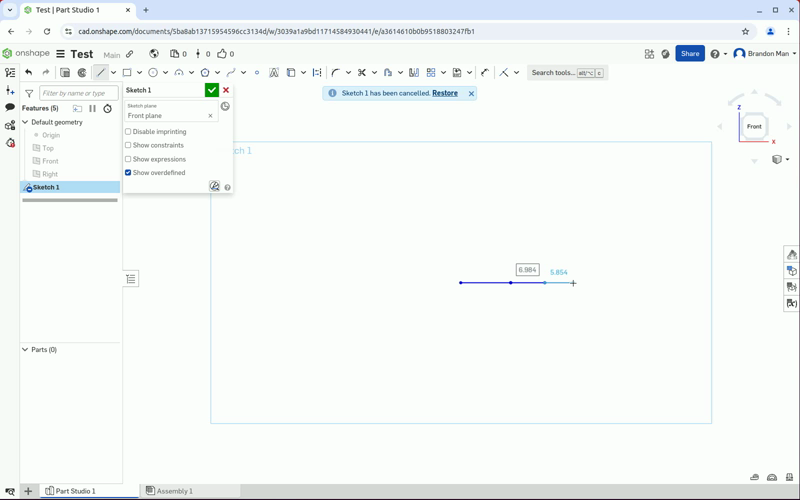
click(573, 282)
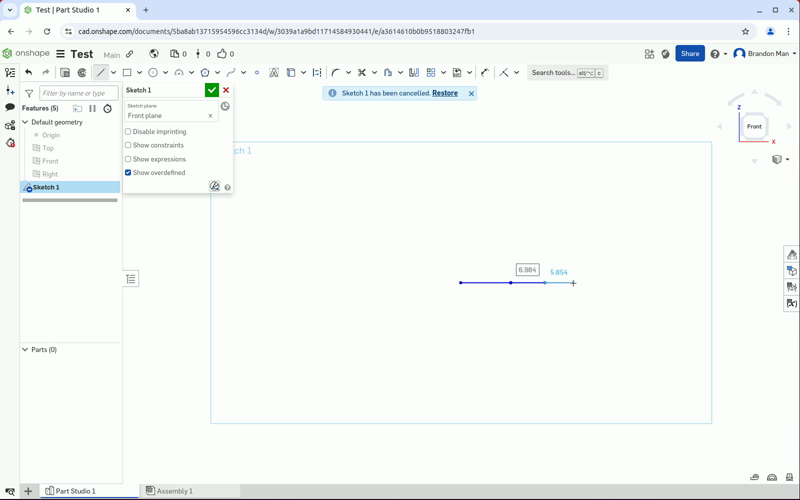
key_up(shift)
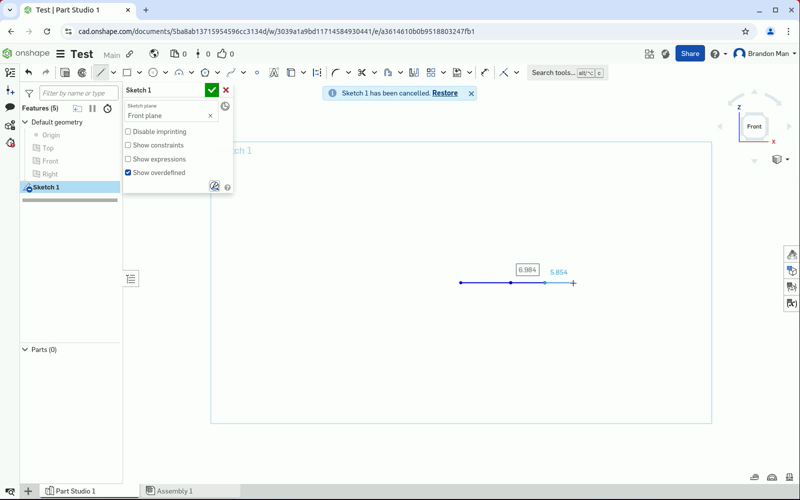
key_down(shift)
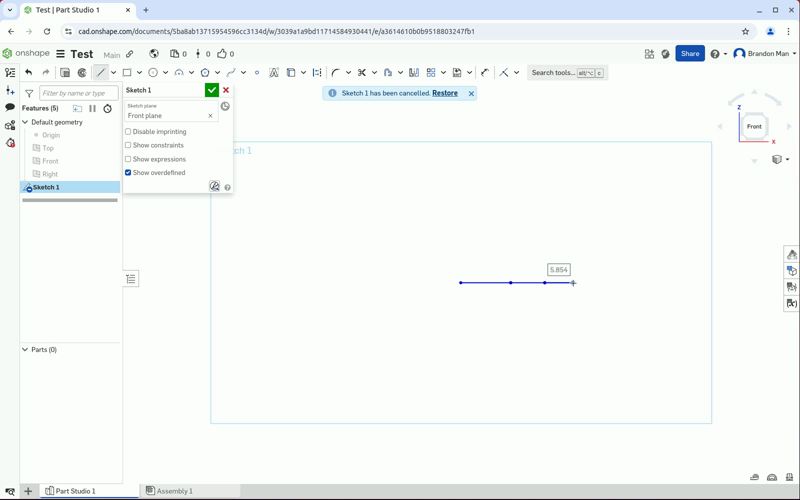
mouse_move(460, 175)
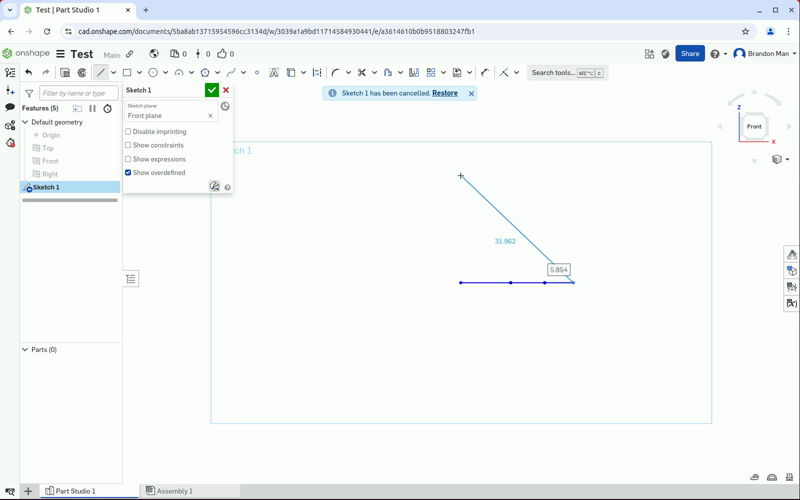
click(460, 175)
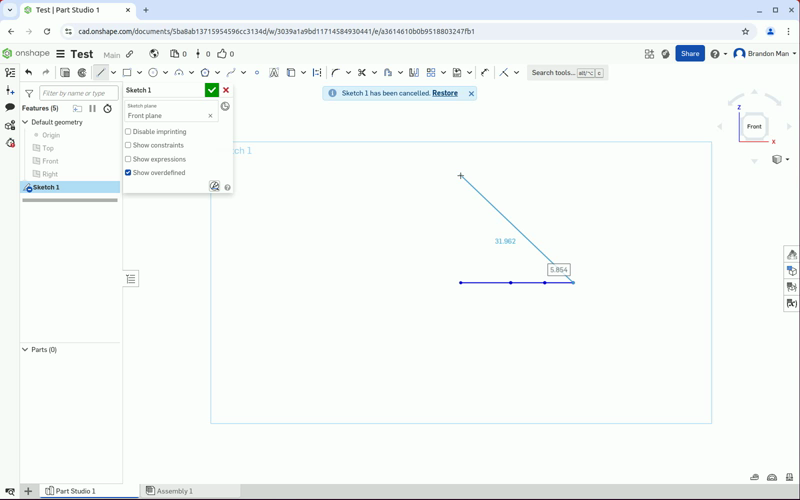
key_up(shift)
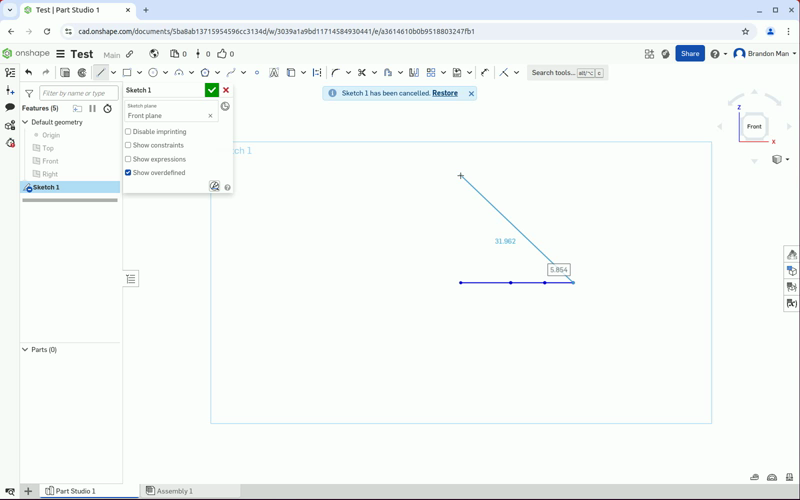
key_down(shift)
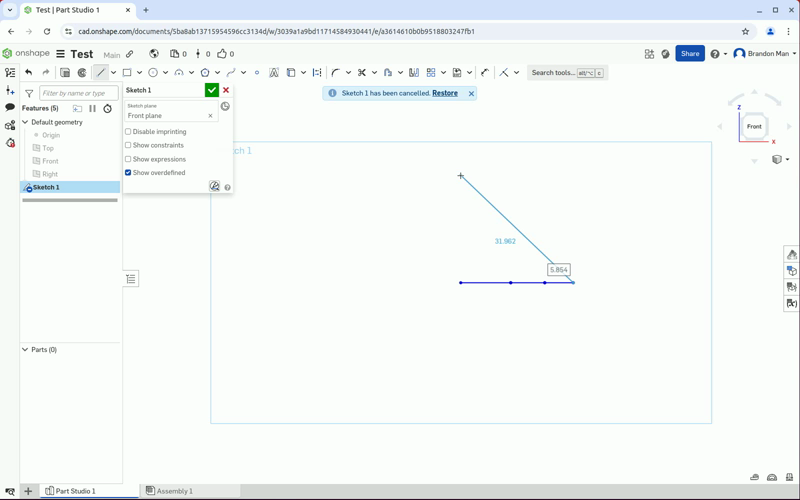
mouse_move(490, 175)
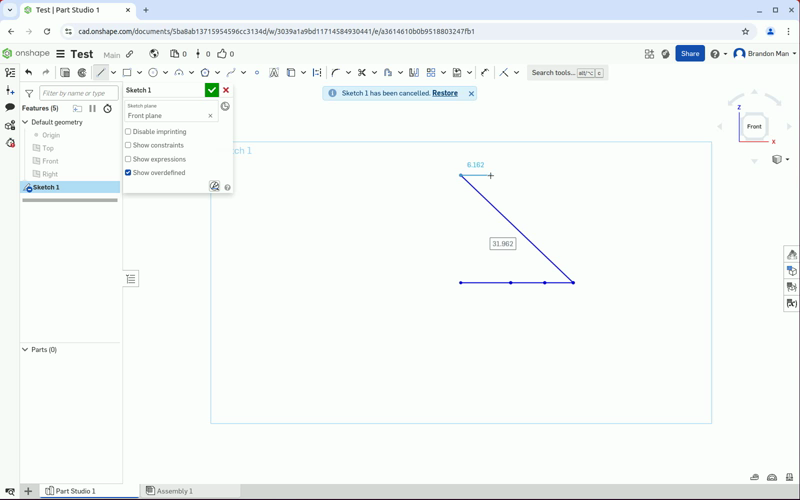
mouse_move(460, 181)
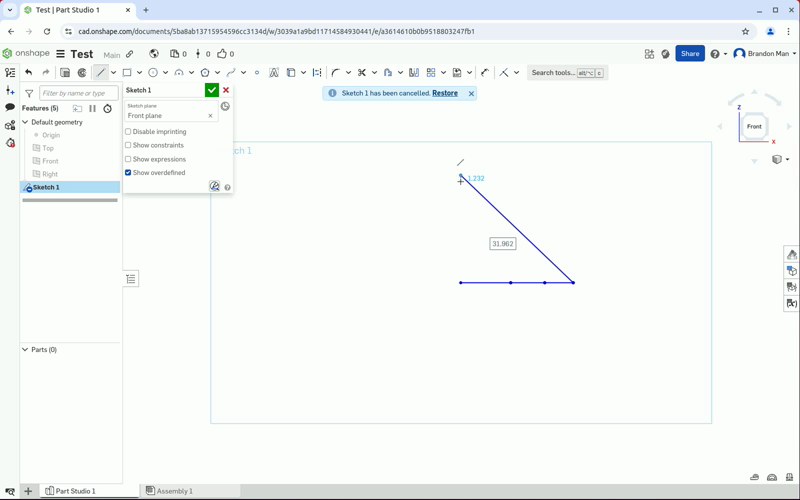
scroll(6)
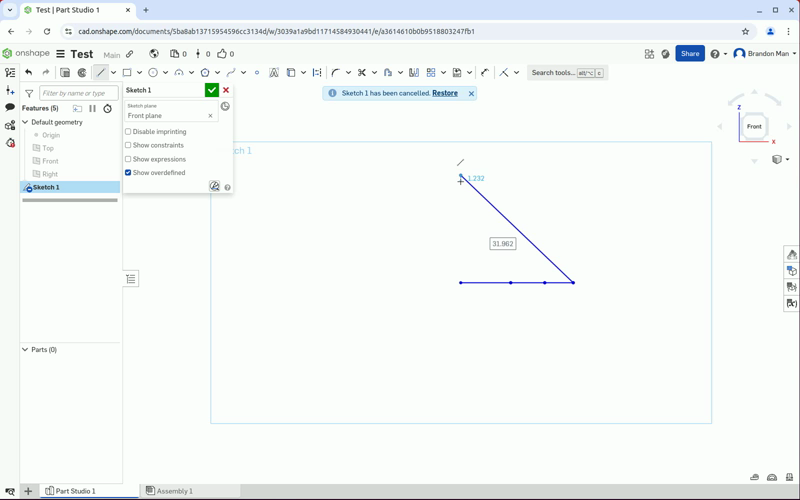
scroll(6)
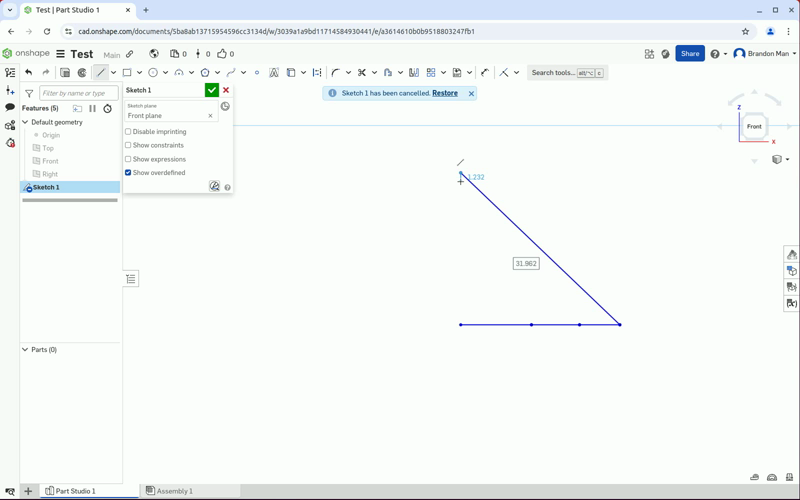
scroll(6)
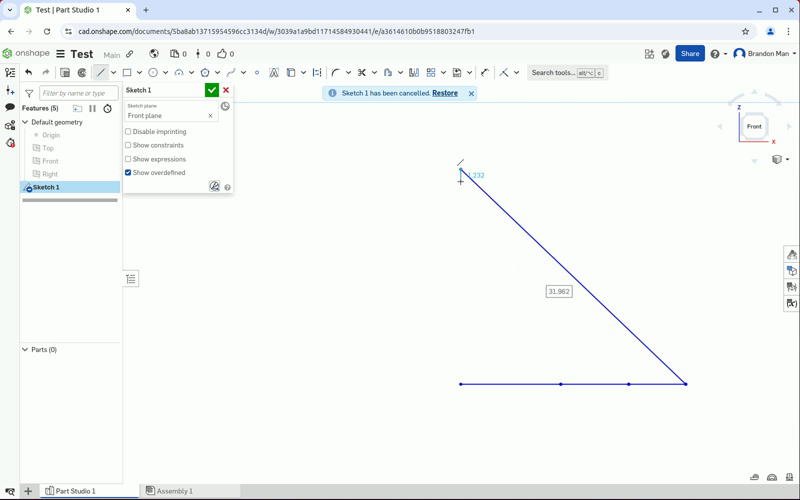
scroll(6)
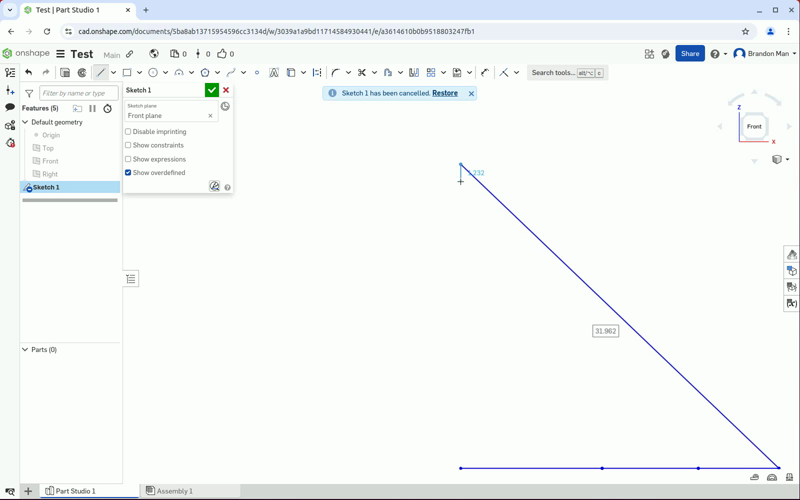
scroll(6)
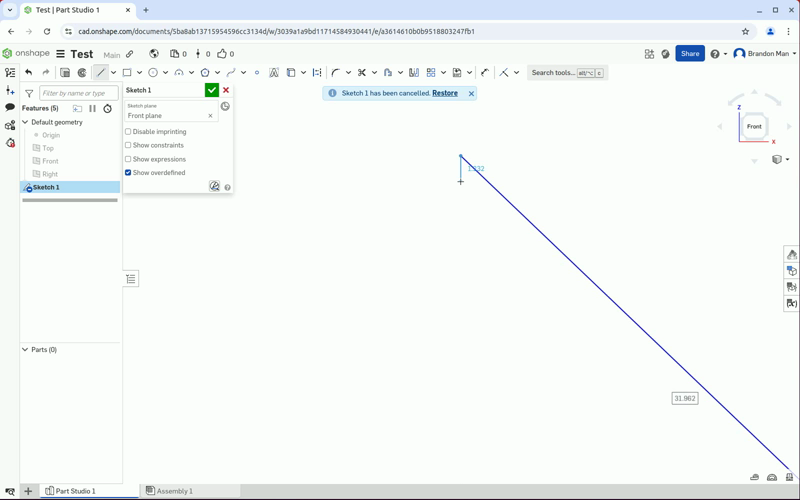
scroll(6)
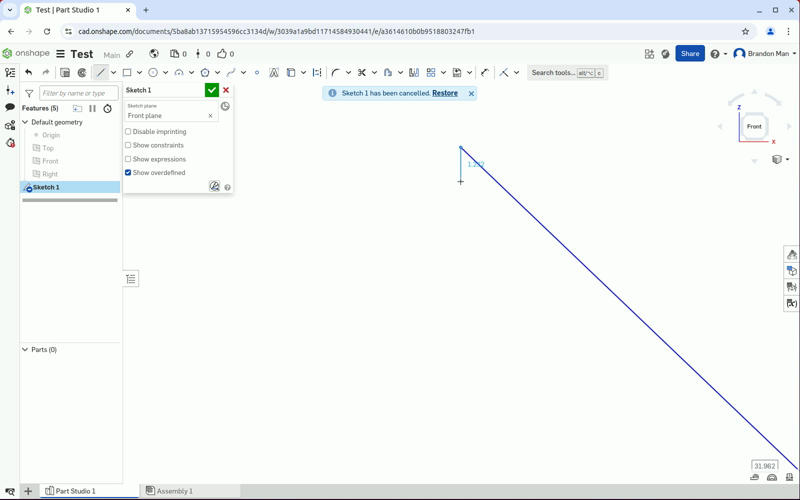
scroll(6)
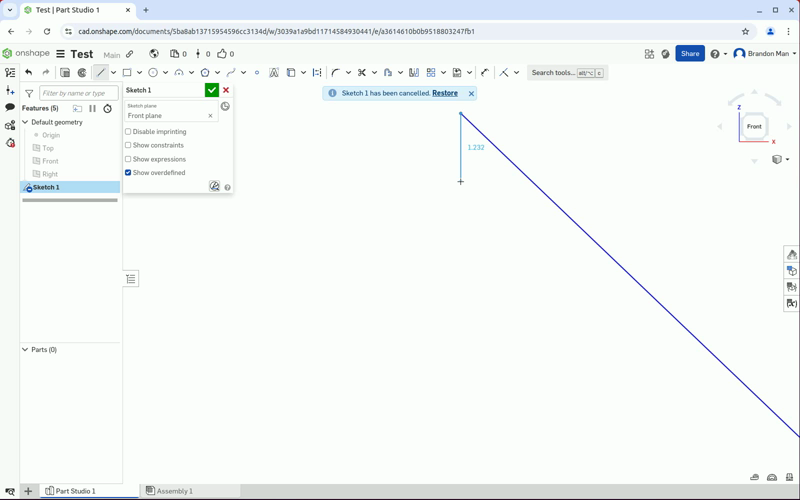
click(460, 181)
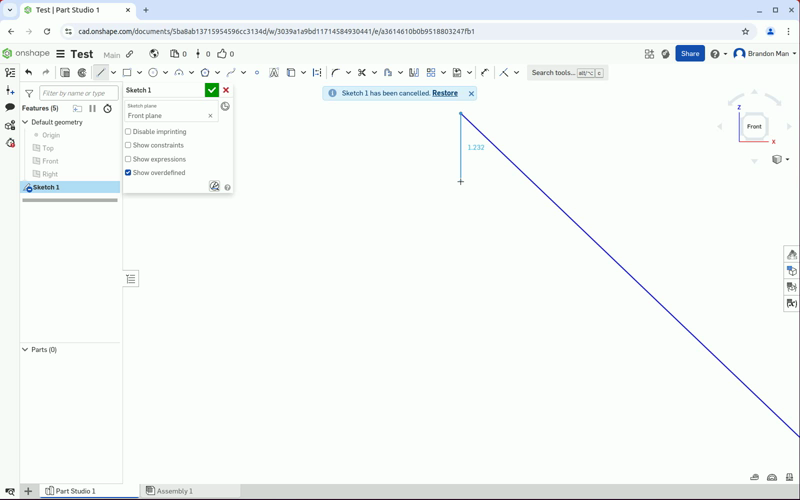
scroll(-6)
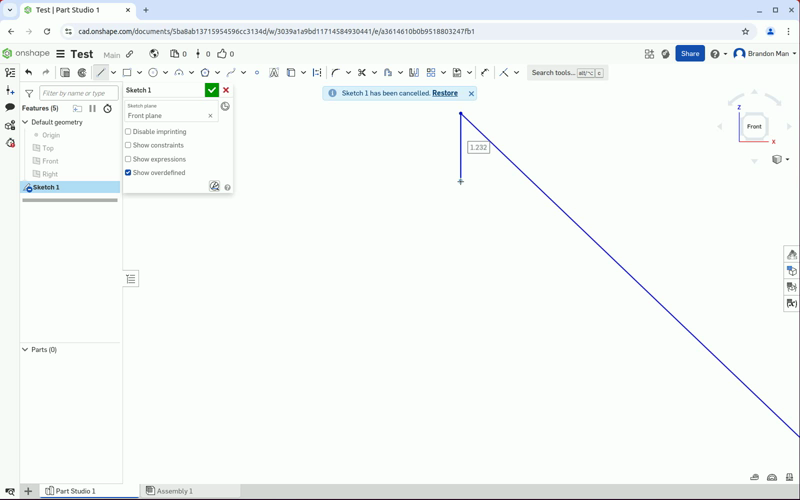
scroll(-6)
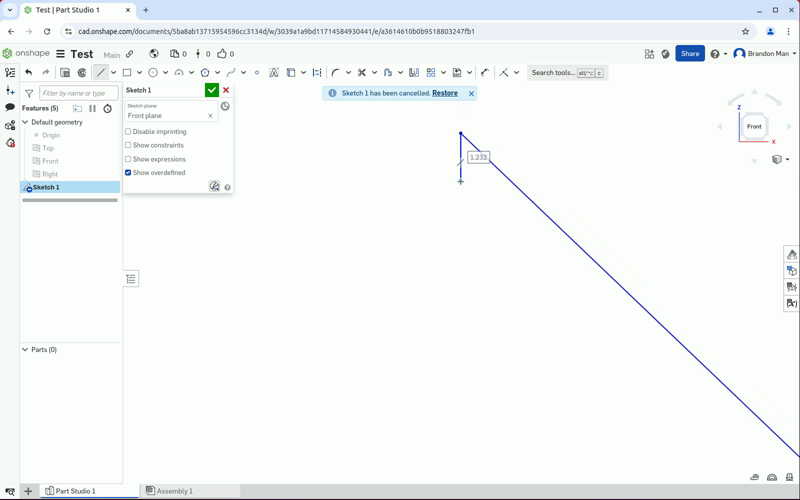
scroll(-6)
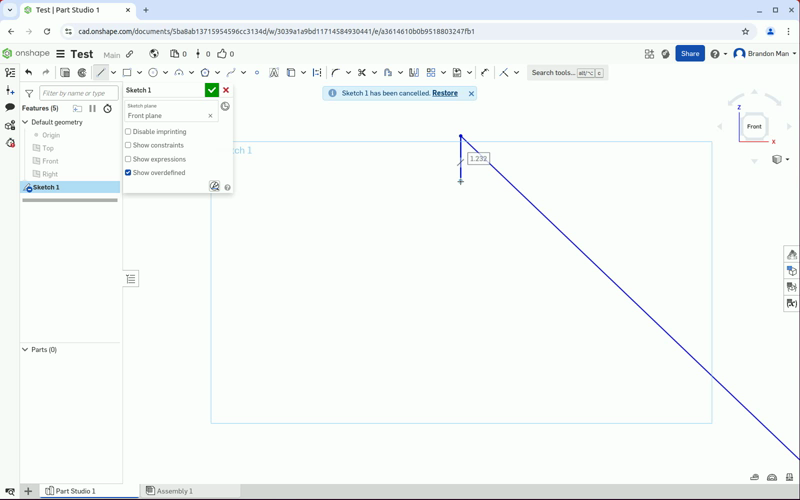
scroll(-6)
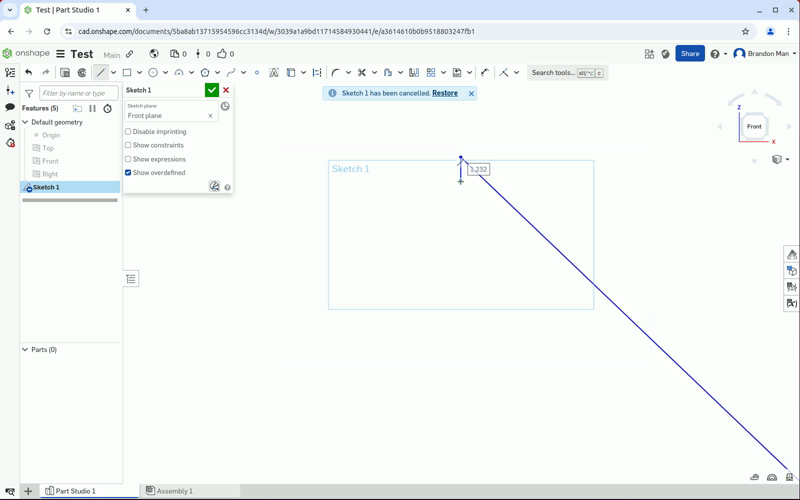
scroll(-6)
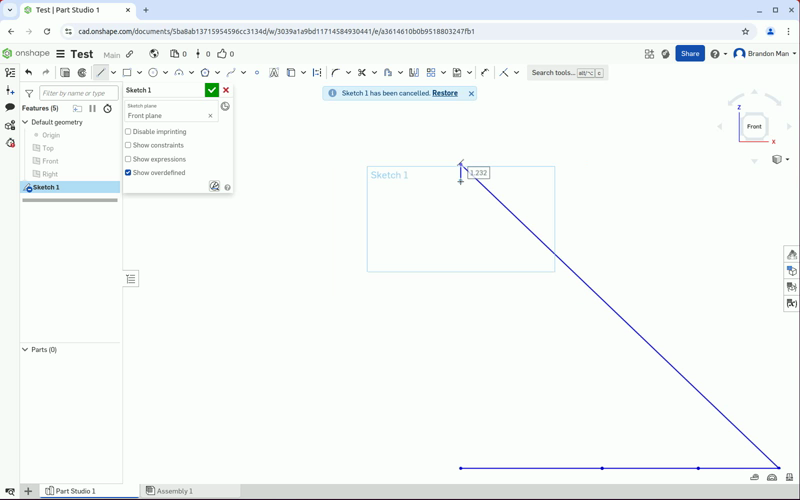
scroll(-6)
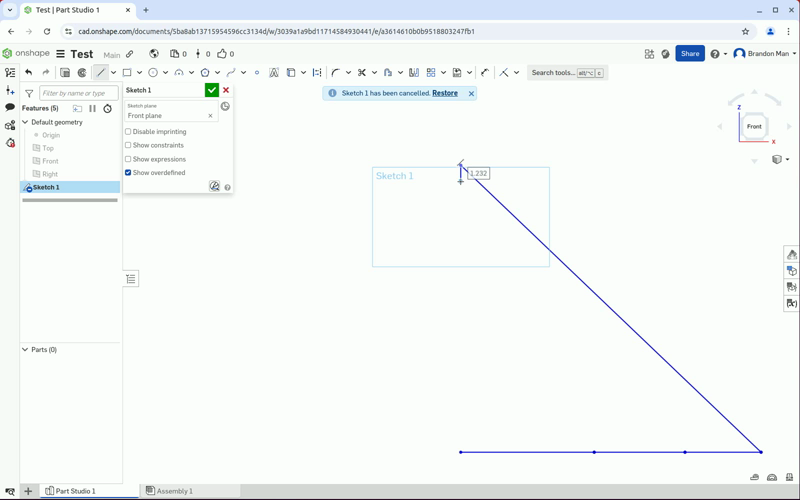
scroll(-6)
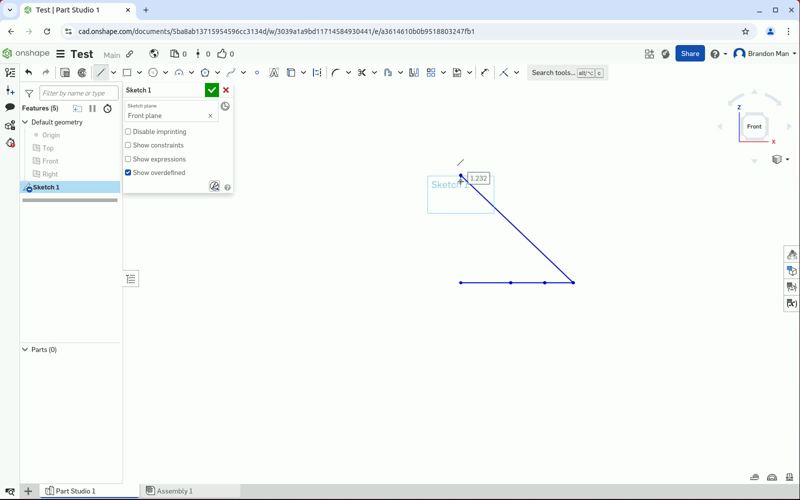
key_up(shift)
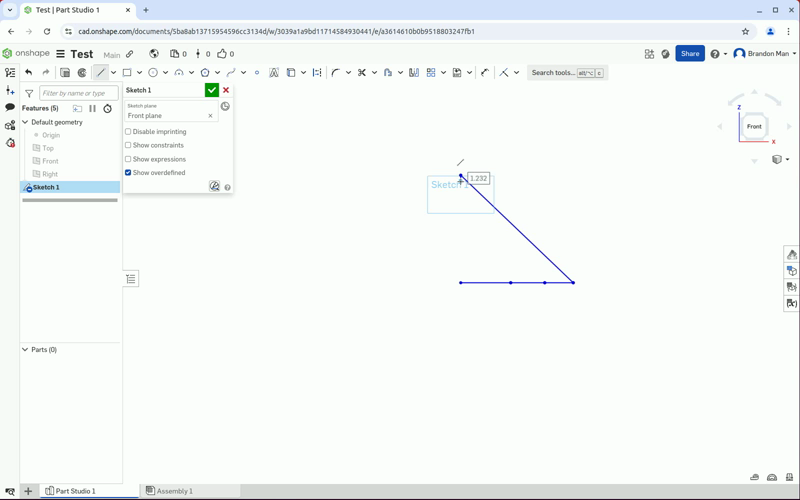
key(esc)
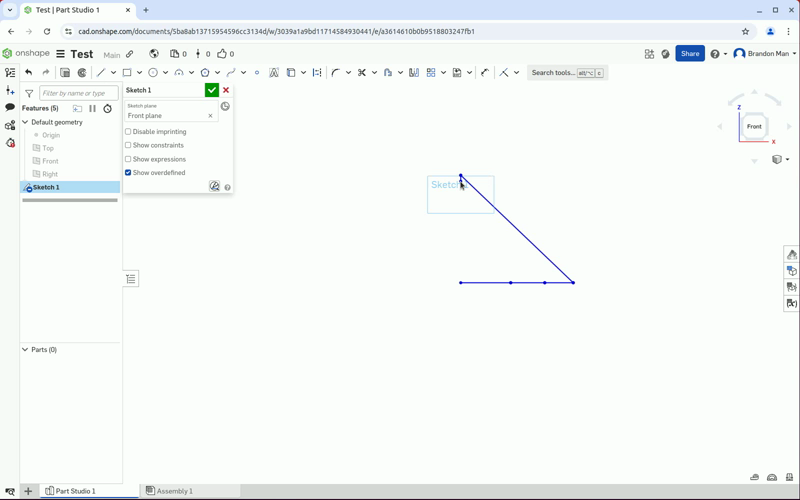
key(a)
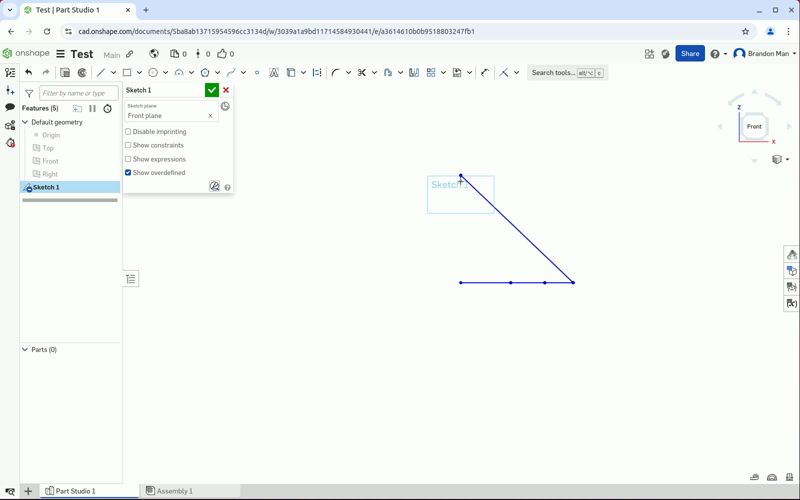
mouse_move(460, 181)
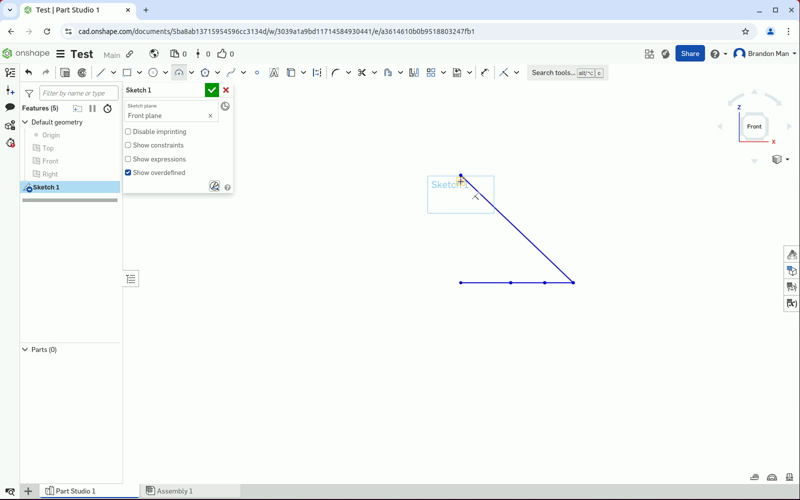
click(460, 181)
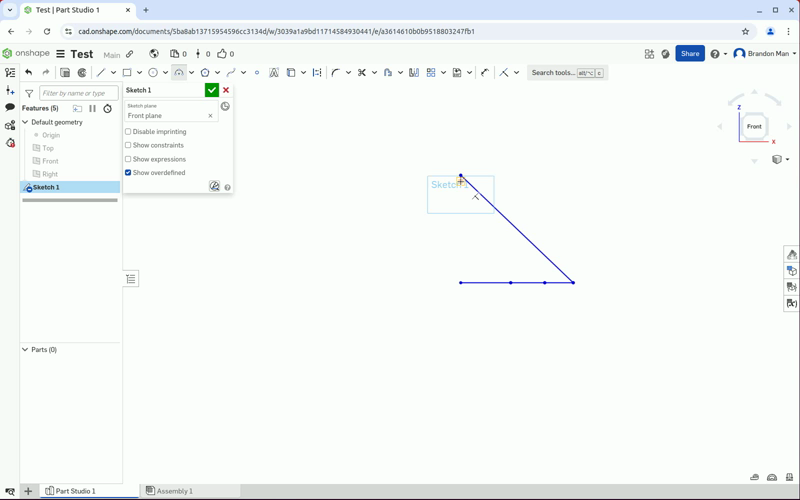
key_down(shift)
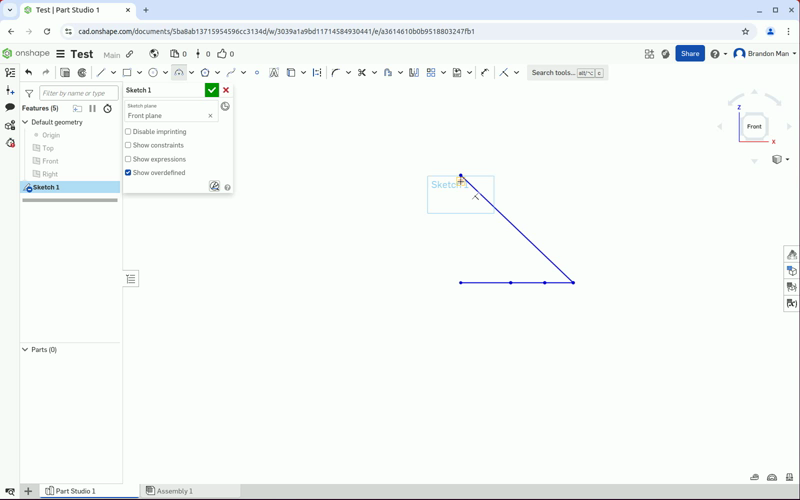
mouse_move(460, 191)
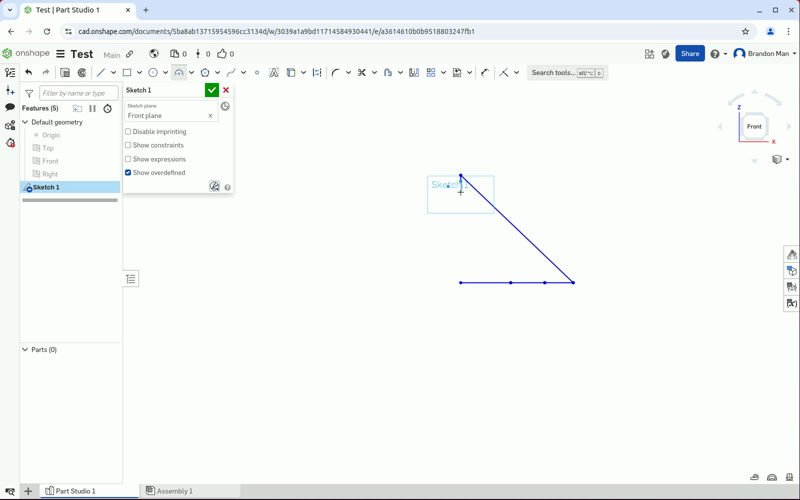
click(460, 191)
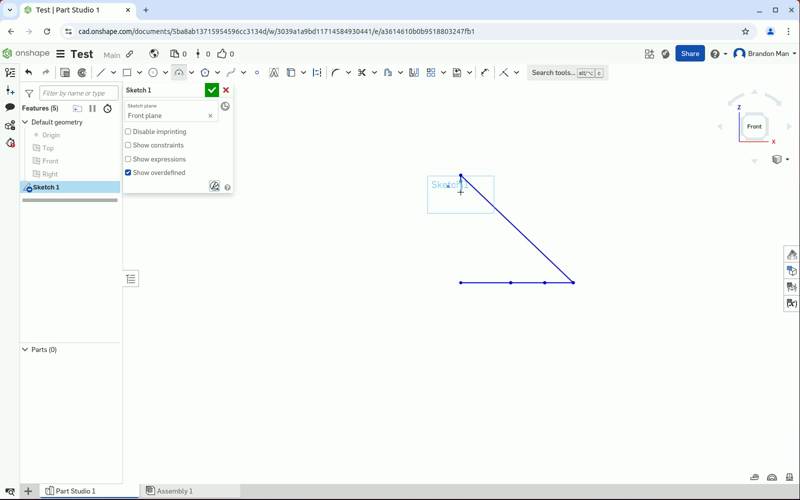
mouse_move(466, 186)
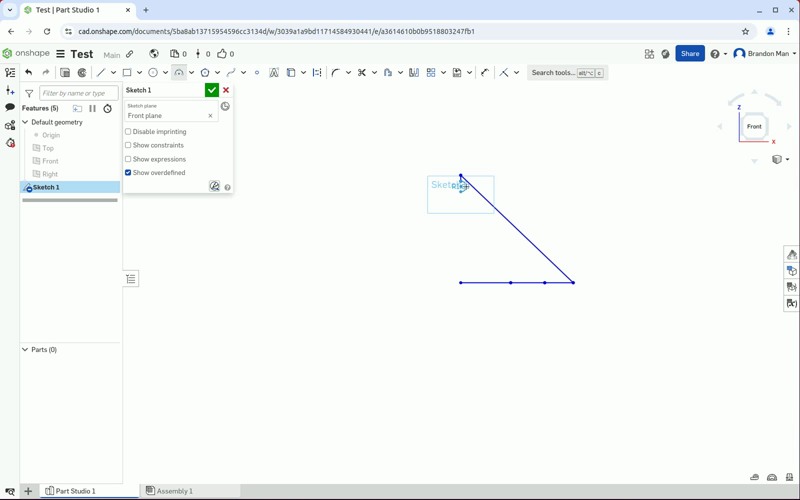
click(466, 186)
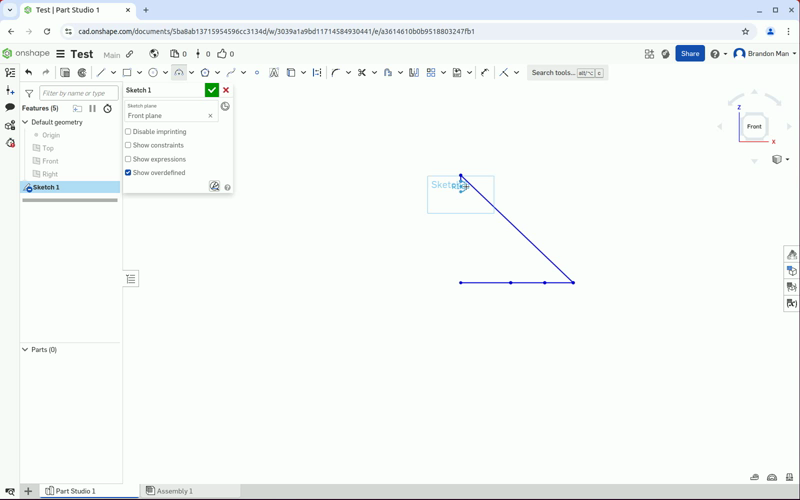
key_up(shift)
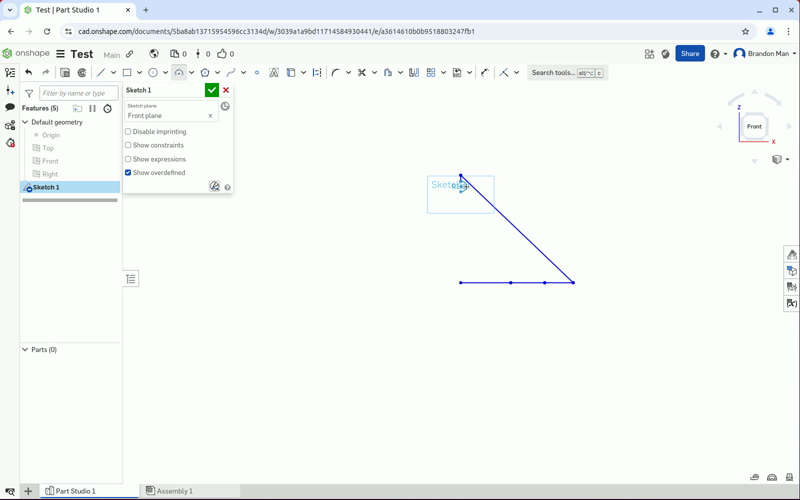
key(esc)
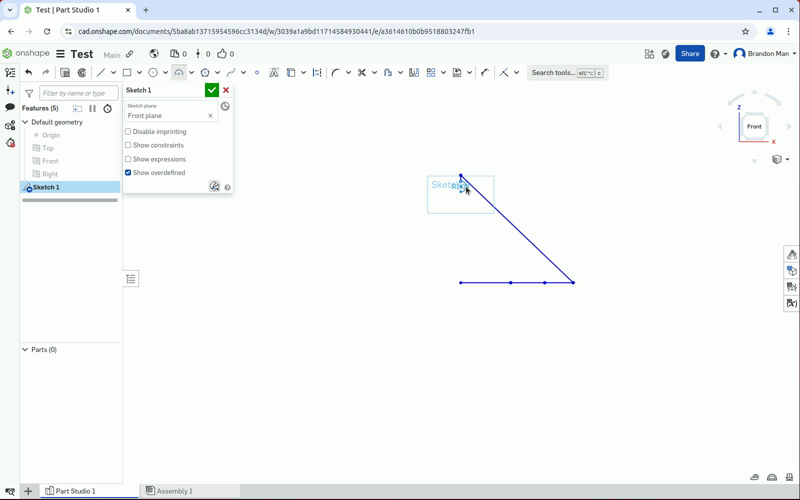
key(l)
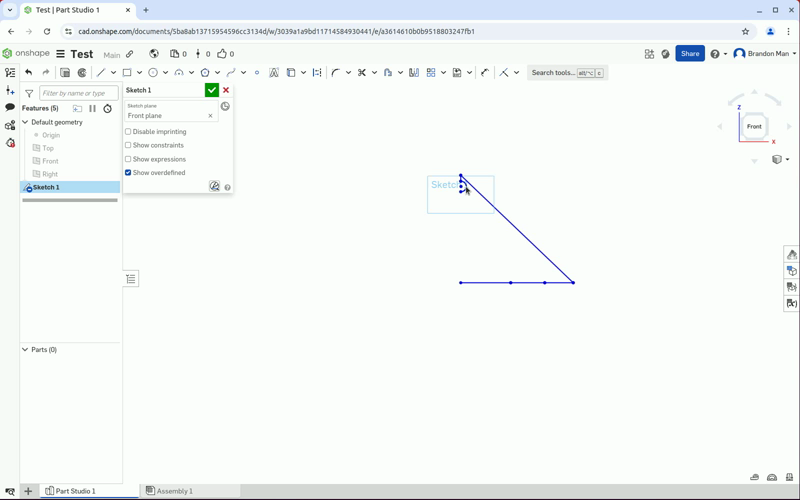
mouse_move(460, 191)
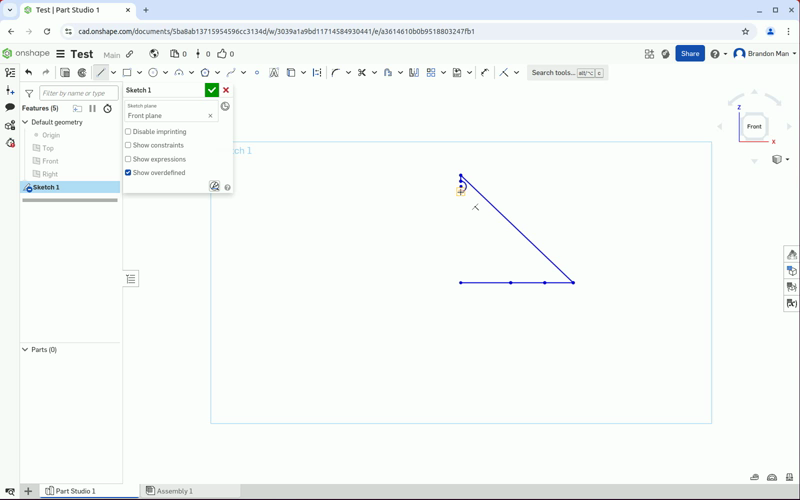
click(460, 191)
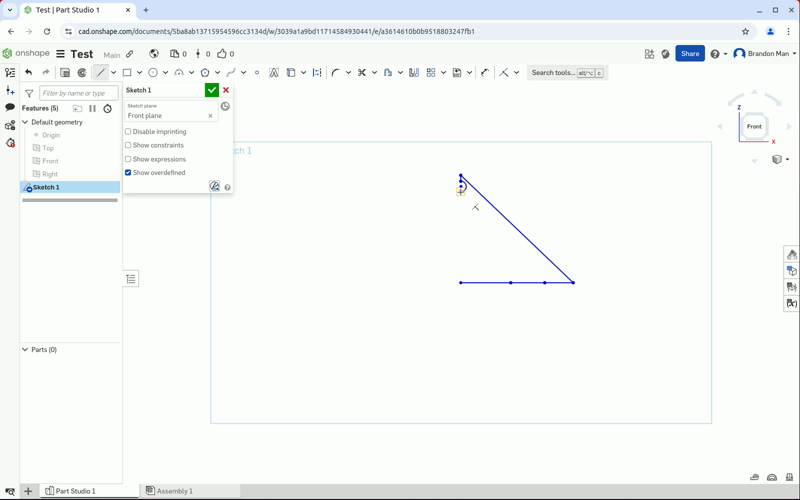
key_down(shift)
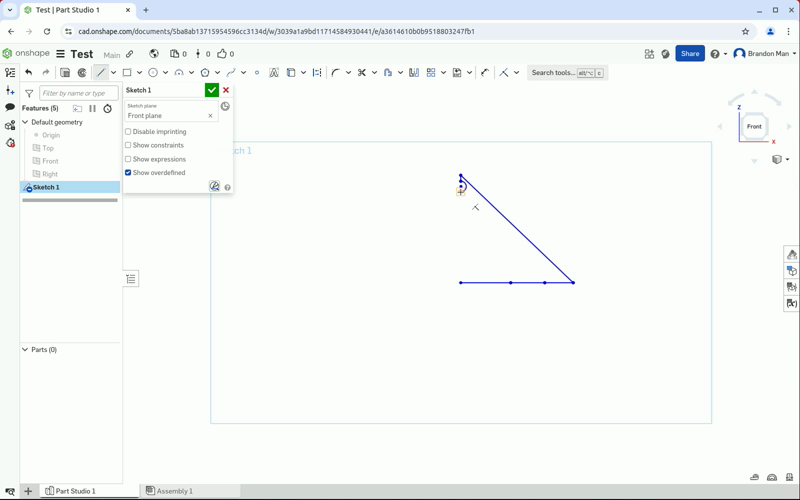
mouse_move(490, 191)
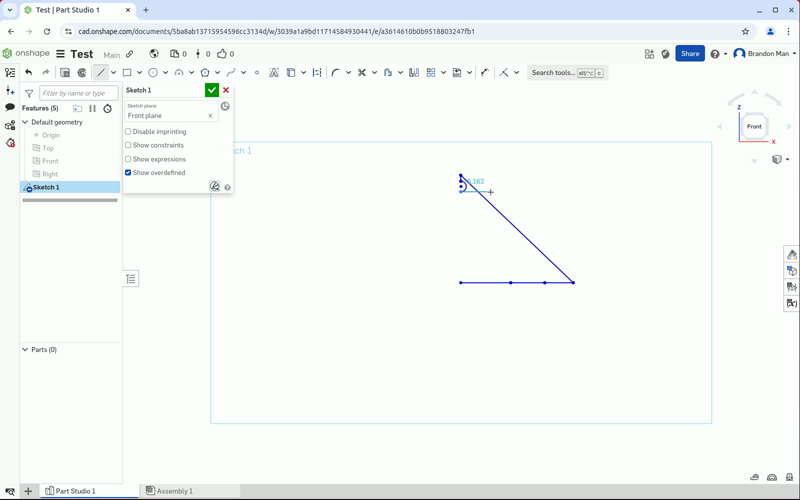
mouse_move(469, 204)
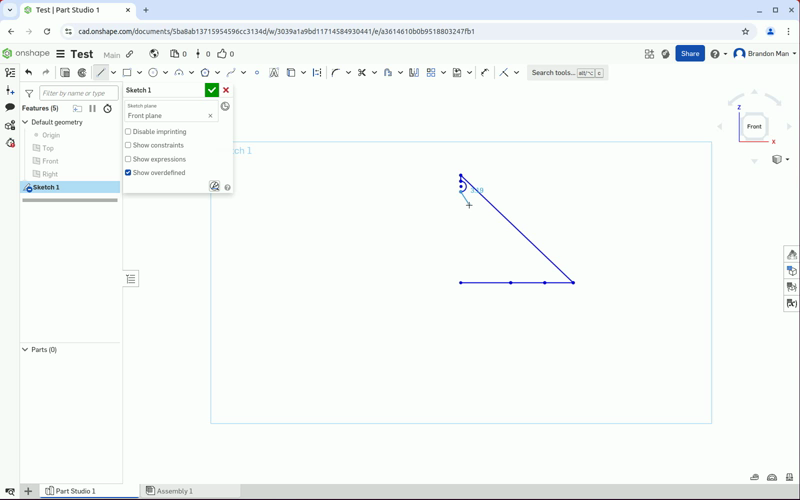
click(469, 204)
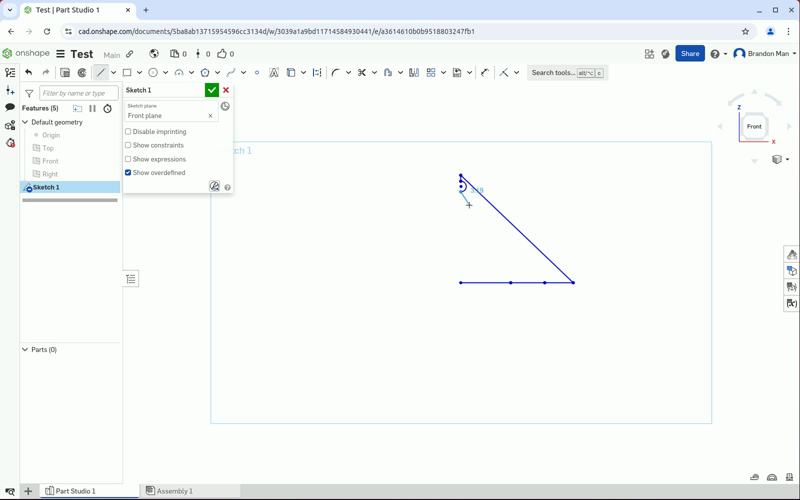
key_up(shift)
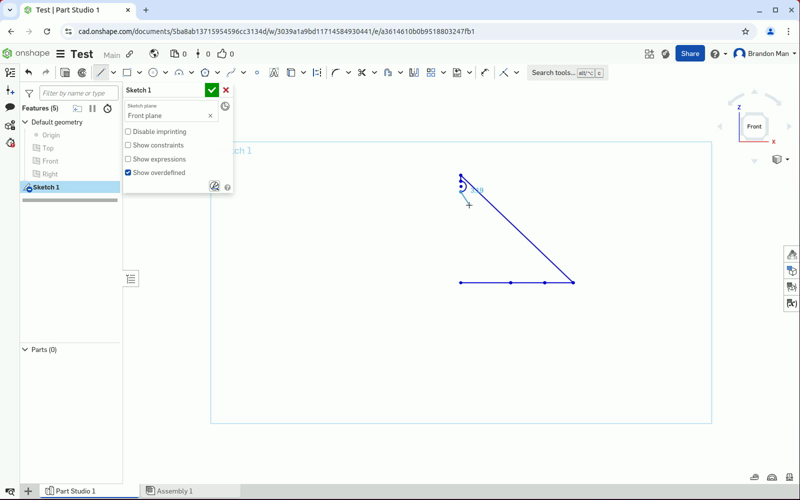
key(esc)
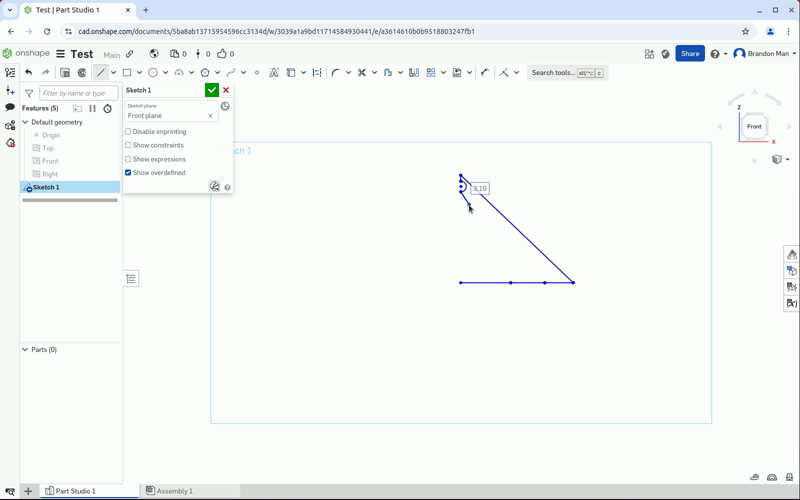
key(a)
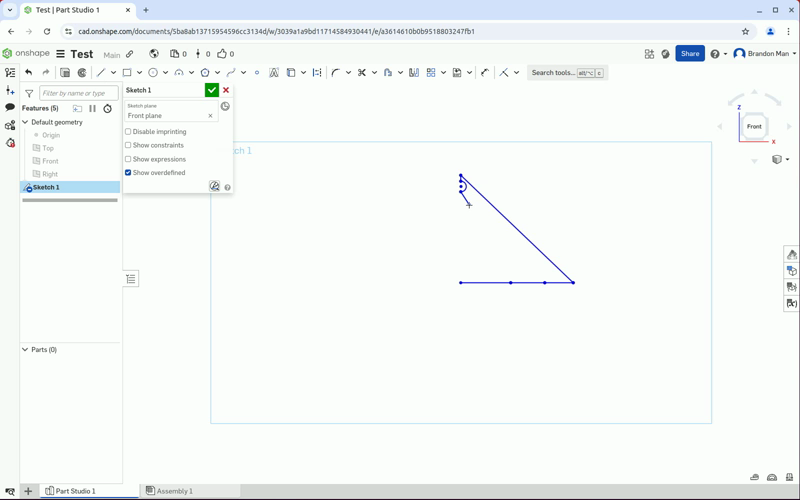
mouse_move(469, 204)
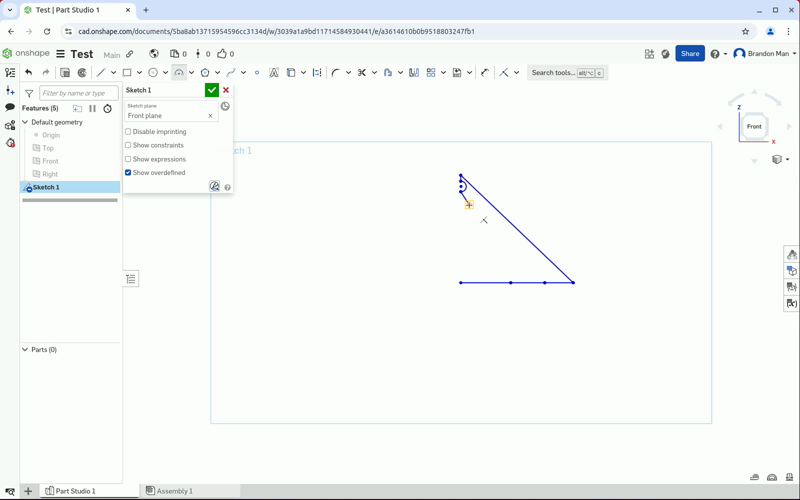
click(469, 204)
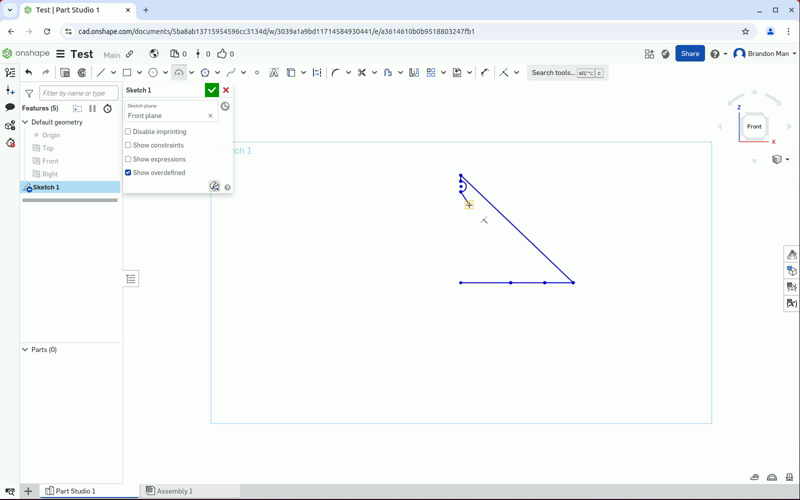
key_down(shift)
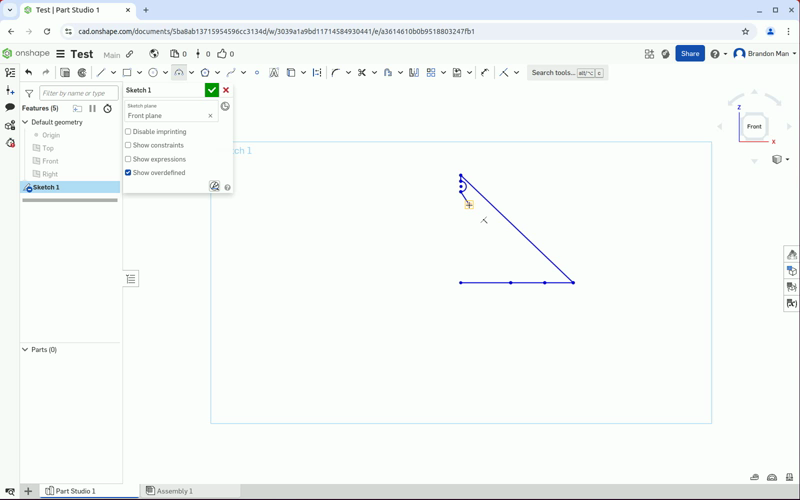
mouse_move(472, 252)
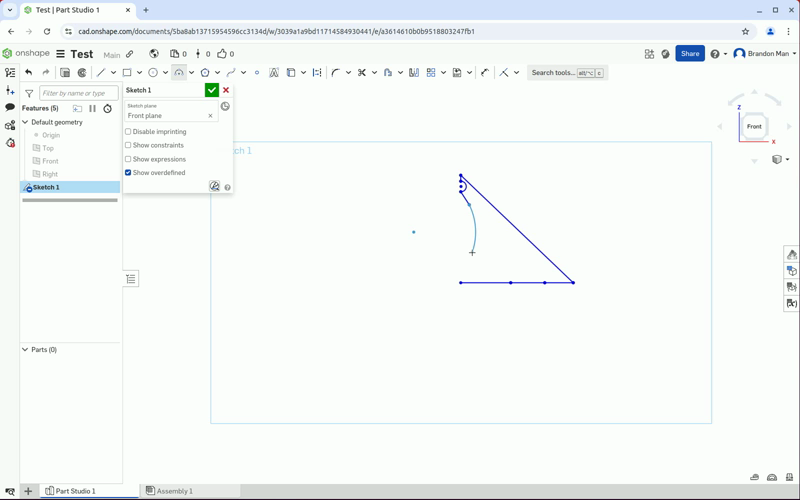
click(472, 252)
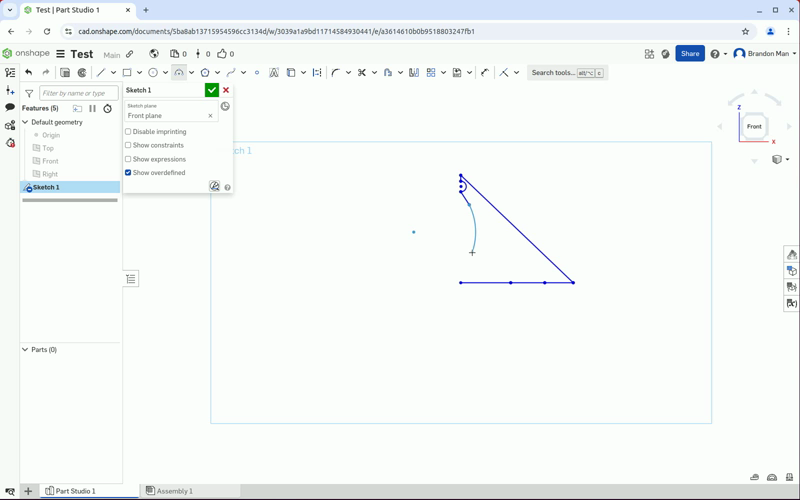
mouse_move(486, 227)
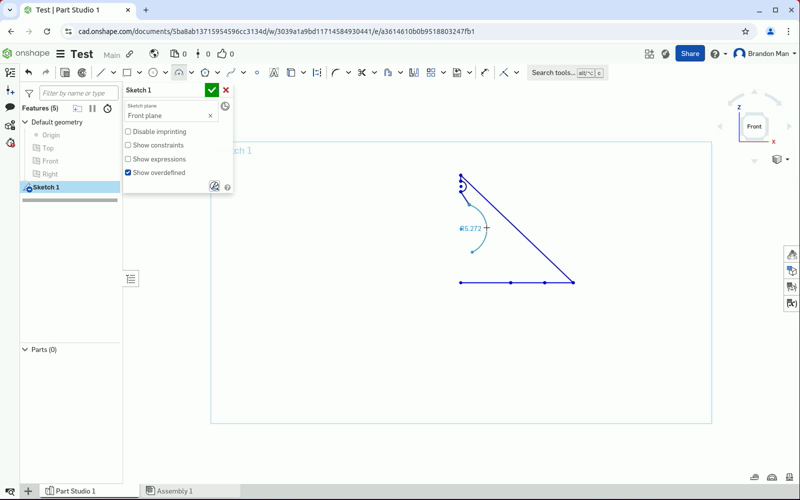
click(486, 227)
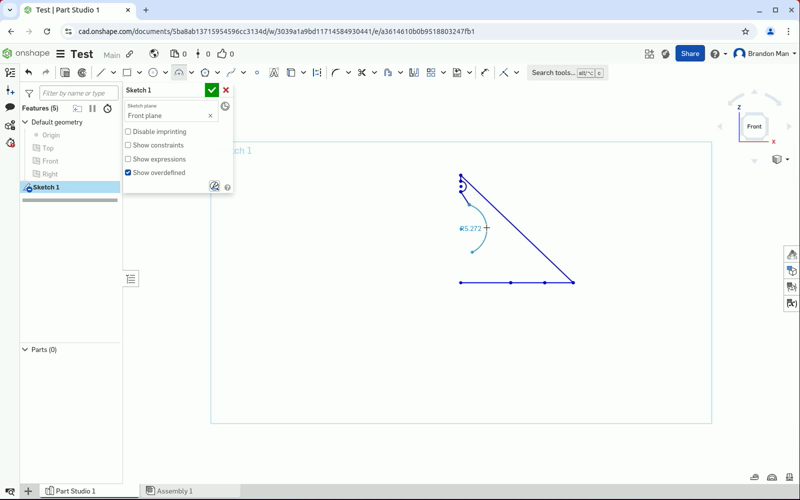
key_up(shift)
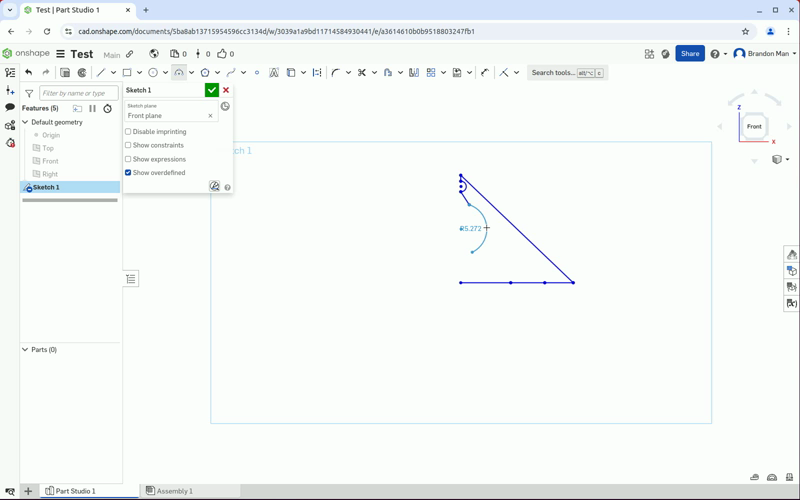
key(esc)
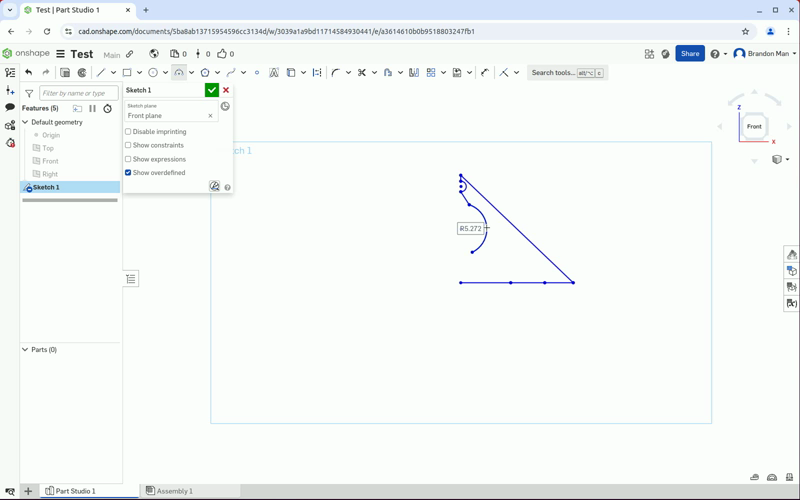
key(l)
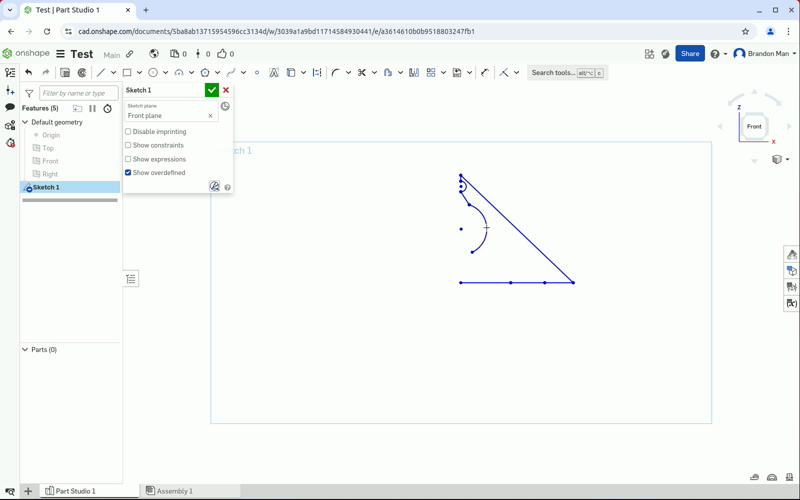
mouse_move(472, 252)
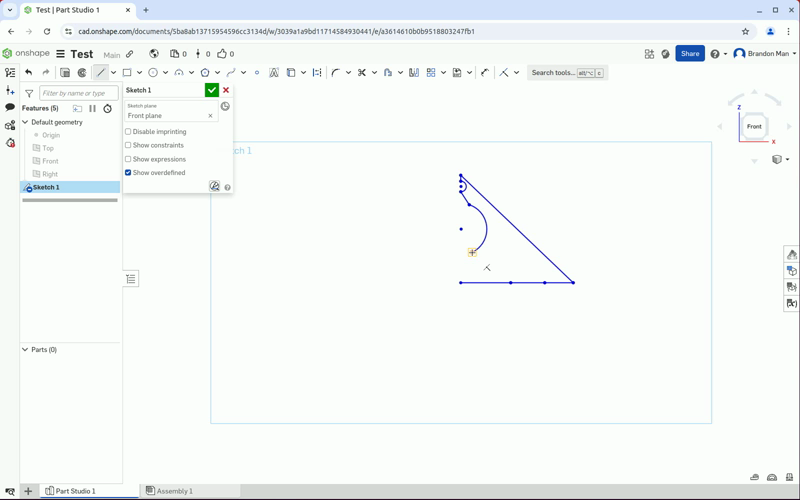
click(472, 252)
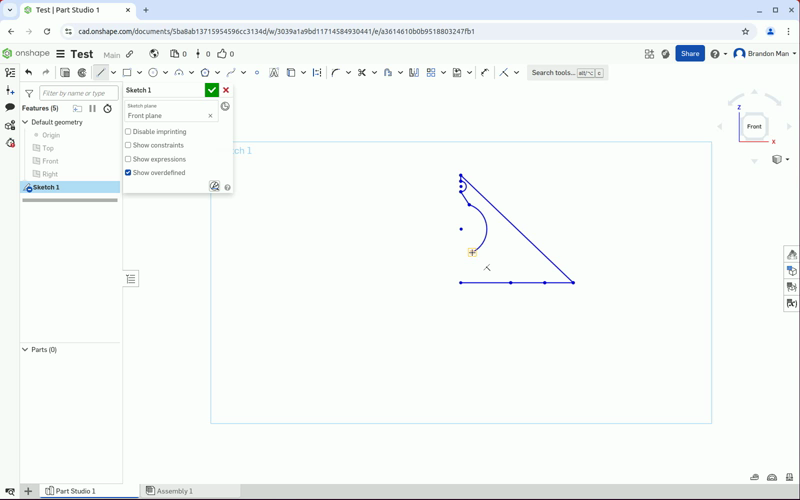
key_down(shift)
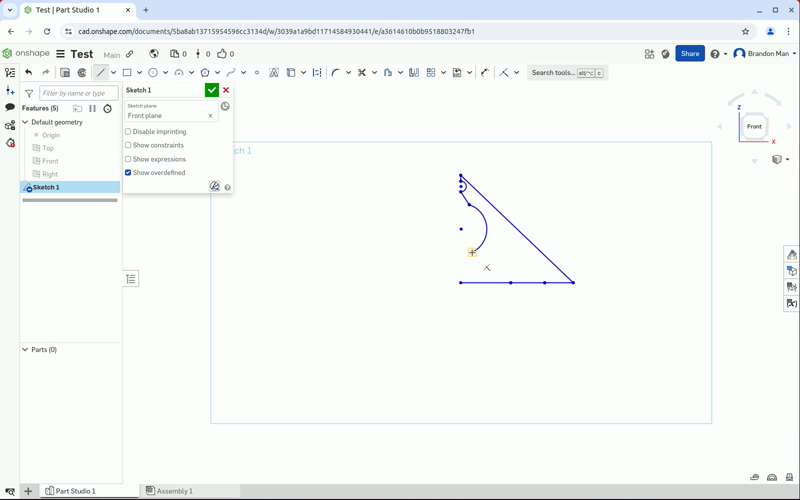
mouse_move(502, 252)
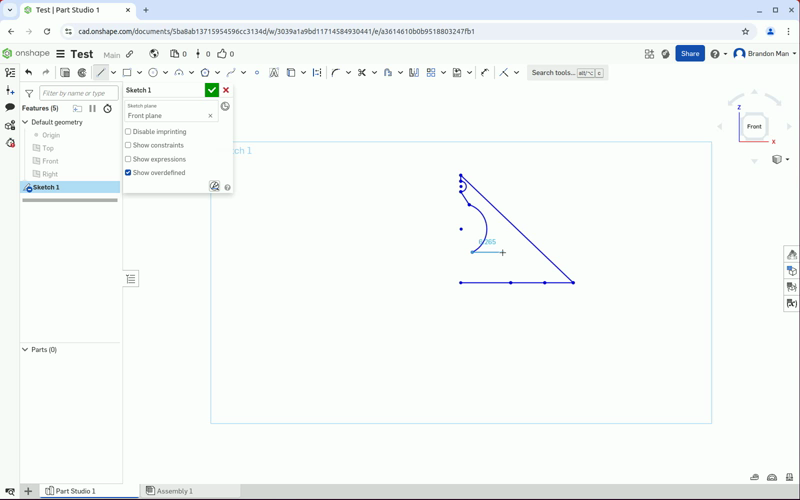
mouse_move(464, 266)
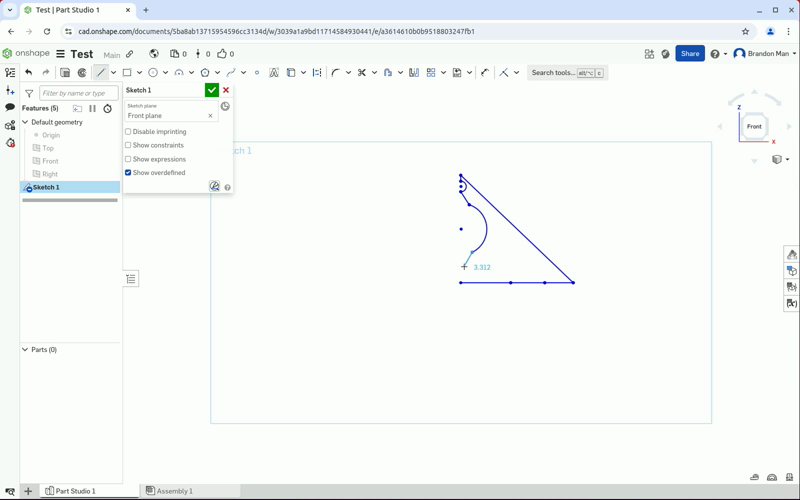
click(464, 266)
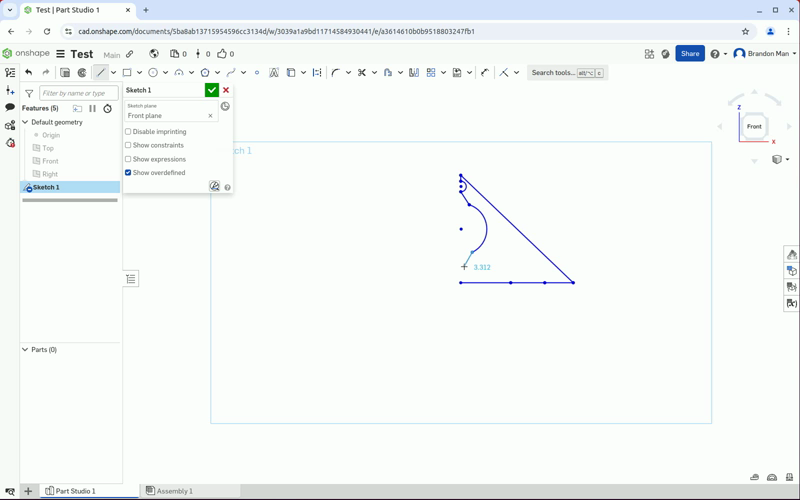
key_up(shift)
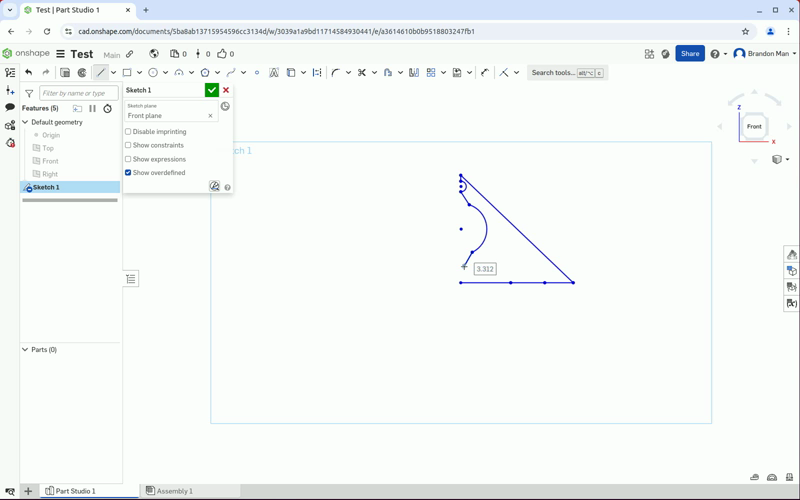
key(esc)
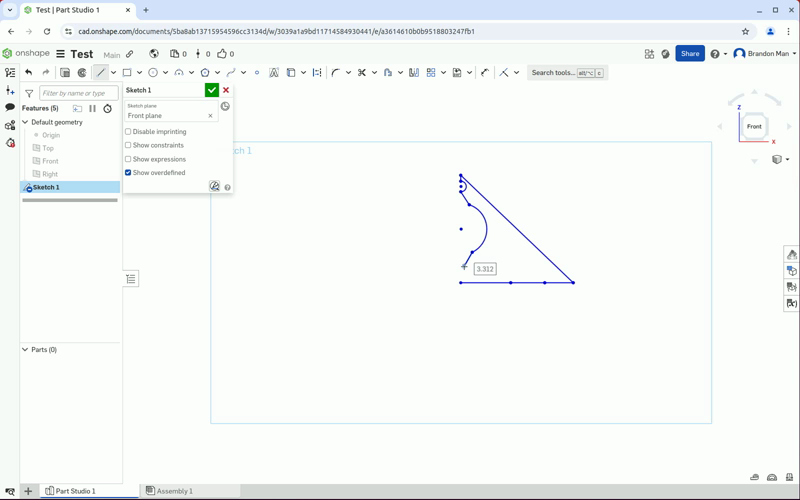
key(a)
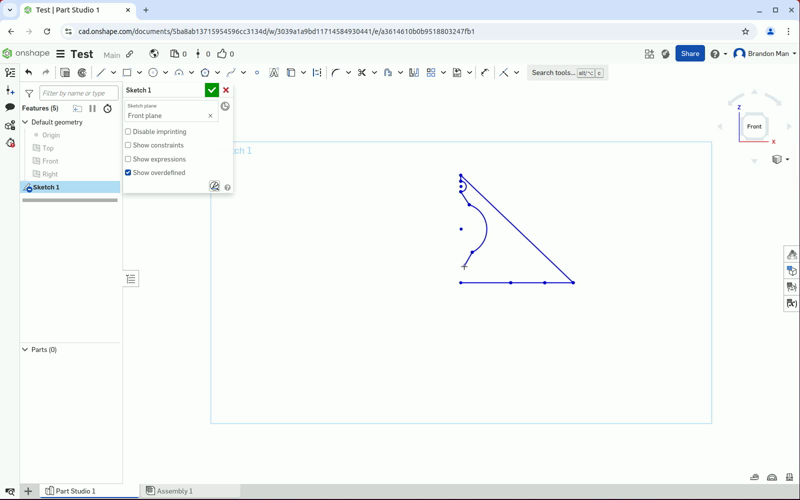
mouse_move(464, 266)
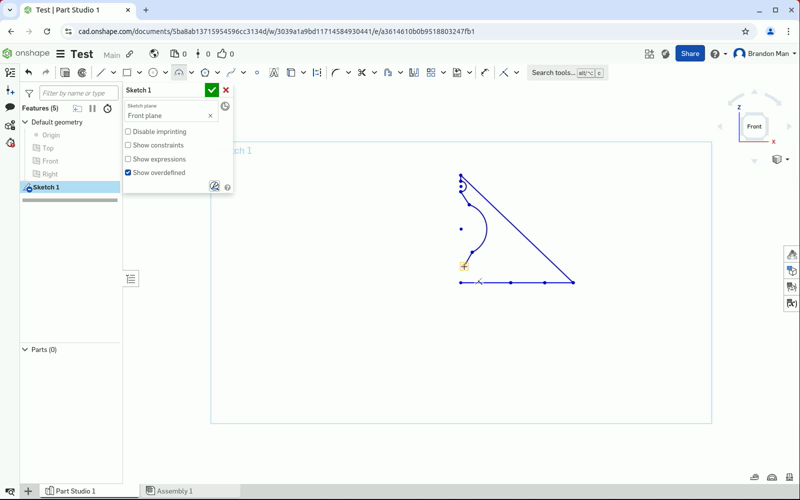
click(464, 266)
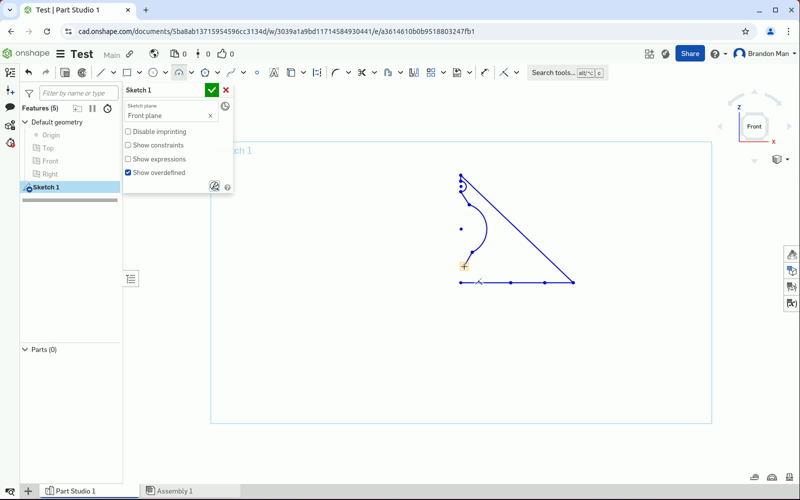
key_down(shift)
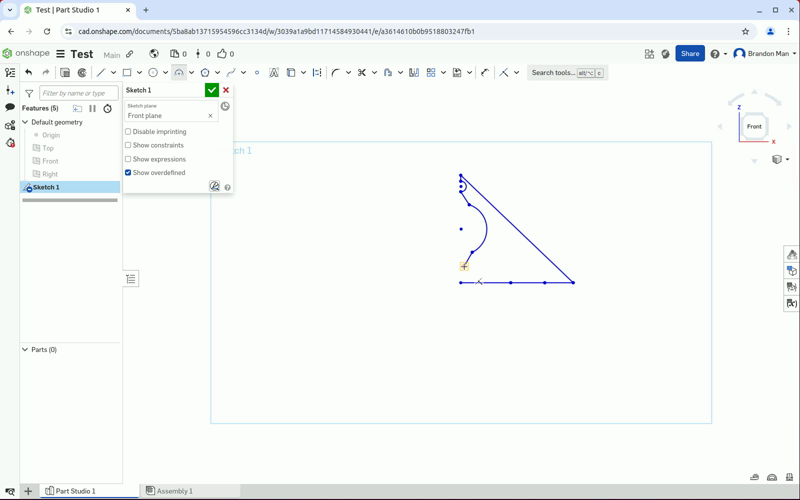
mouse_move(460, 276)
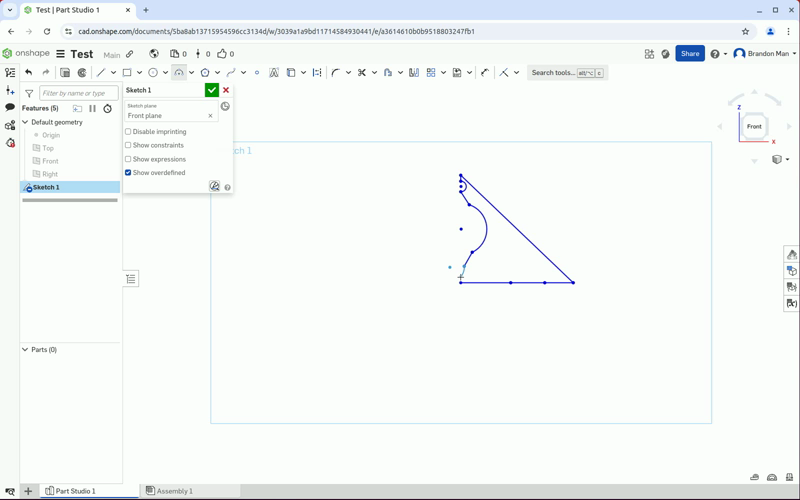
click(460, 276)
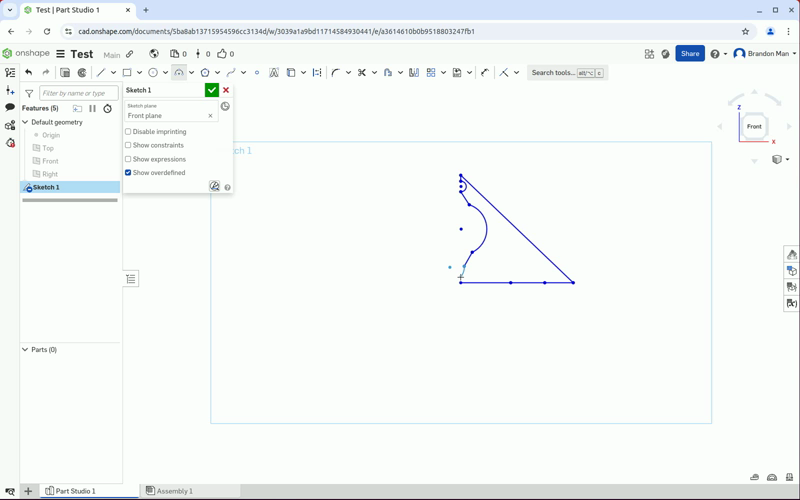
mouse_move(466, 273)
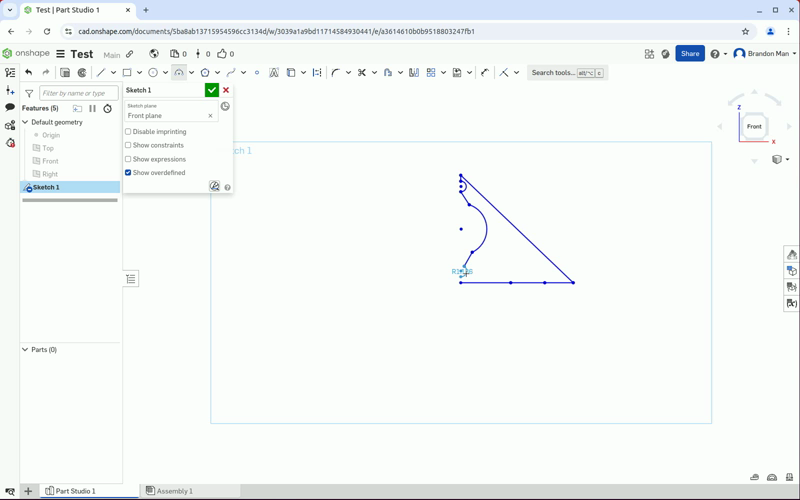
click(466, 273)
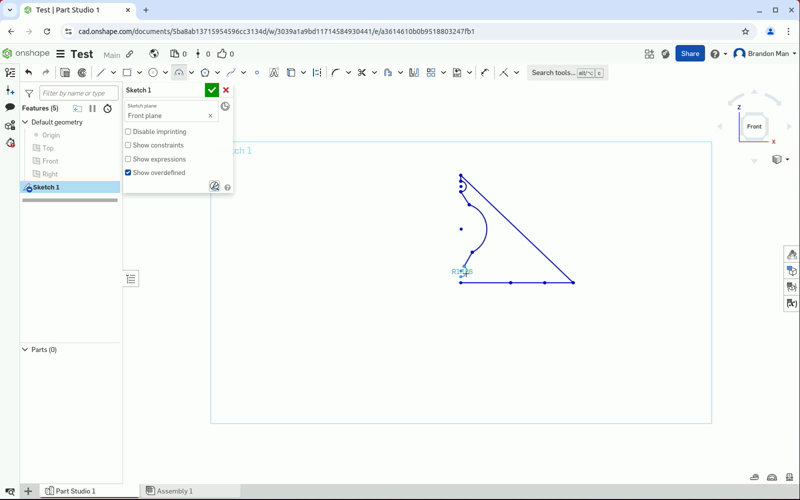
key_up(shift)
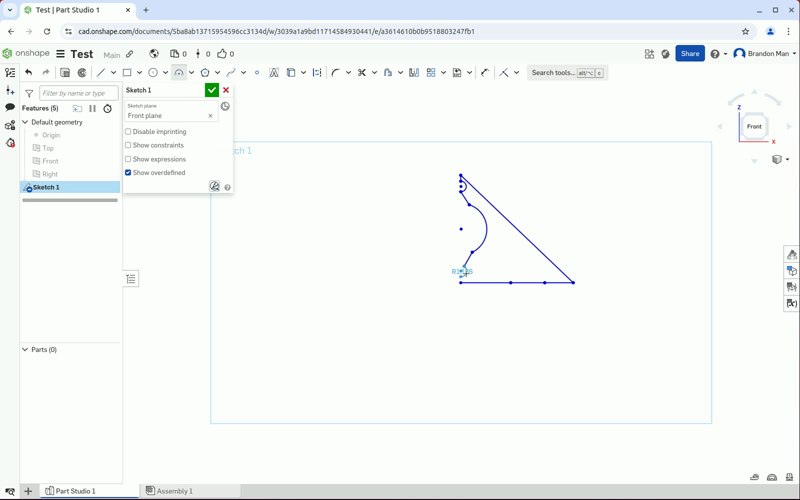
key(esc)
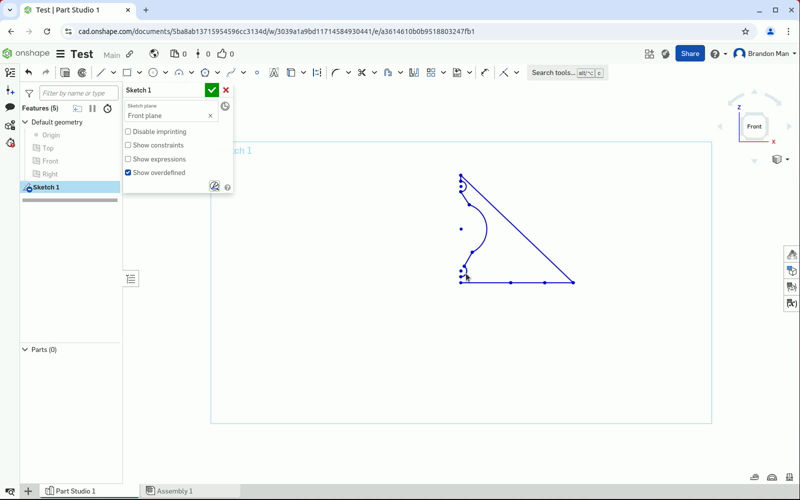
key(l)
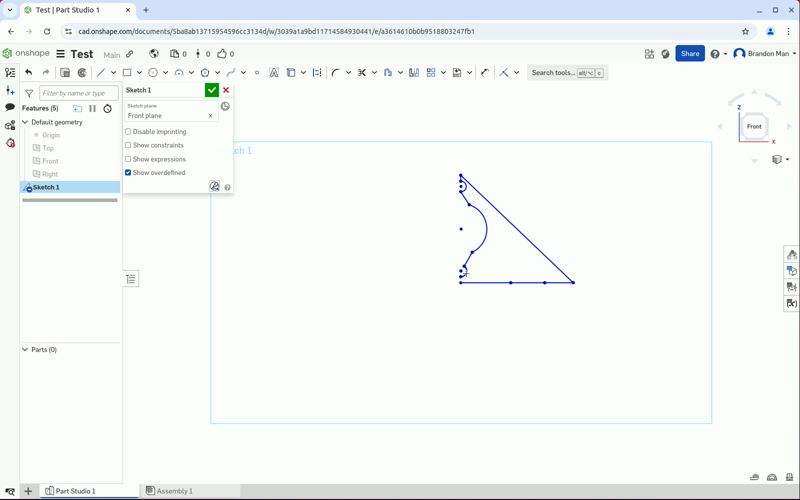
mouse_move(460, 276)
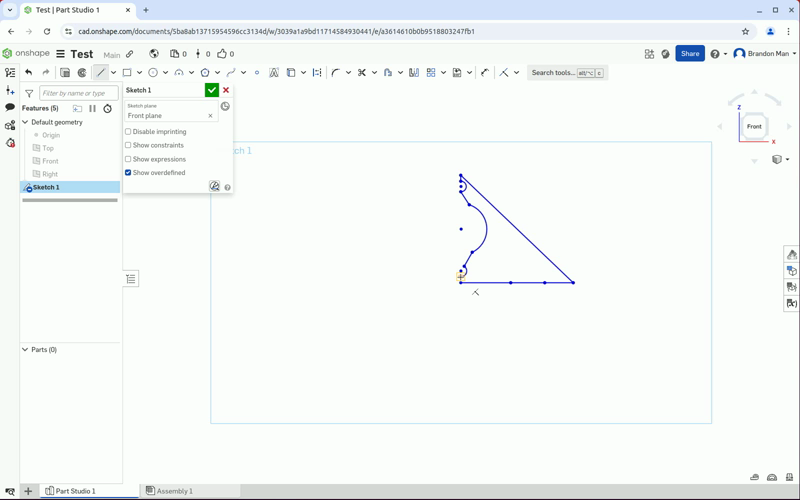
click(460, 276)
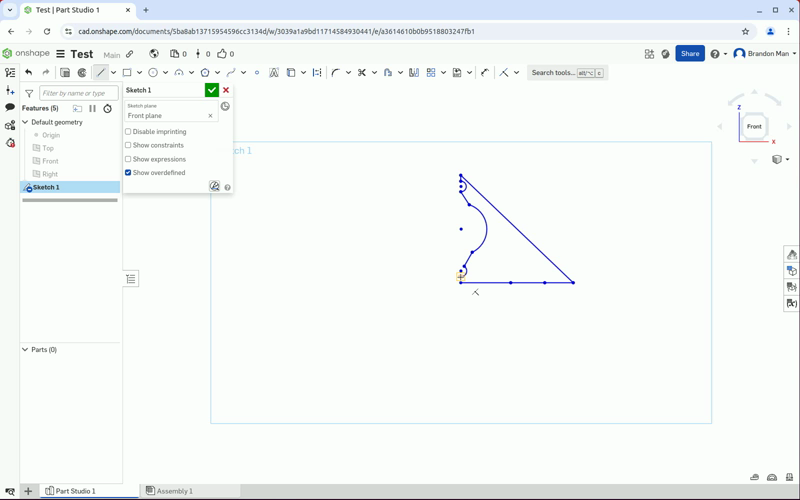
mouse_move(490, 276)
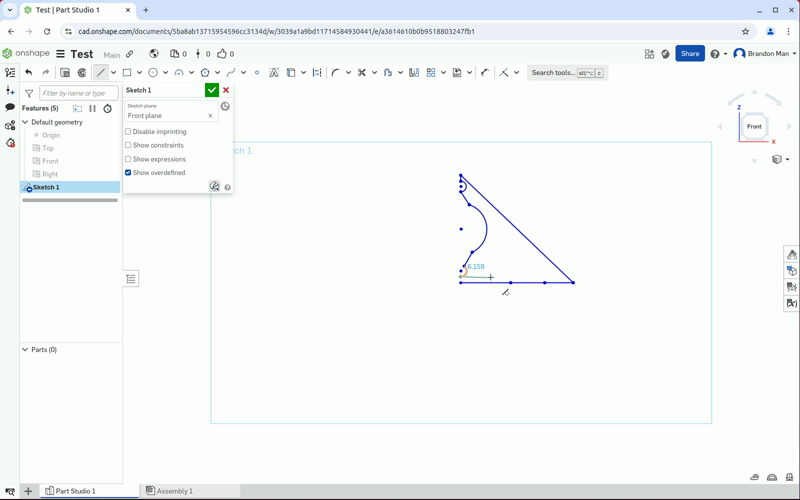
key_down(shift)
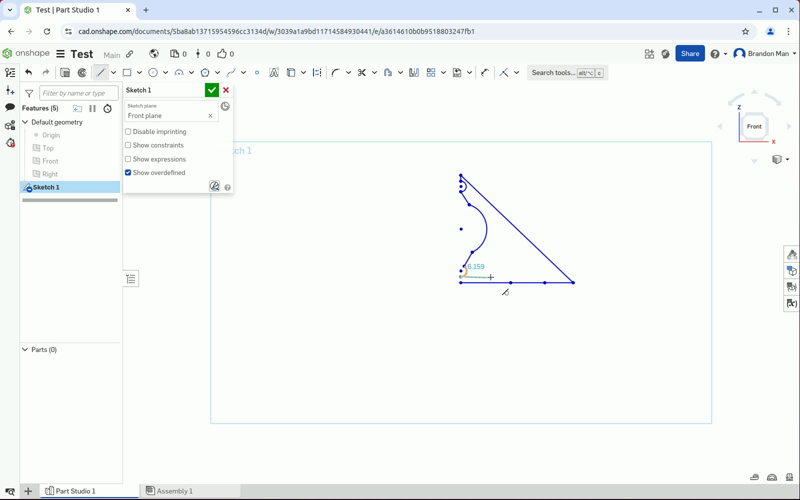
mouse_move(460, 282)
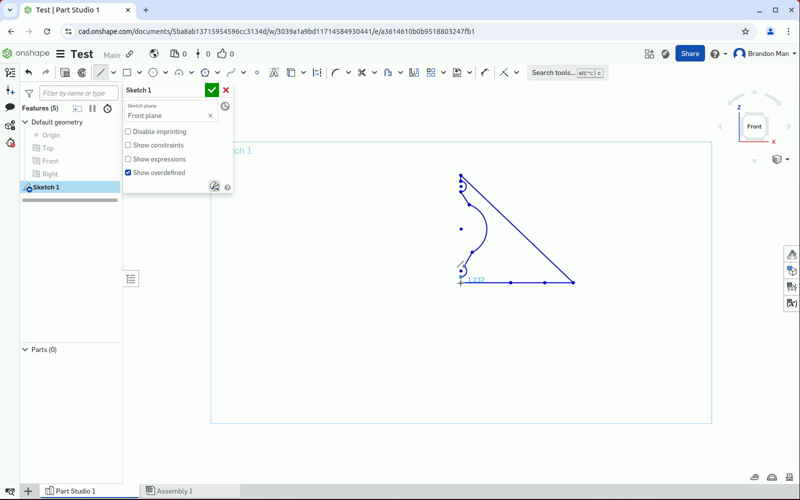
scroll(6)
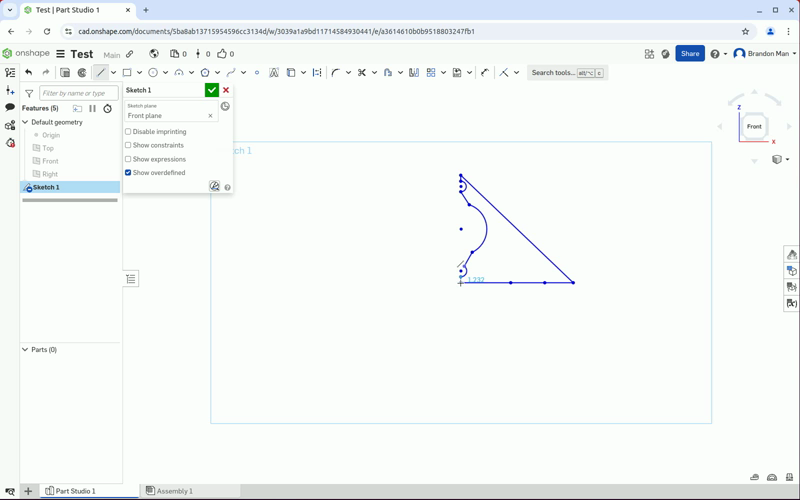
scroll(6)
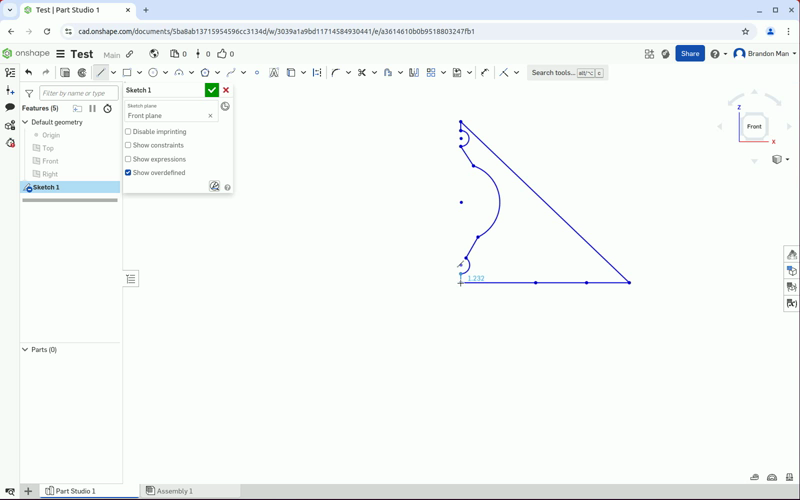
scroll(6)
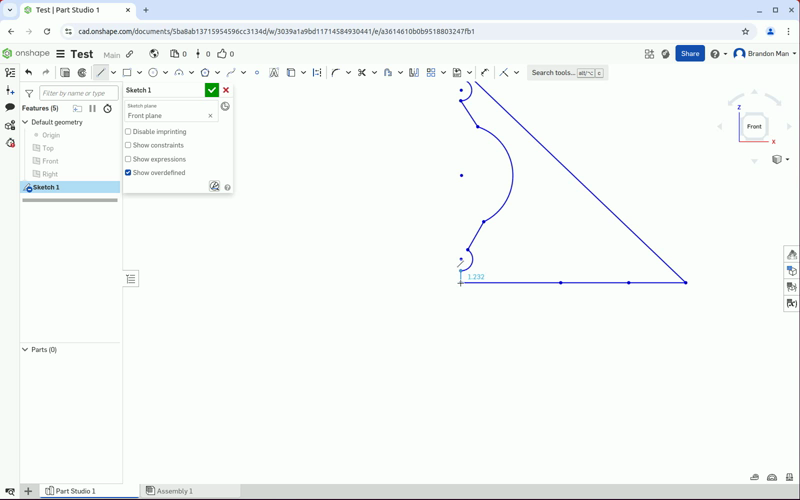
scroll(6)
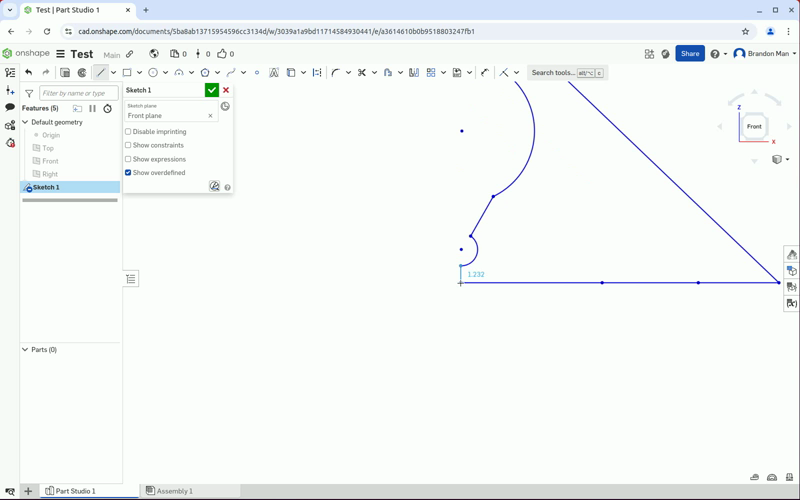
scroll(6)
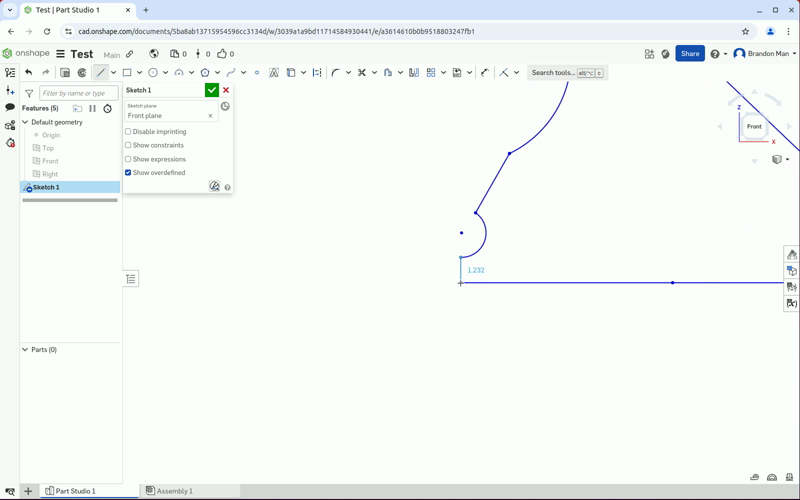
scroll(6)
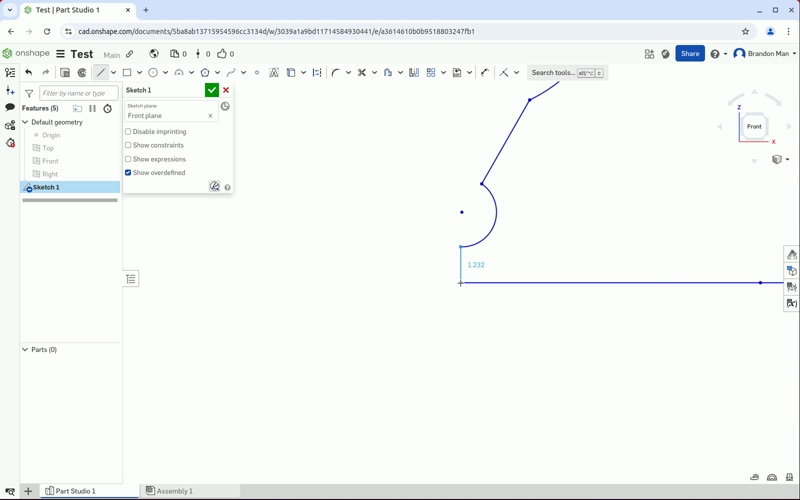
scroll(6)
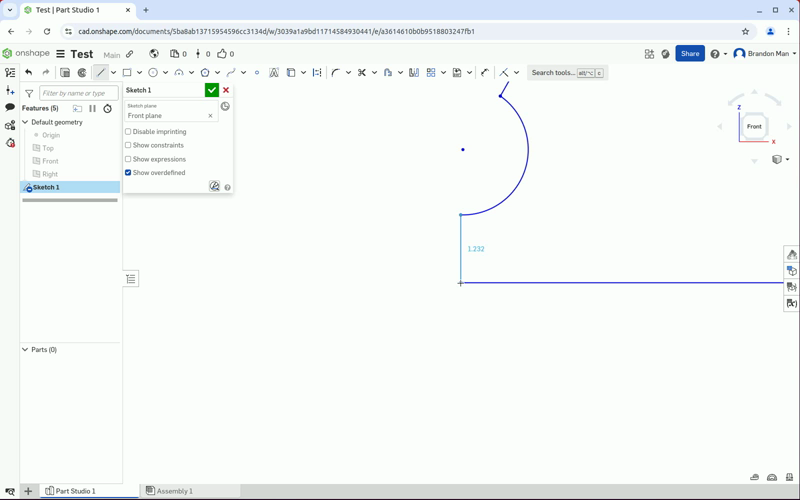
key_up(shift)
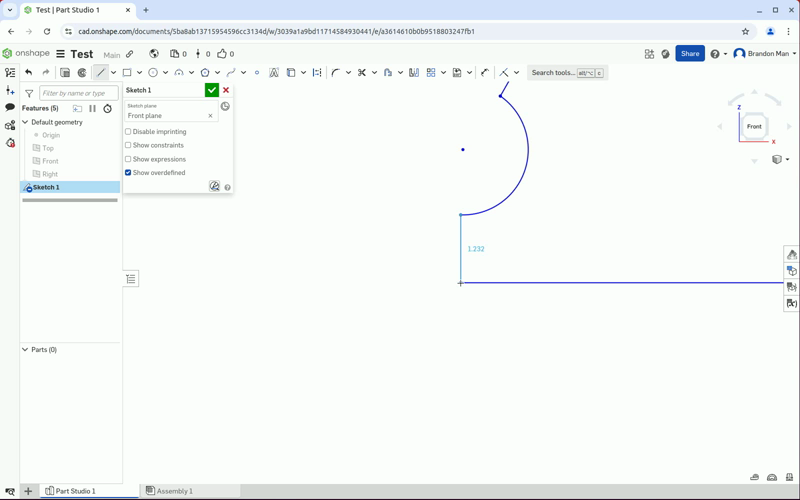
click(460, 282)
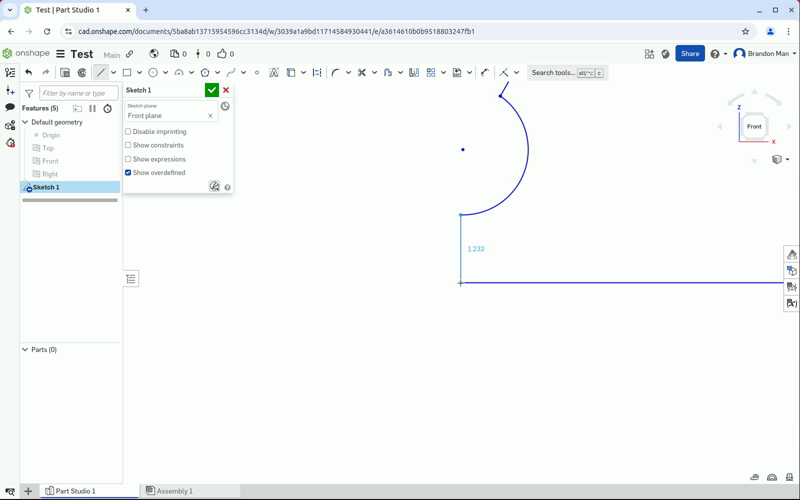
scroll(-6)
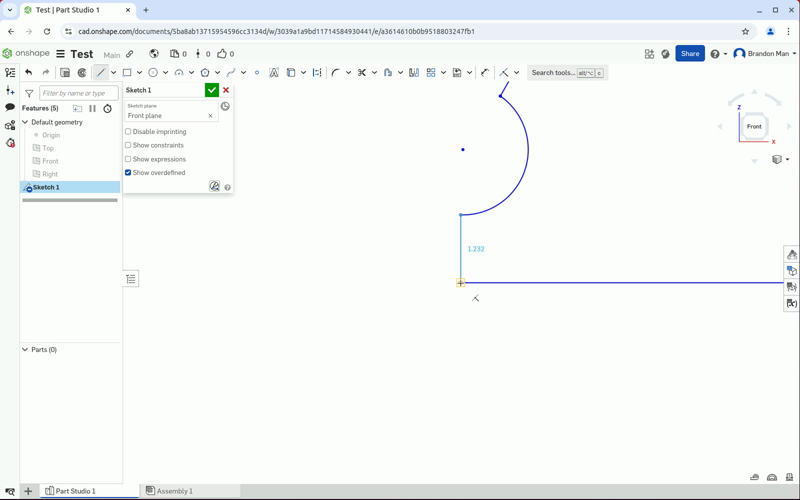
scroll(-6)
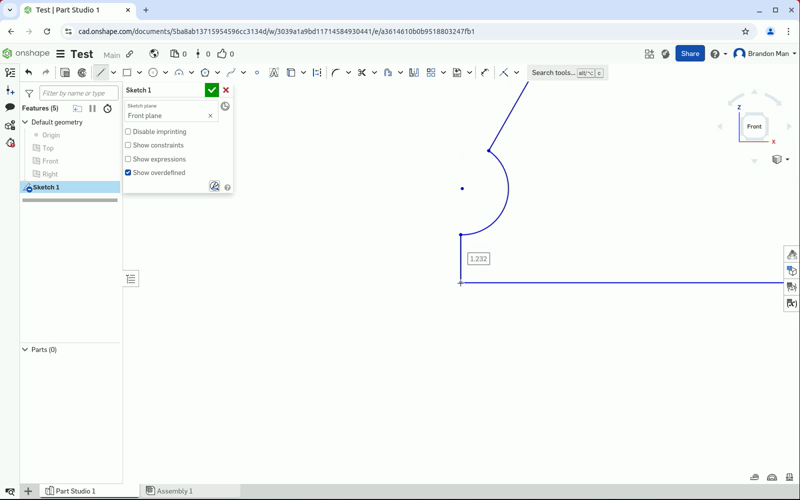
scroll(-6)
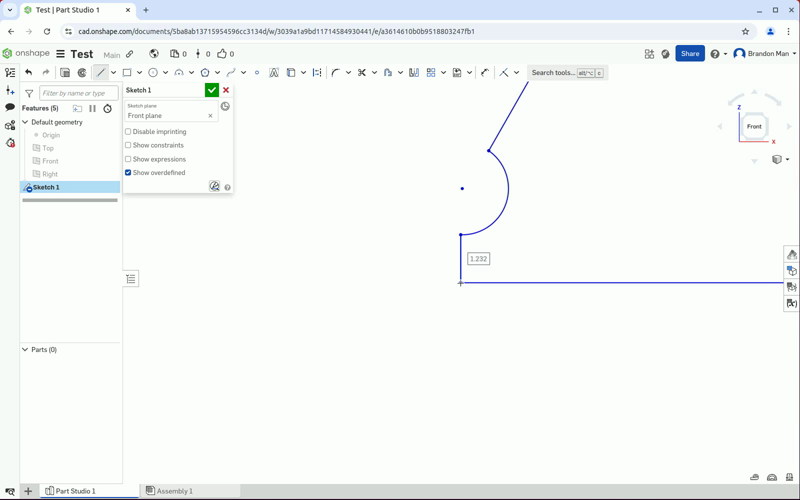
scroll(-6)
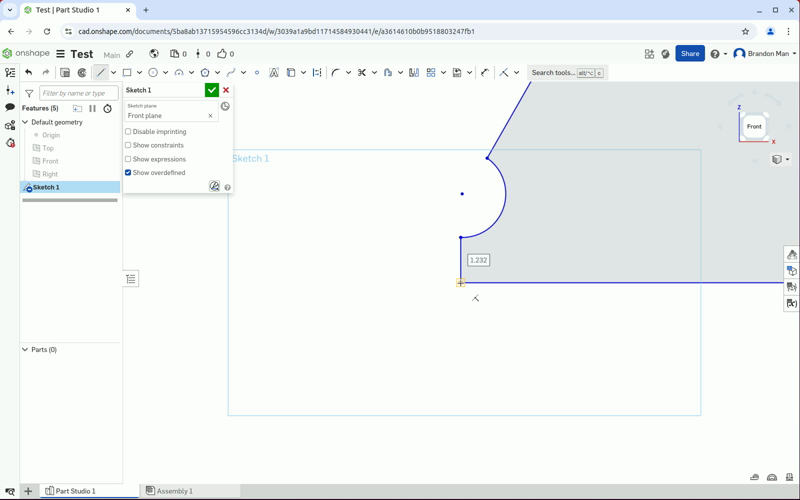
scroll(-6)
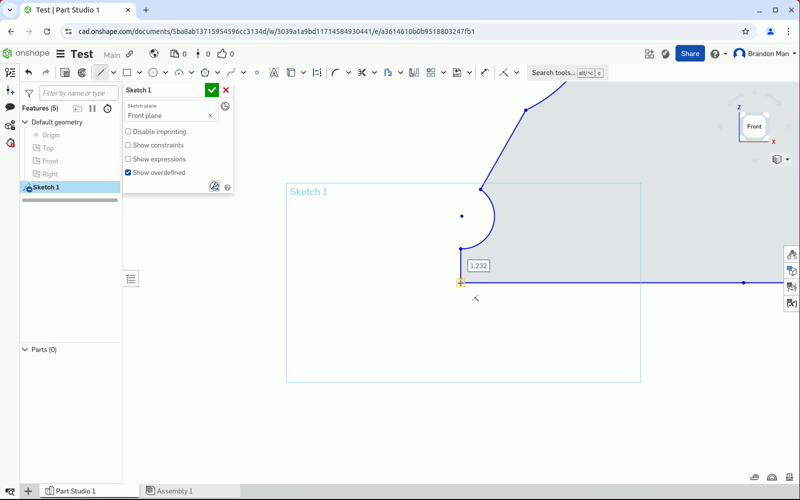
scroll(-6)
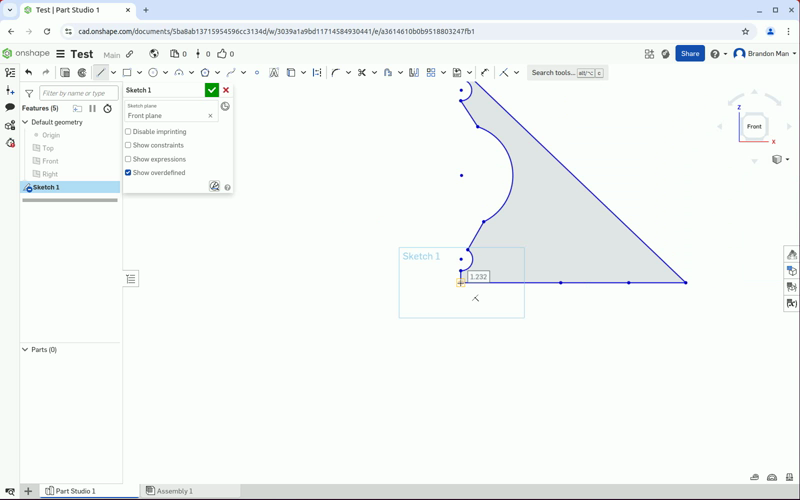
scroll(-6)
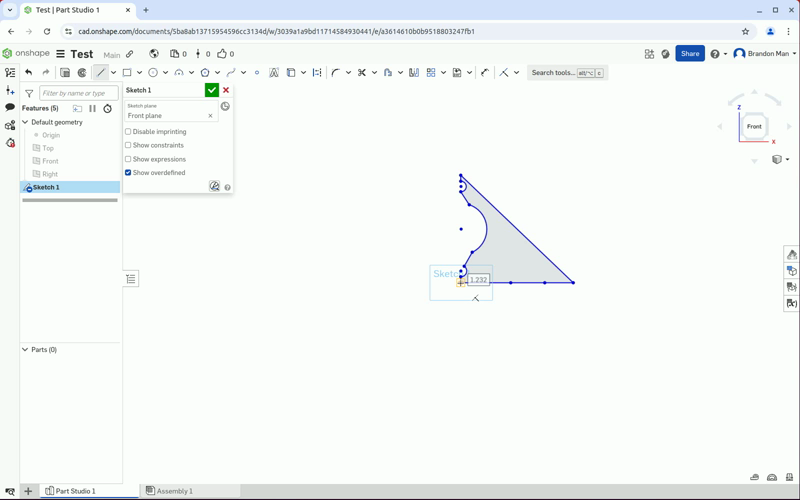
key(esc)
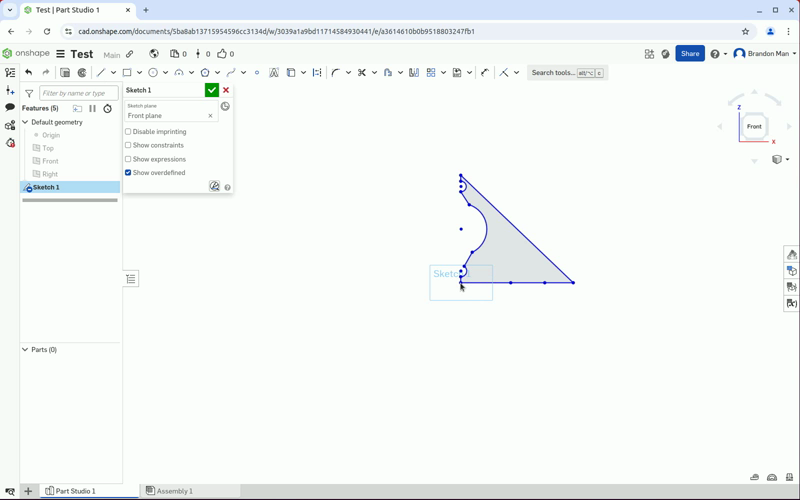
mouse_move(547, 269)
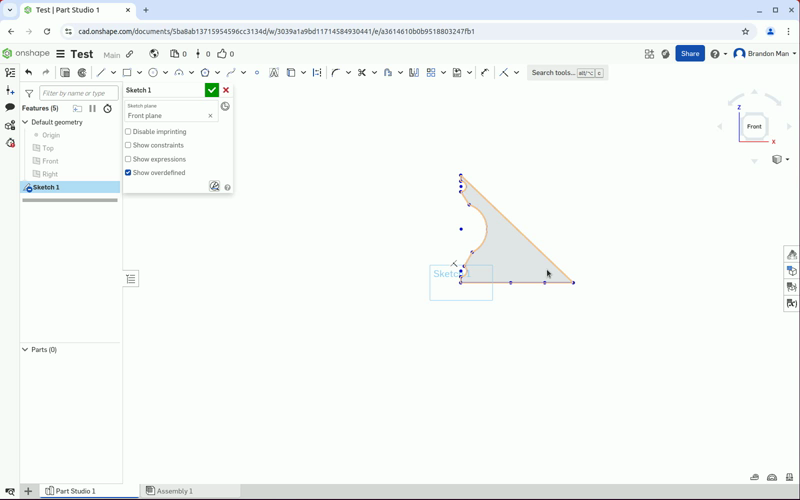
scroll(6)
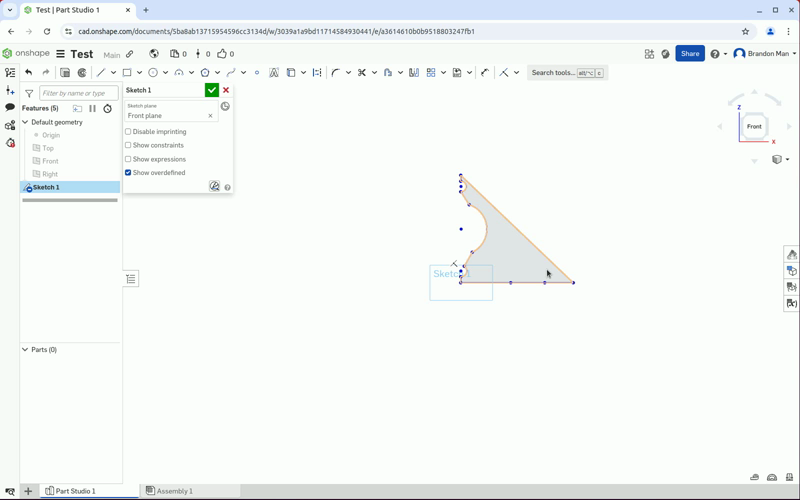
scroll(6)
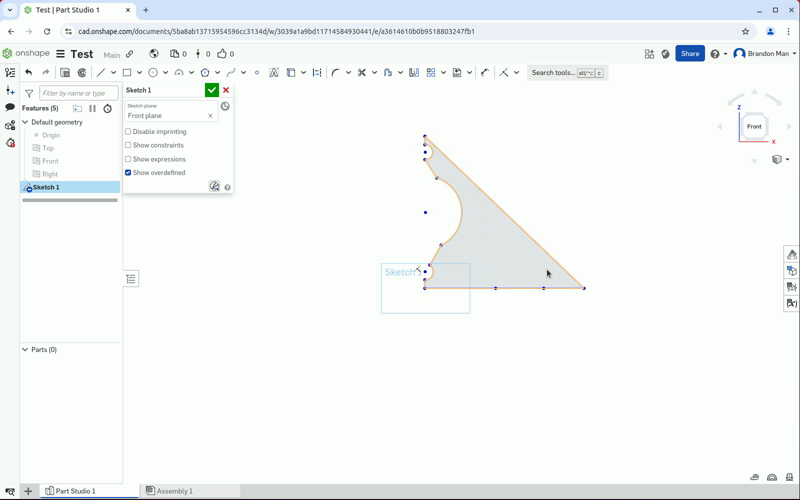
scroll(6)
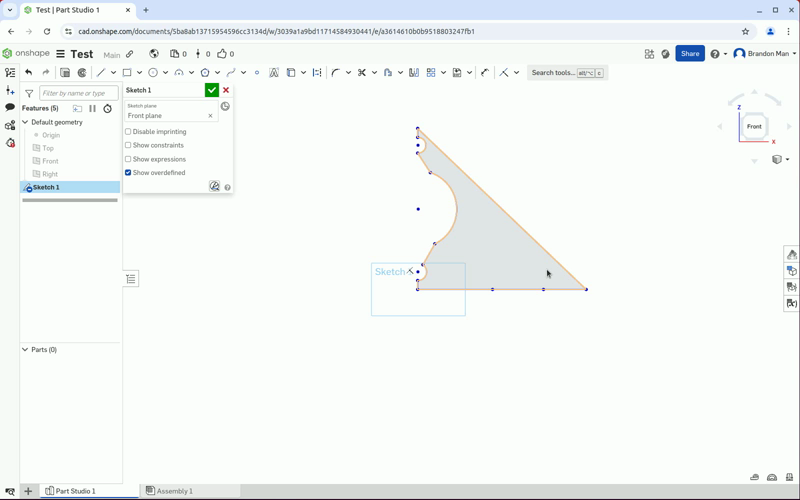
scroll(6)
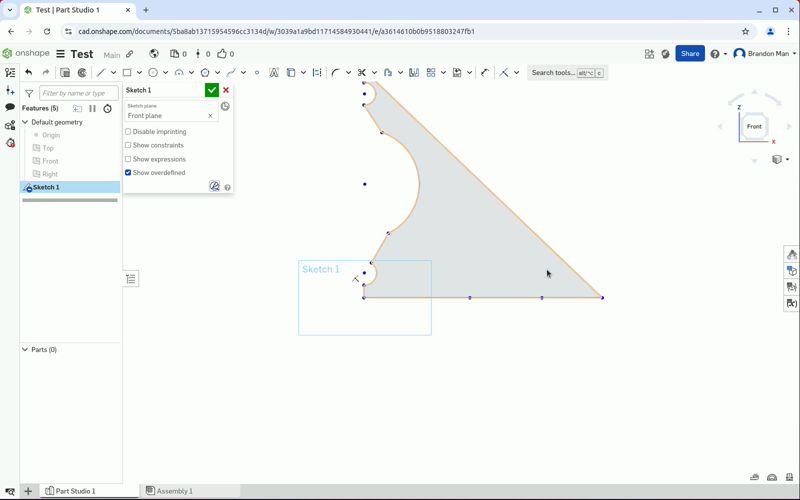
scroll(6)
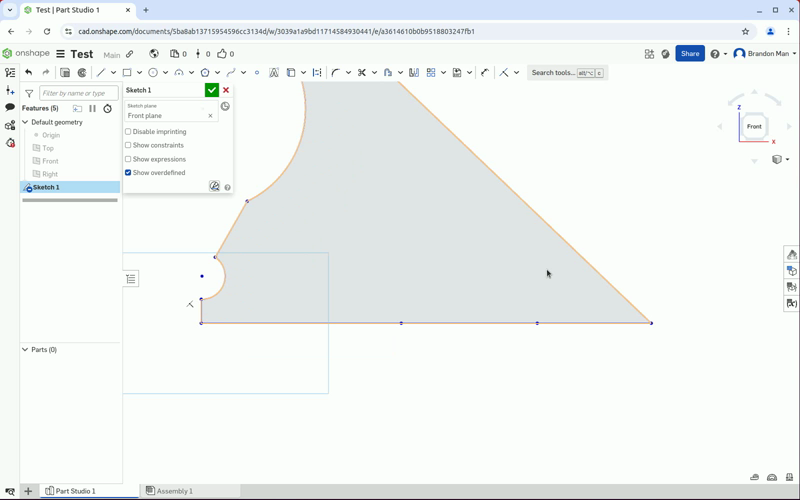
scroll(6)
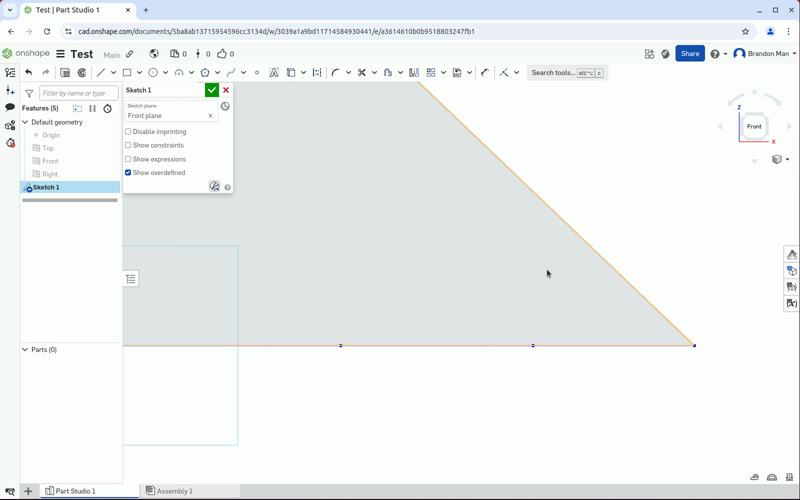
scroll(6)
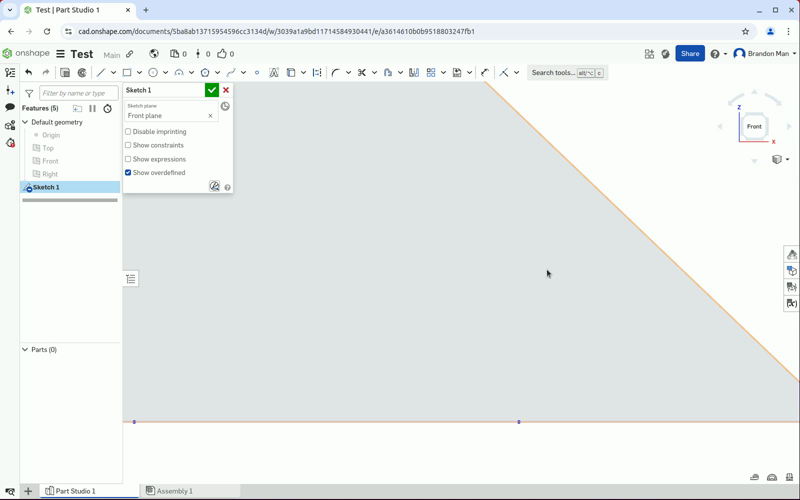
click(547, 269)
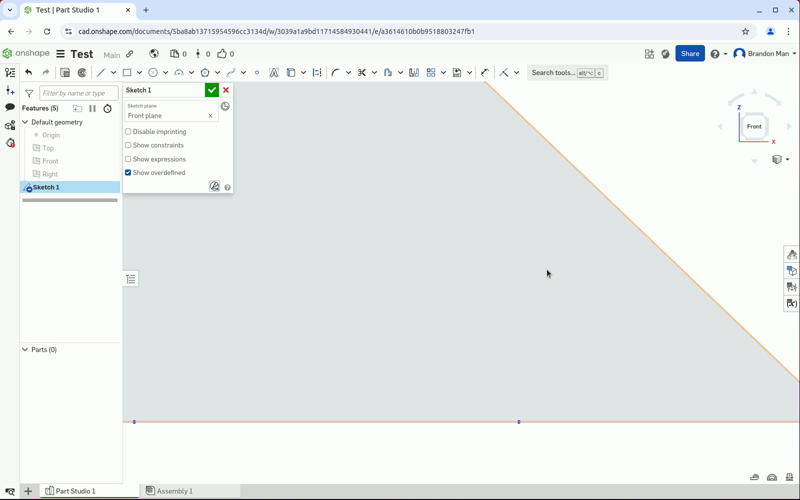
scroll(-6)
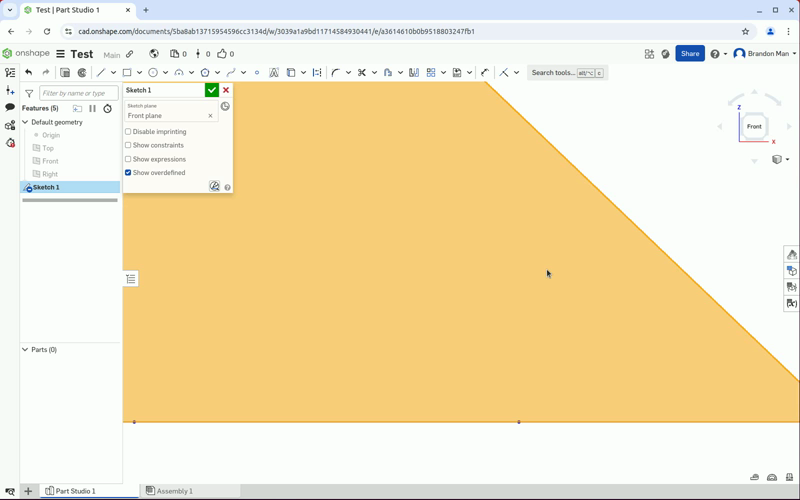
scroll(-6)
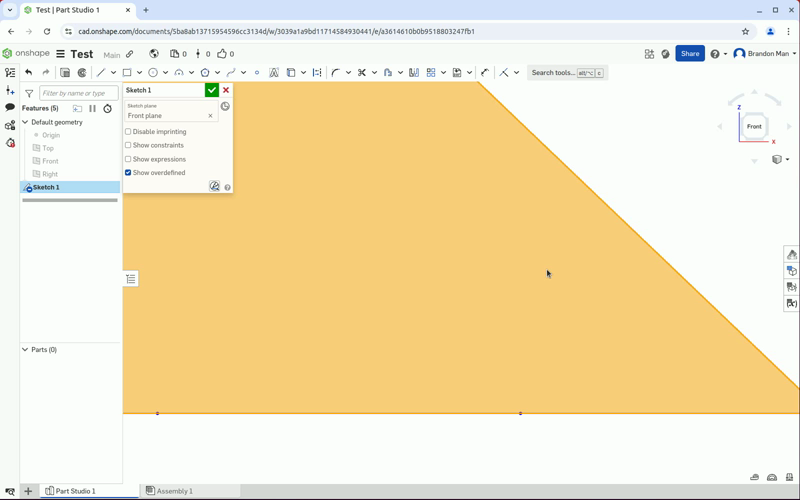
scroll(-6)
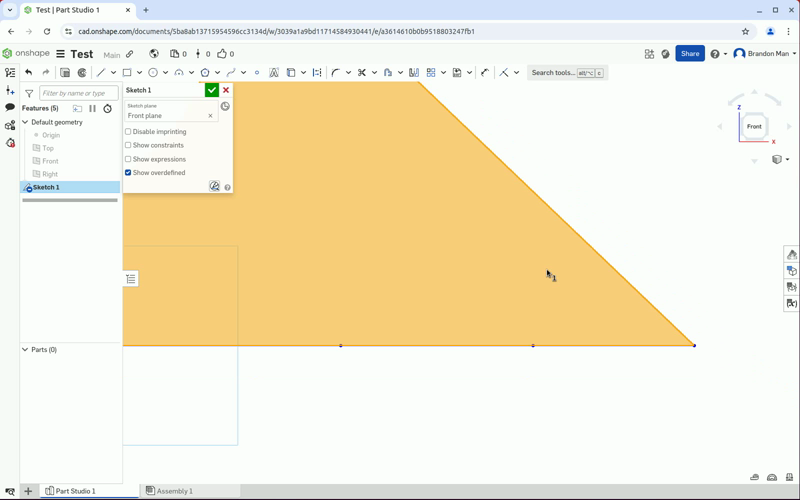
scroll(-6)
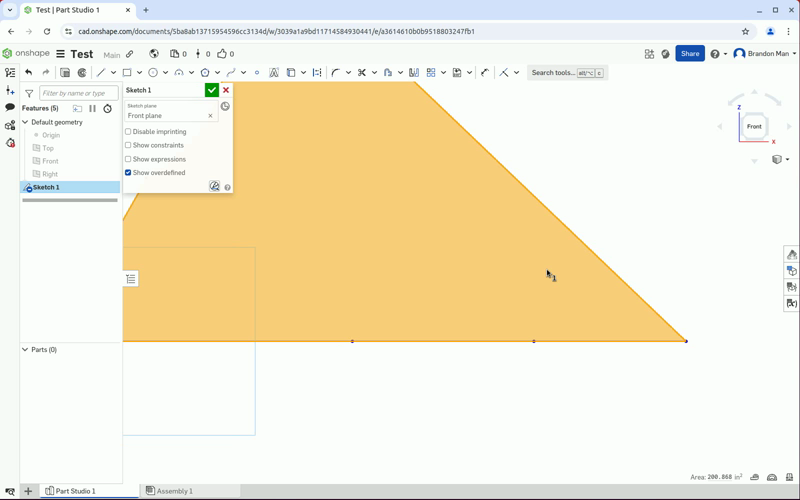
scroll(-6)
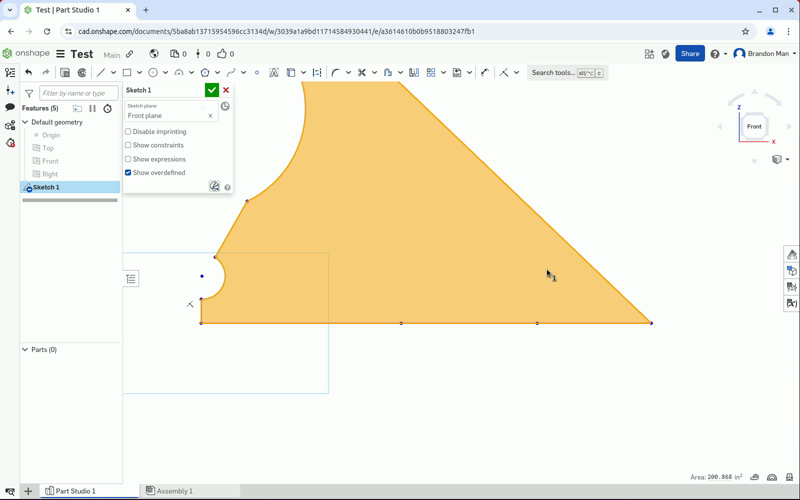
scroll(-6)
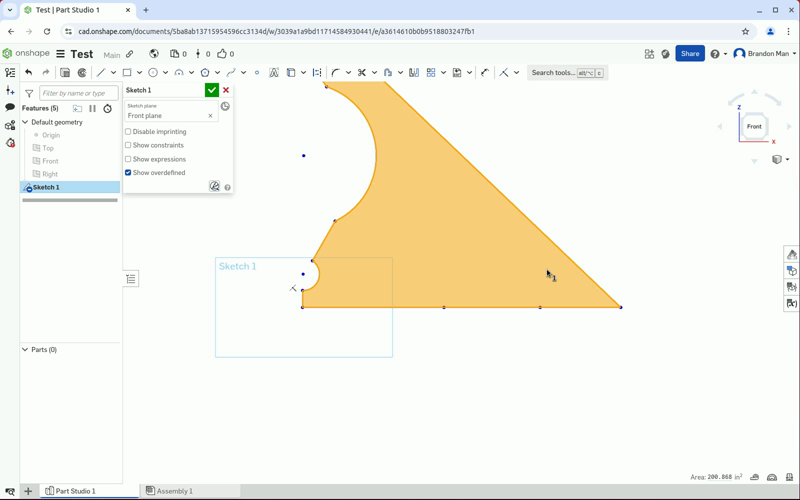
scroll(-6)
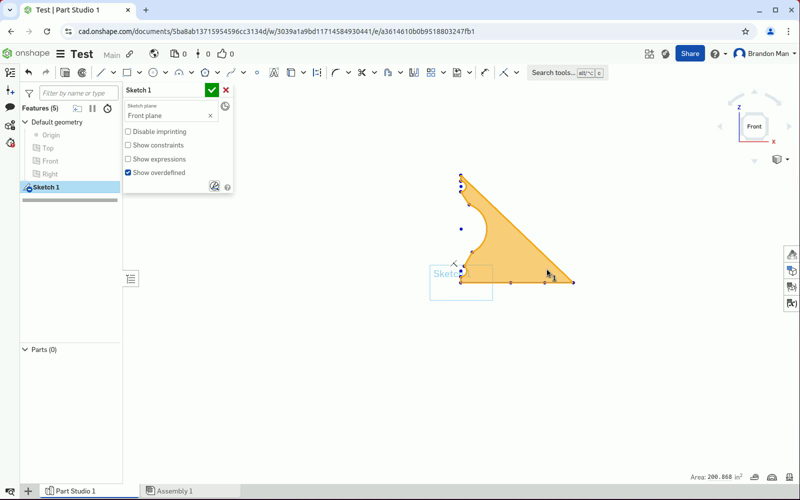
mouse_move(73, 352)
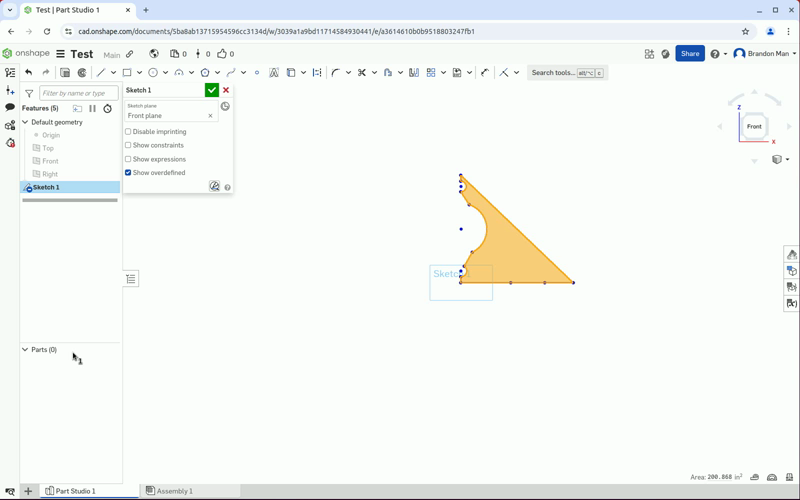
key(shift+y)
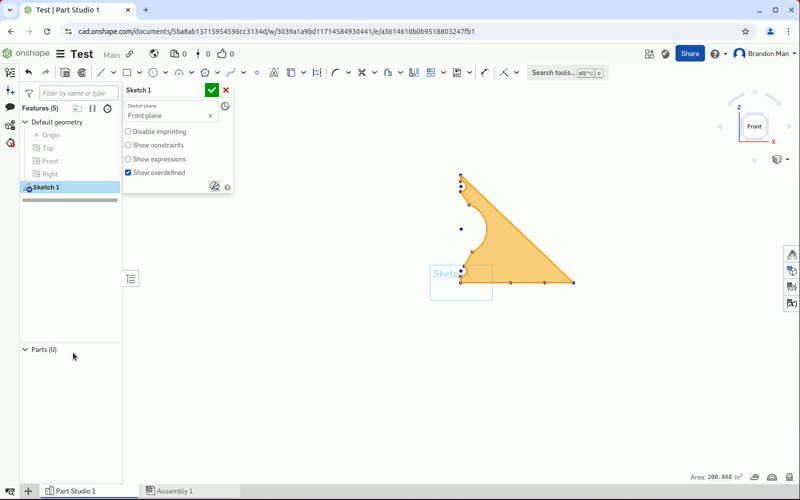
key(shift+e)
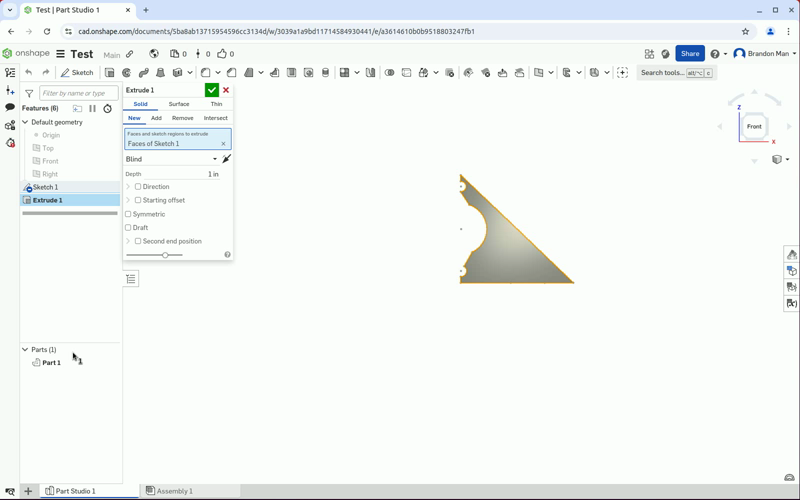
mouse_move(143, 106)
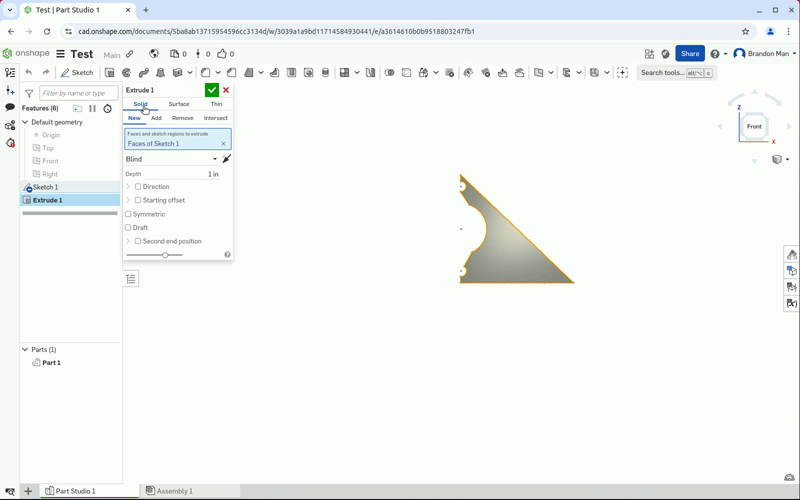
click(143, 106)
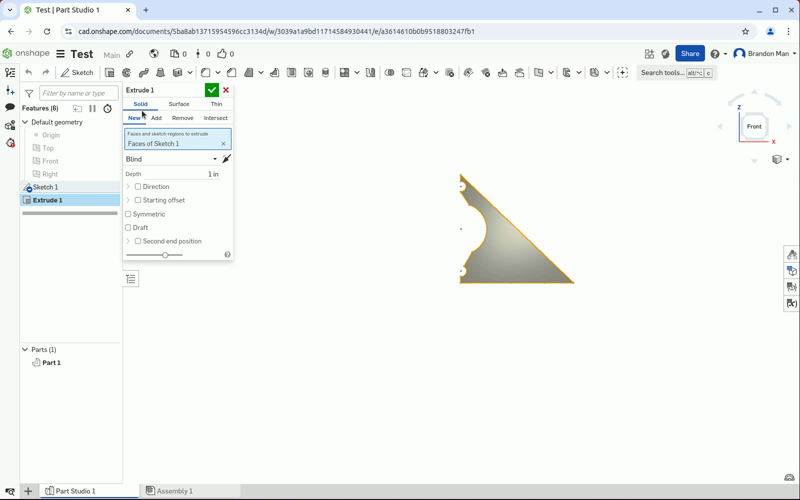
mouse_move(137, 120)
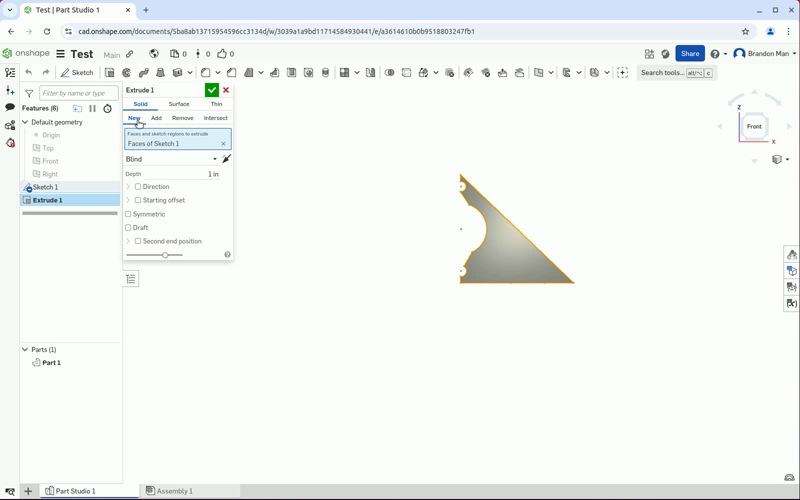
click(137, 120)
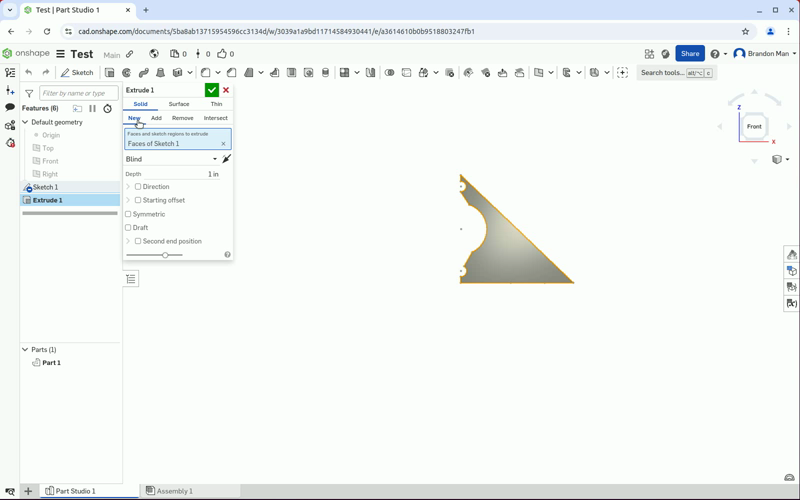
key(tab, 4)
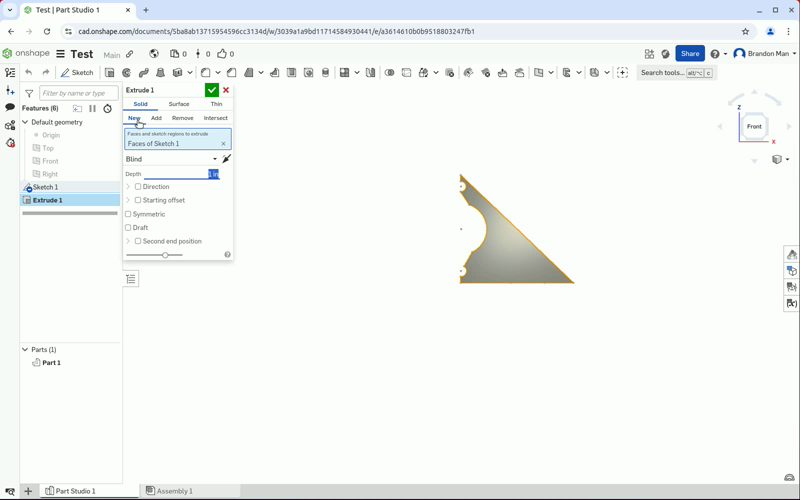
text(0.722)
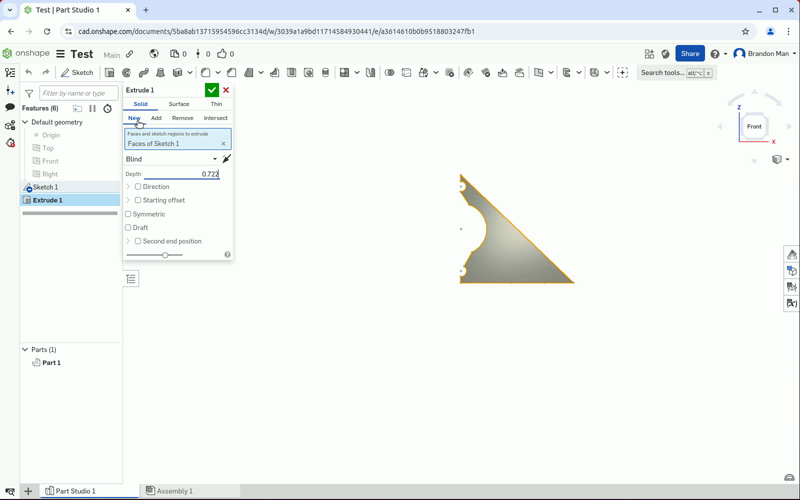
key(enter)
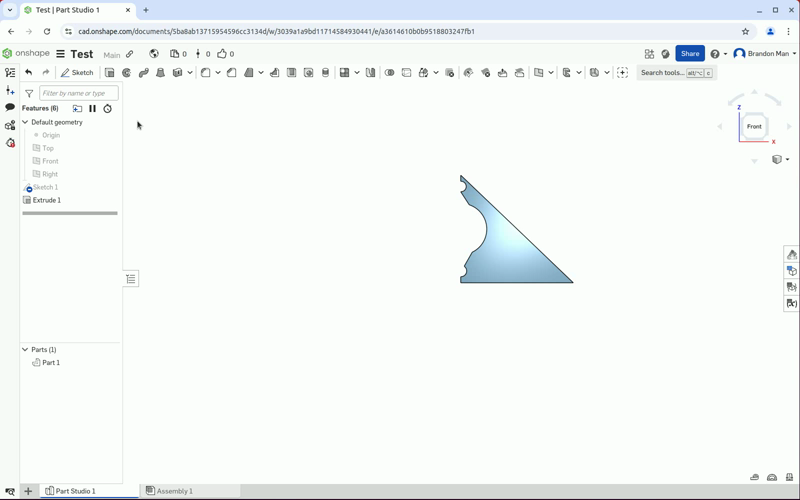
key(shift+h)
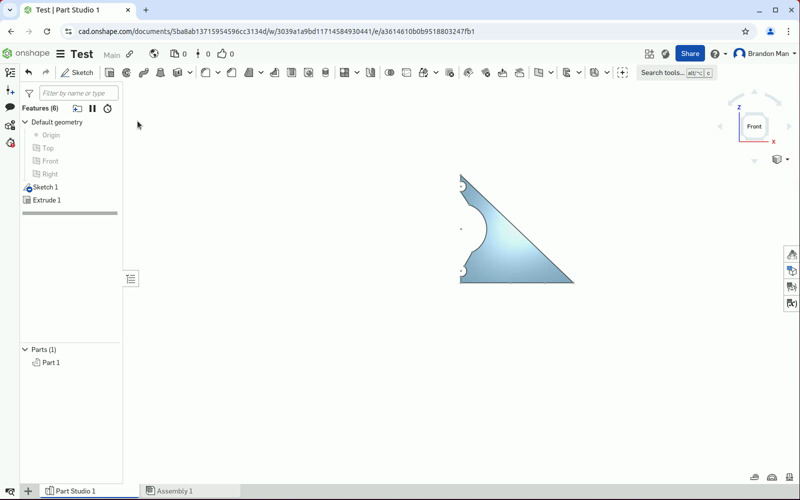
key(shift+h)
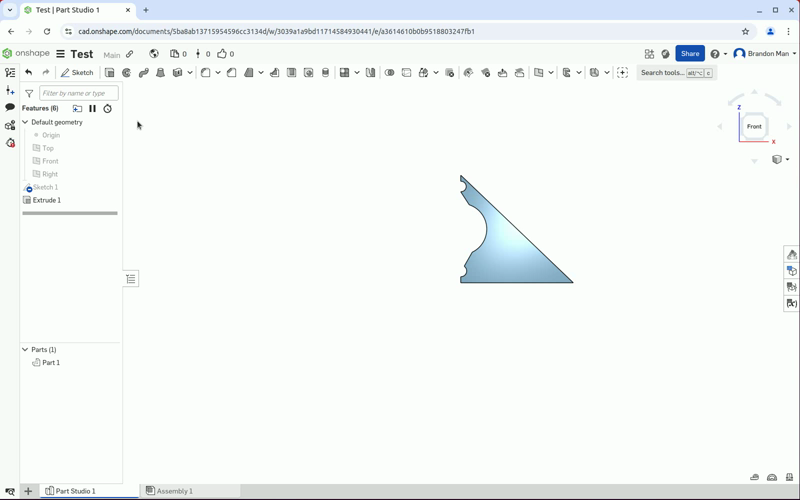
mouse_move(73, 189)
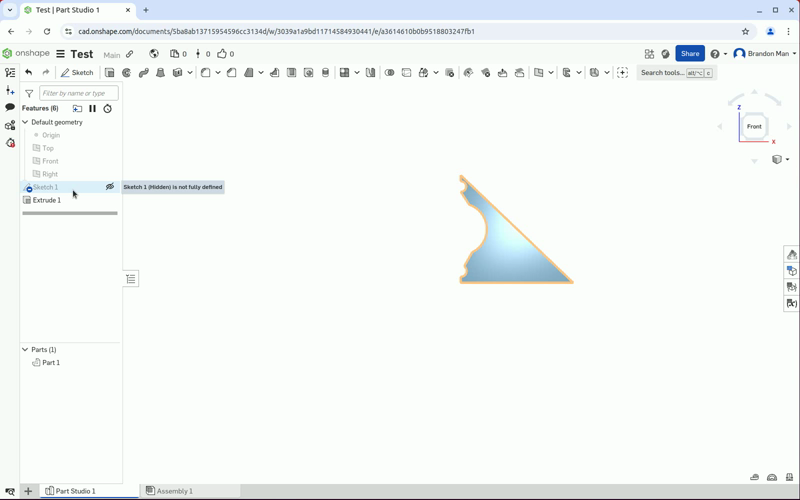
click(73, 189)
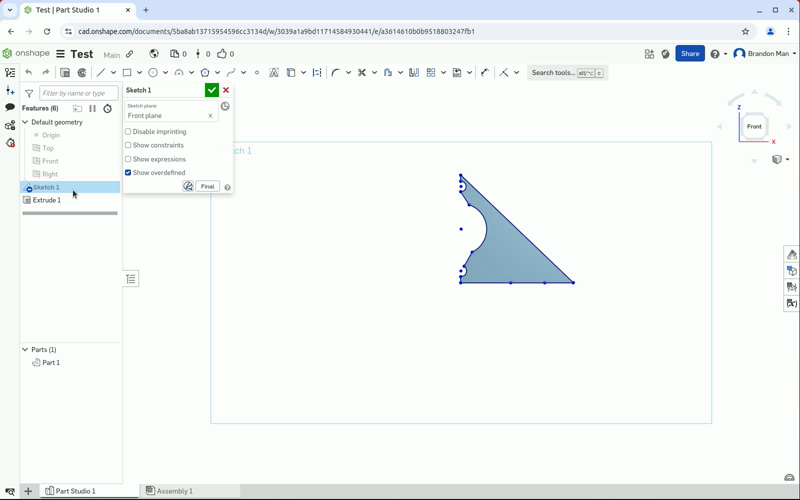
mouse_move(229, 92)
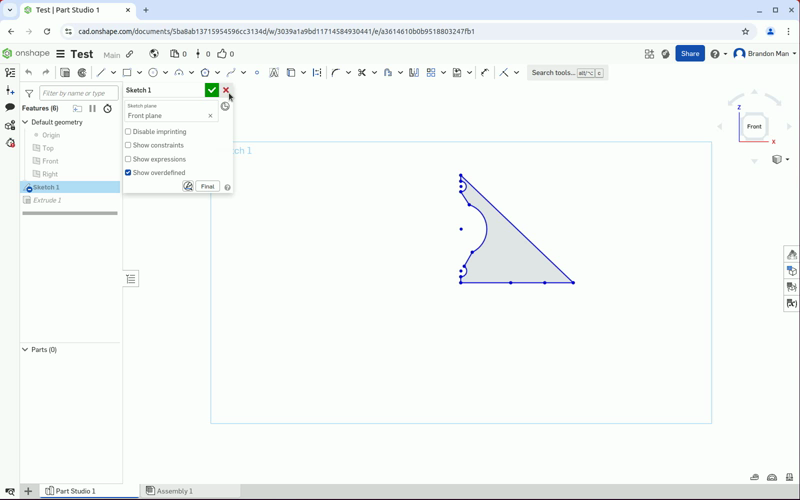
click(229, 92)
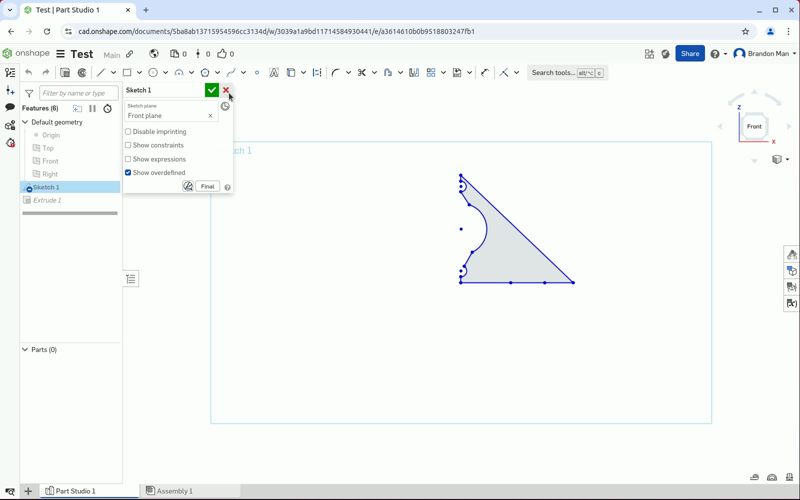
key(shift+s)
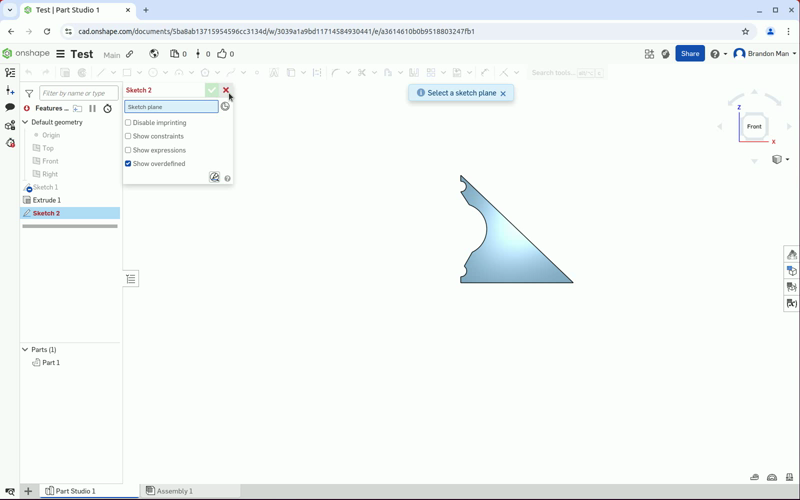
mouse_move(73, 163)
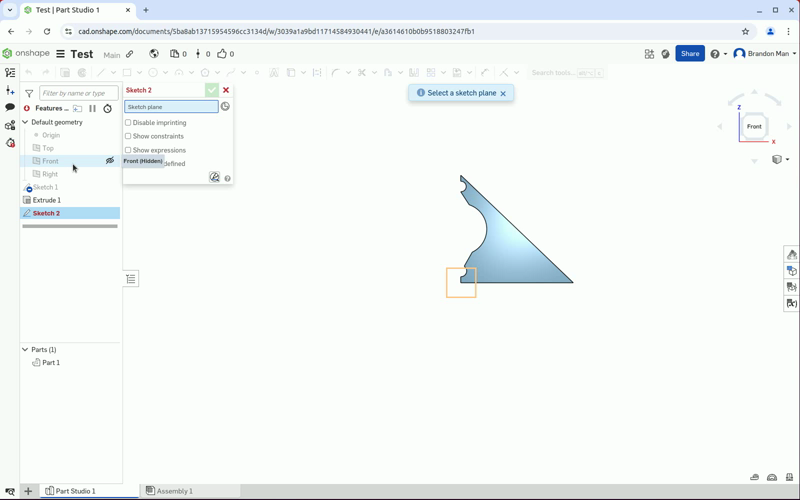
click(73, 163)
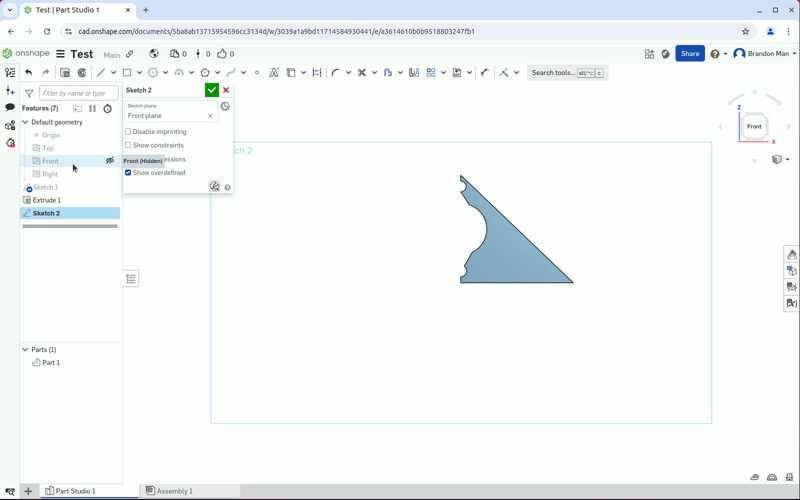
mouse_move(73, 352)
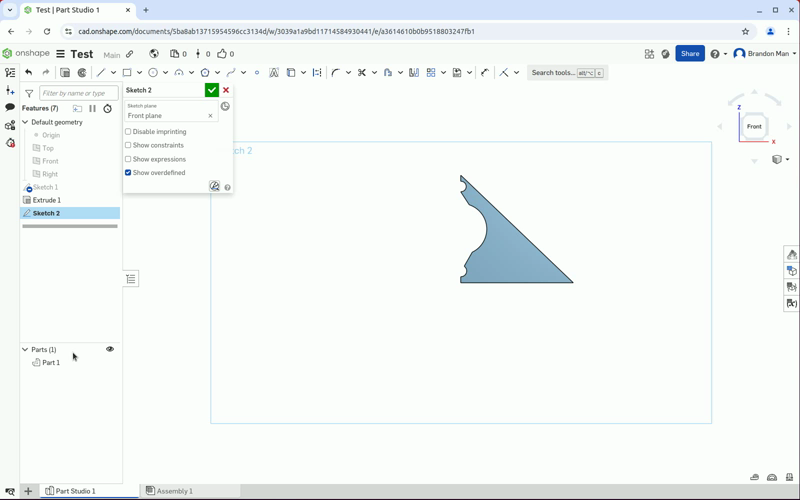
key(y)
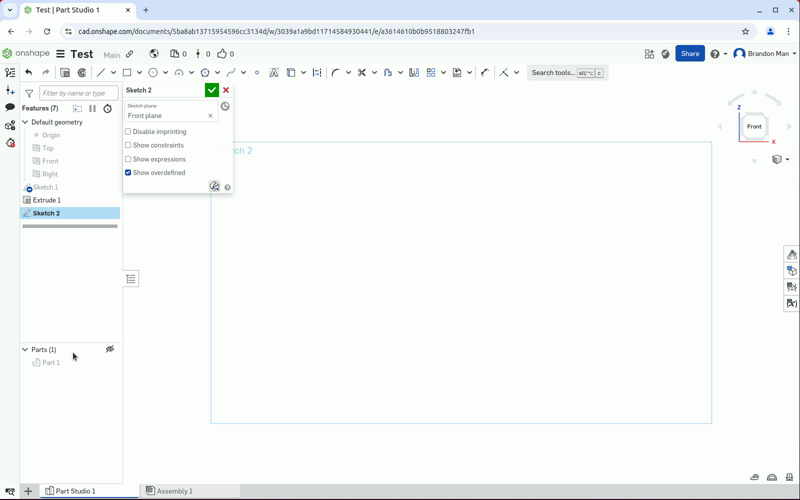
key(l)
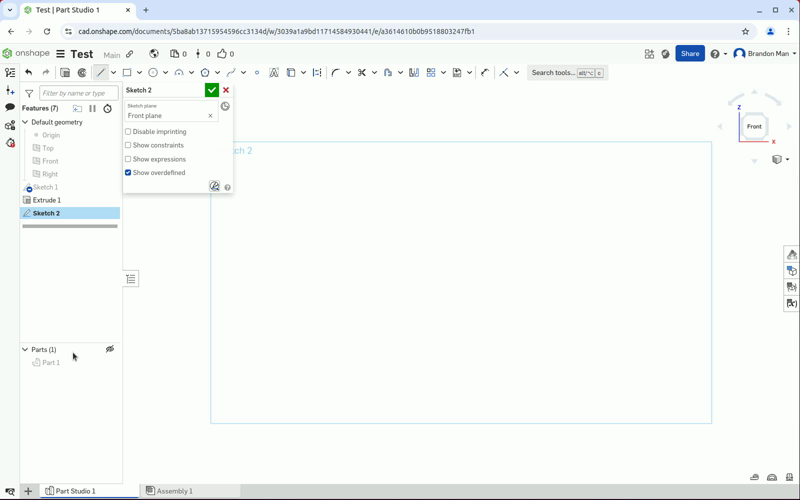
key_down(shift)
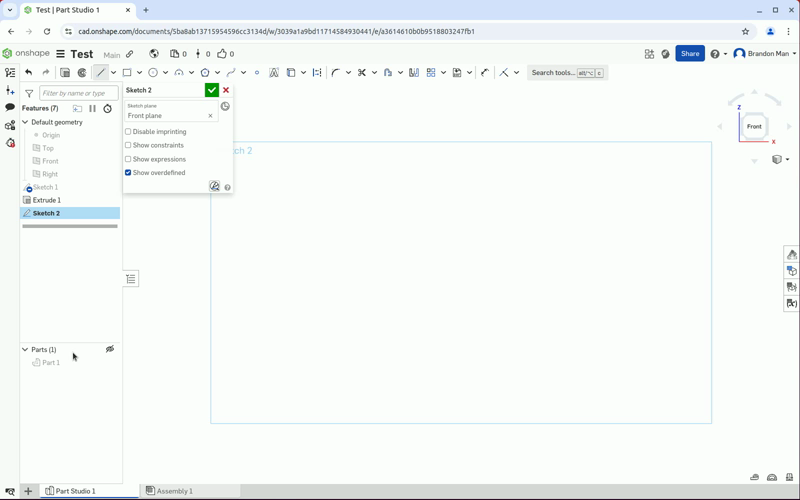
mouse_move(511, 288)
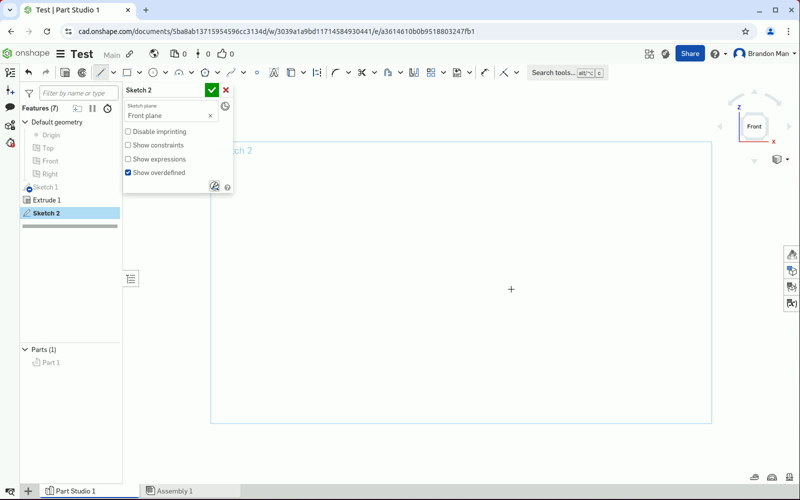
click(511, 288)
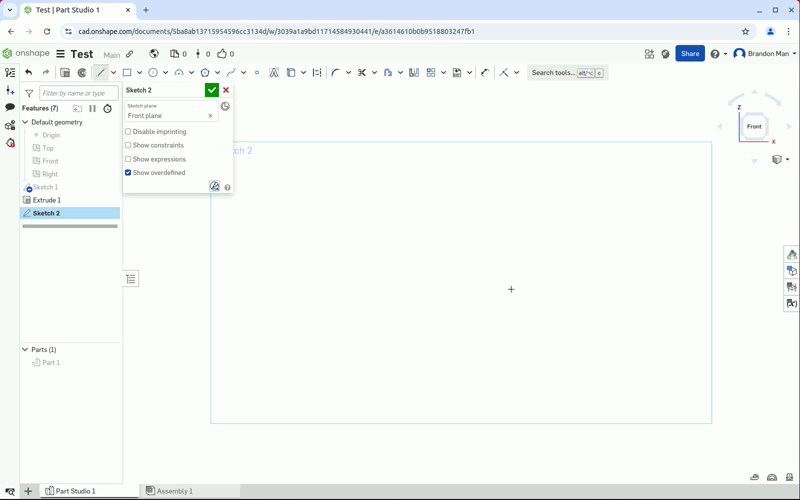
key_up(shift)
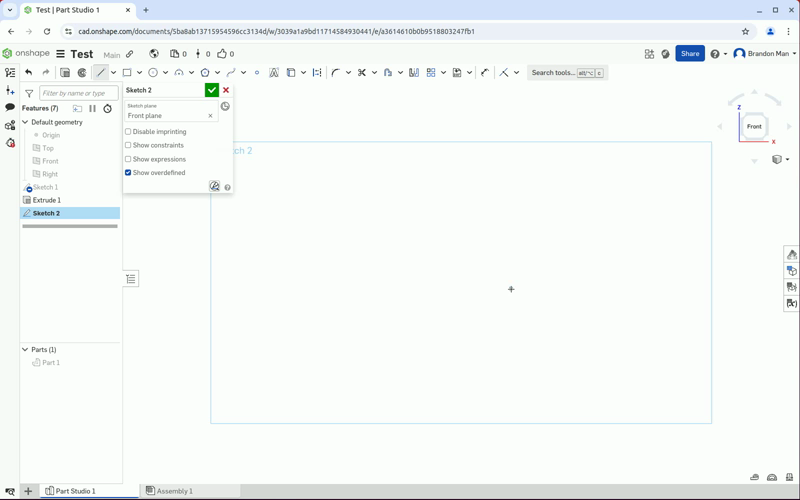
key_down(shift)
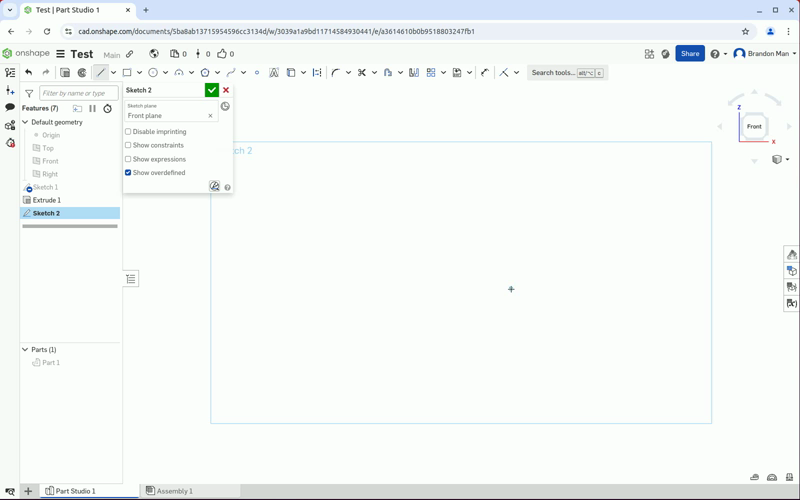
mouse_move(541, 288)
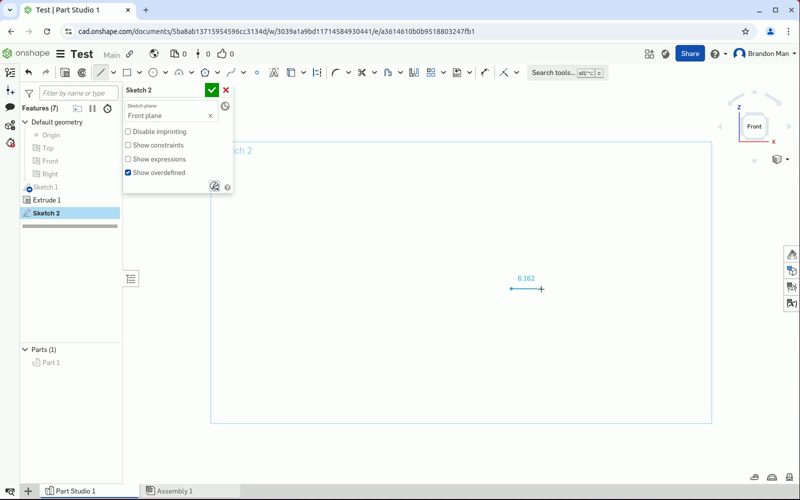
mouse_move(546, 288)
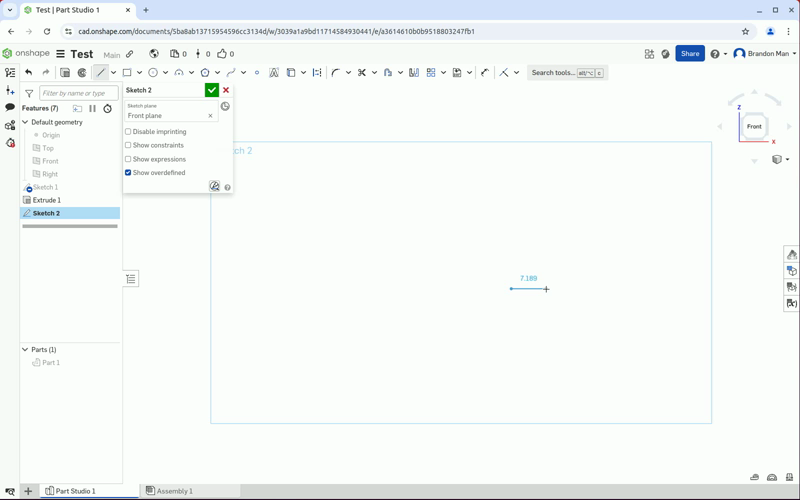
click(546, 288)
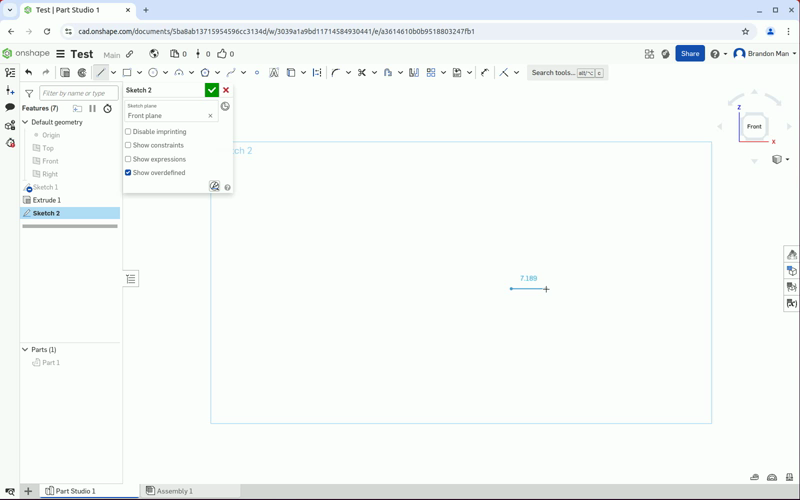
key_up(shift)
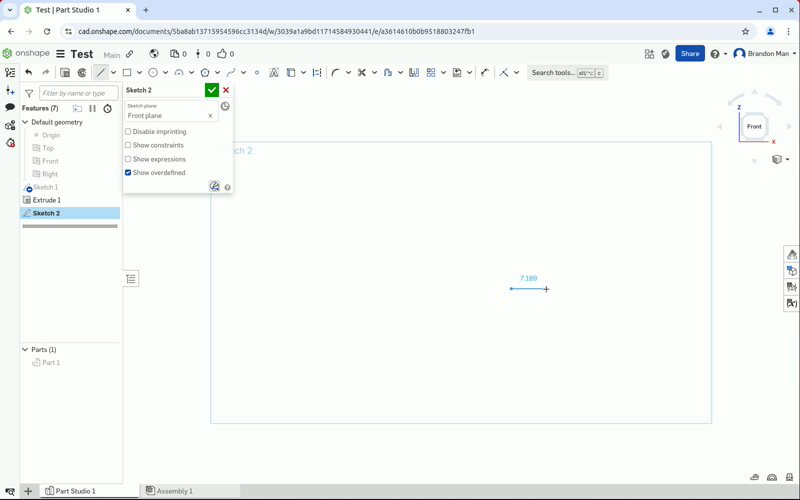
key_down(shift)
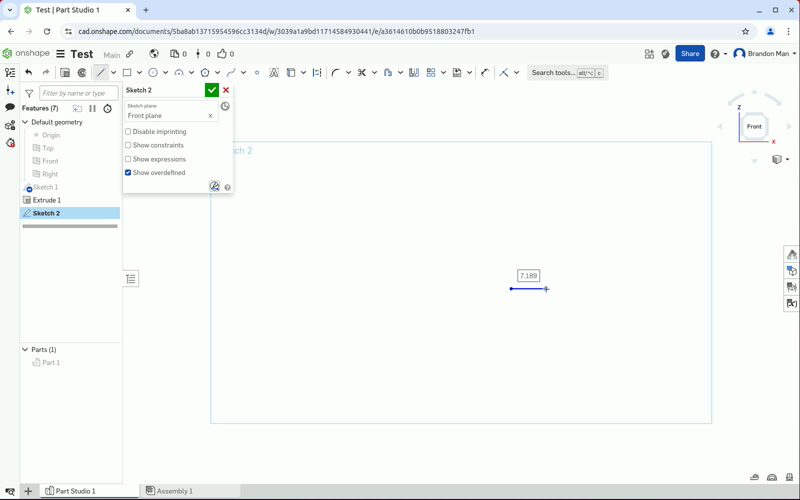
mouse_move(576, 288)
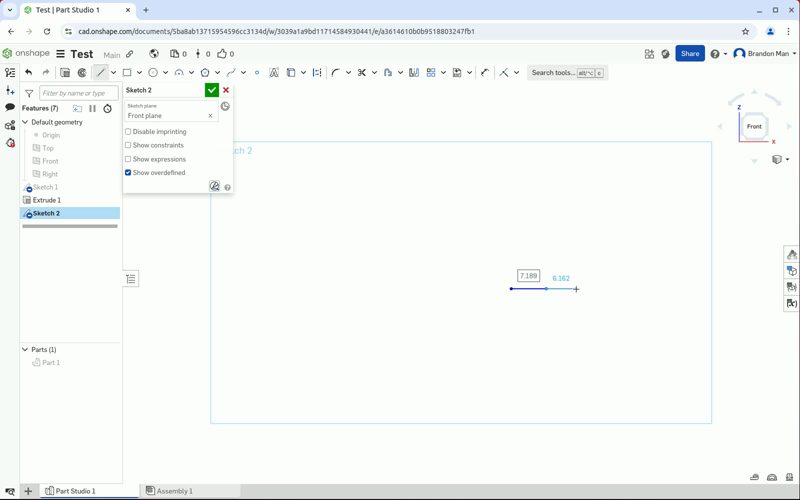
mouse_move(546, 283)
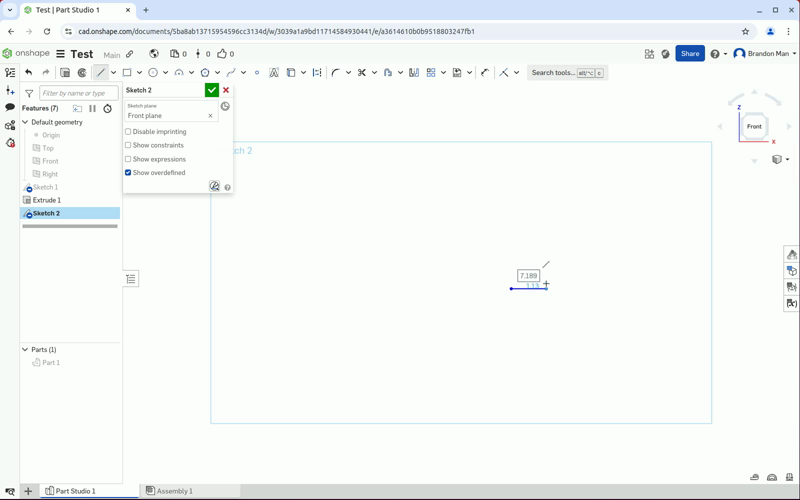
scroll(6)
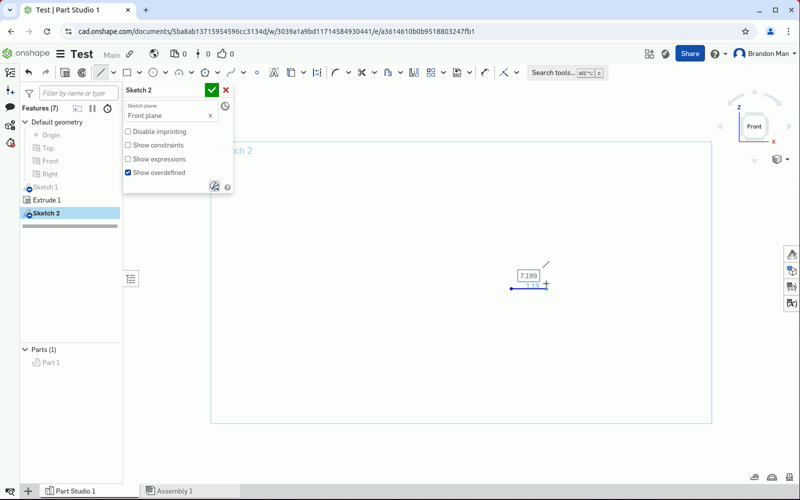
scroll(6)
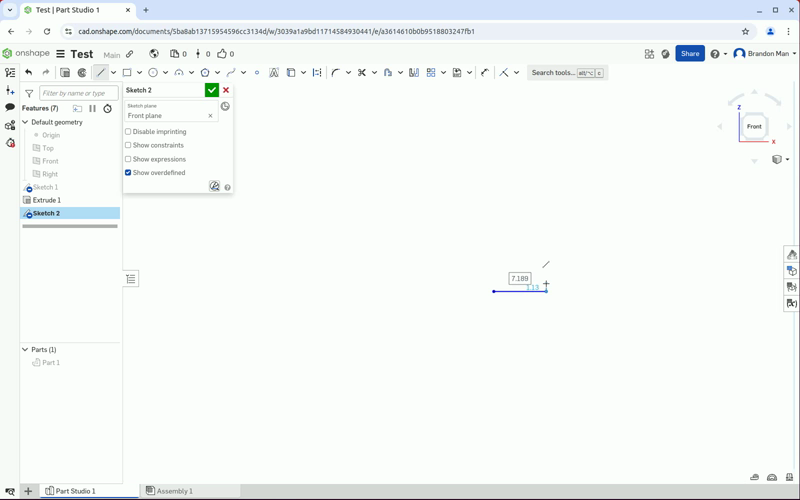
scroll(6)
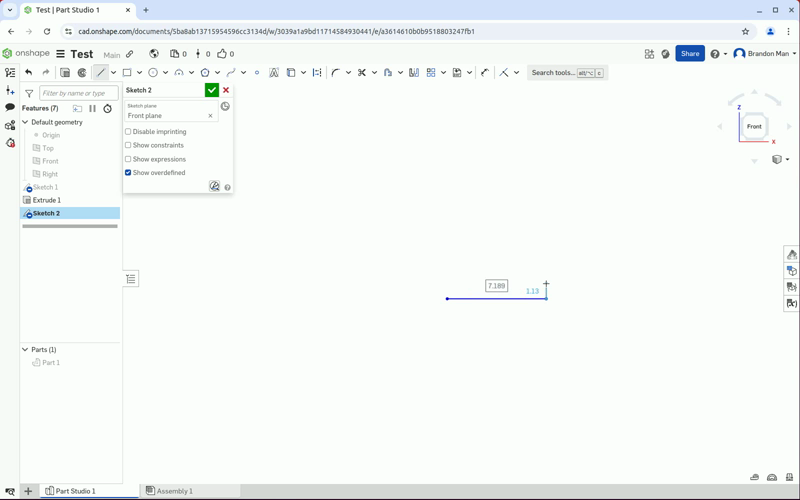
scroll(6)
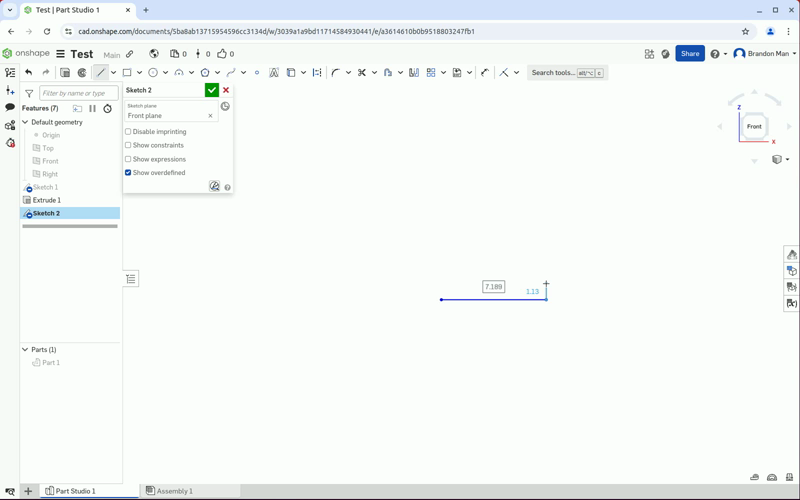
scroll(6)
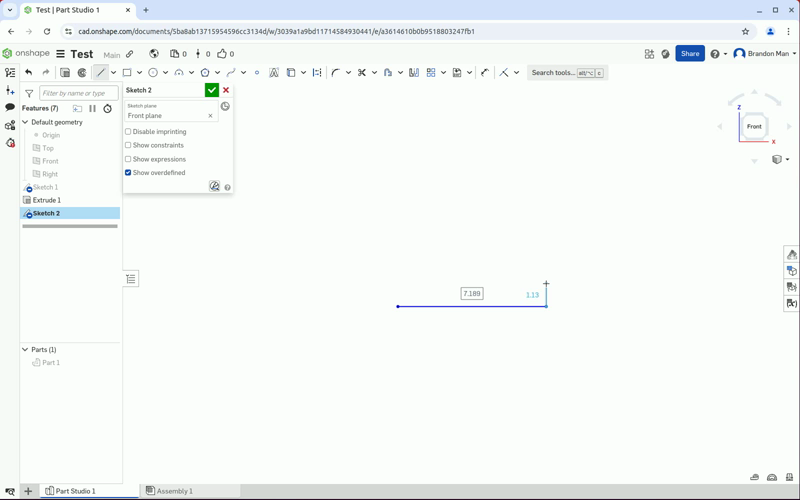
scroll(6)
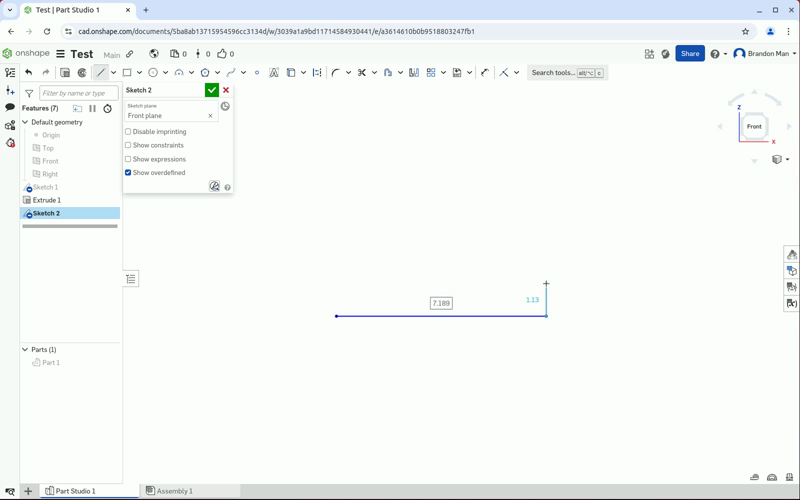
scroll(6)
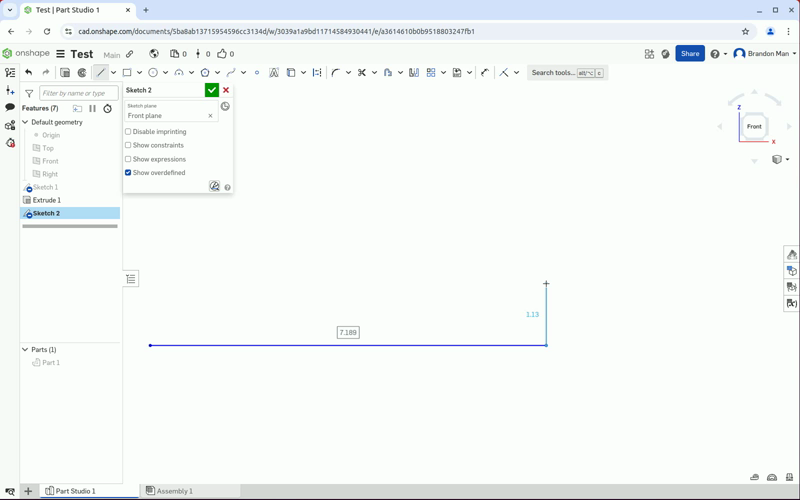
click(546, 283)
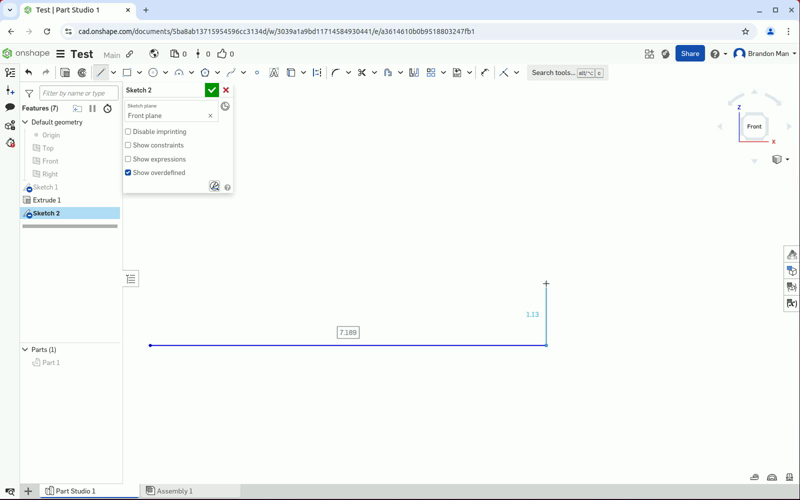
scroll(-6)
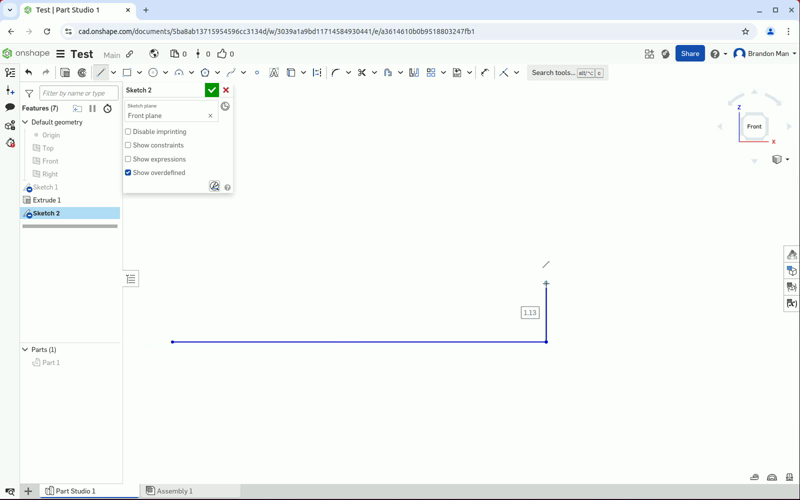
scroll(-6)
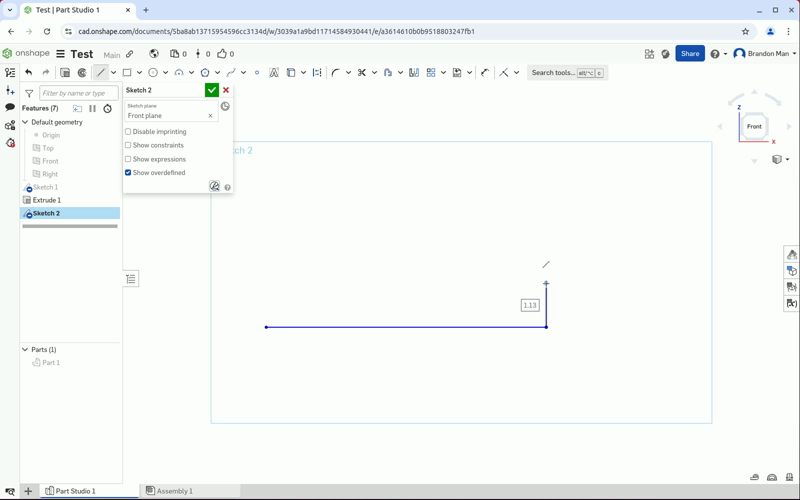
scroll(-6)
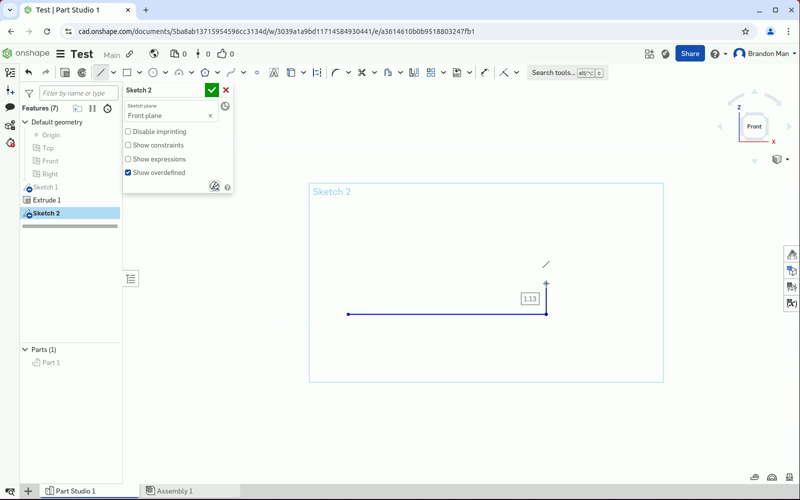
scroll(-6)
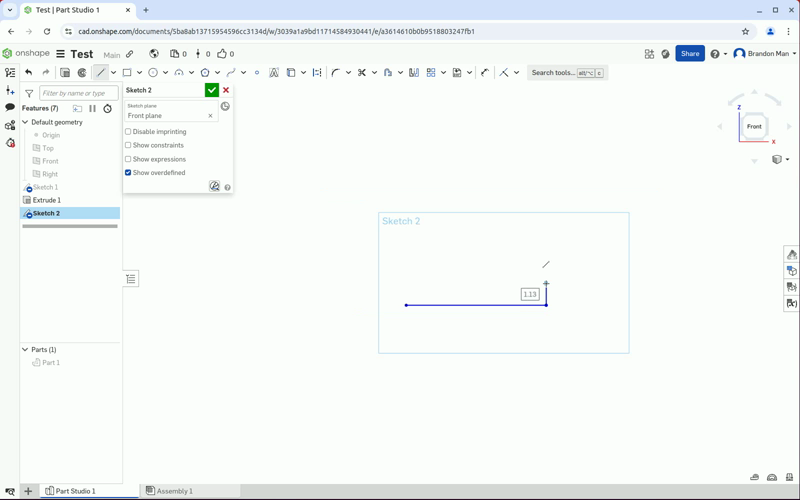
scroll(-6)
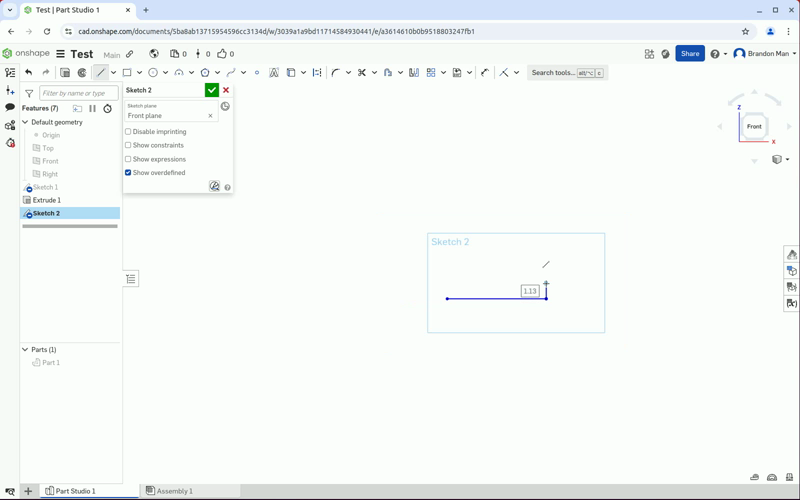
scroll(-6)
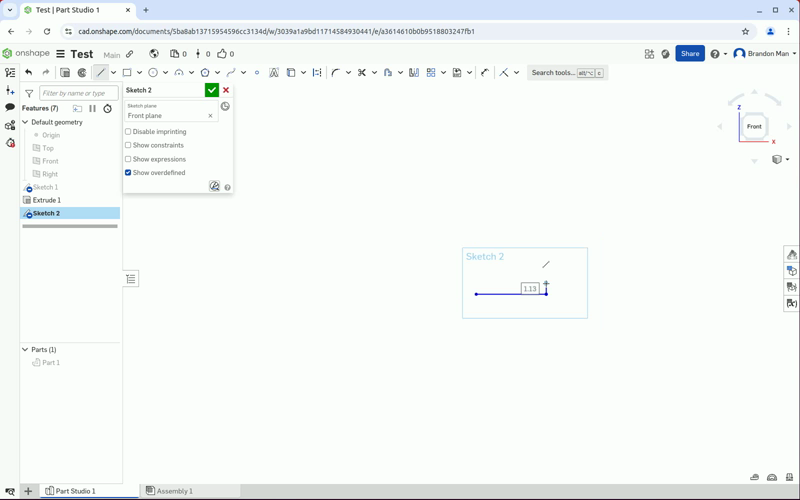
scroll(-6)
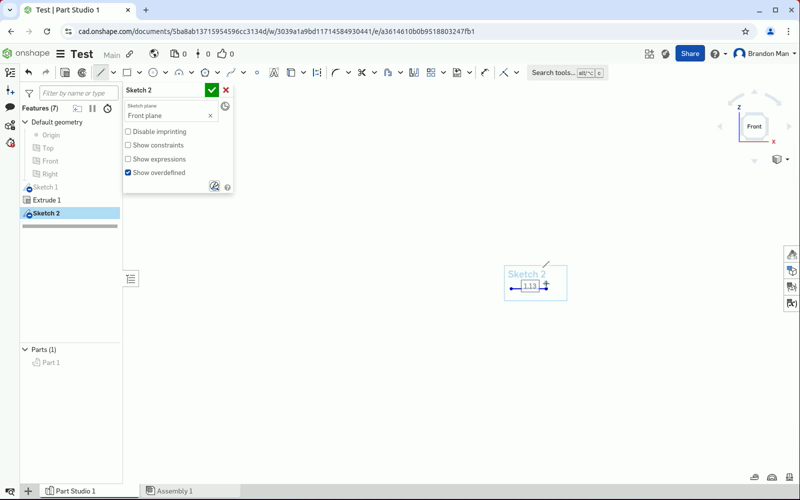
key_up(shift)
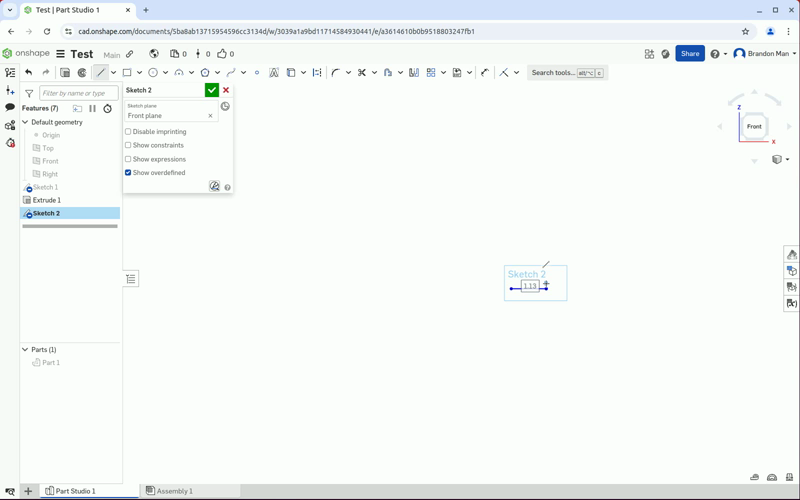
key_down(shift)
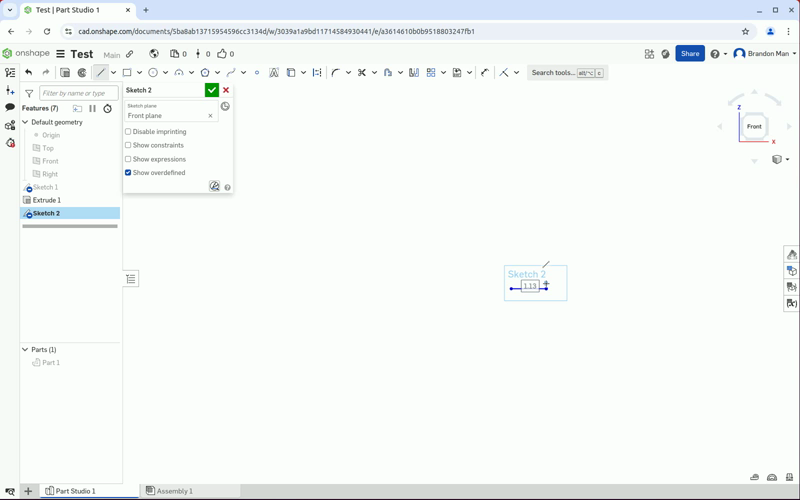
mouse_move(576, 283)
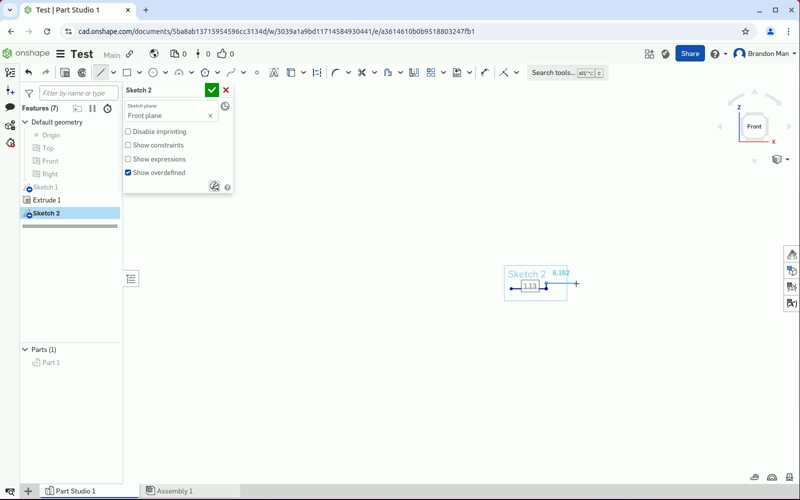
mouse_move(511, 283)
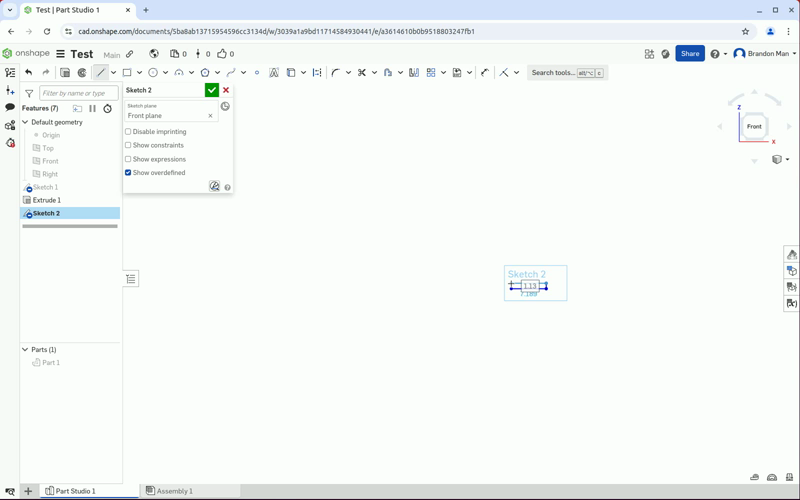
click(511, 283)
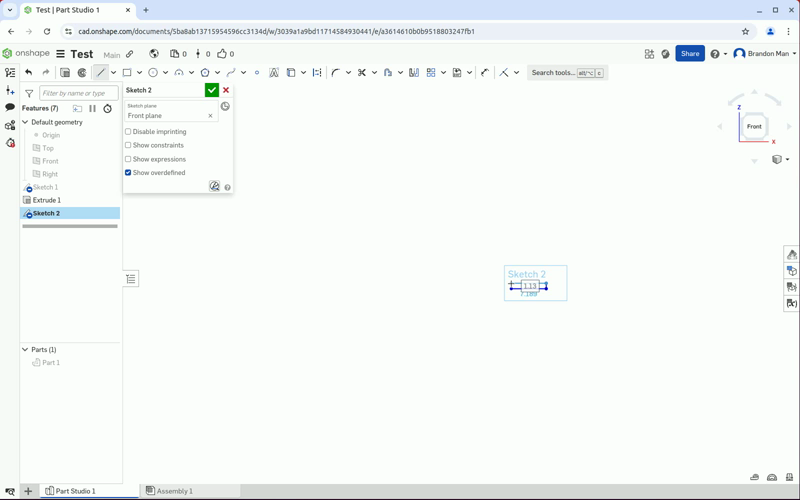
key_up(shift)
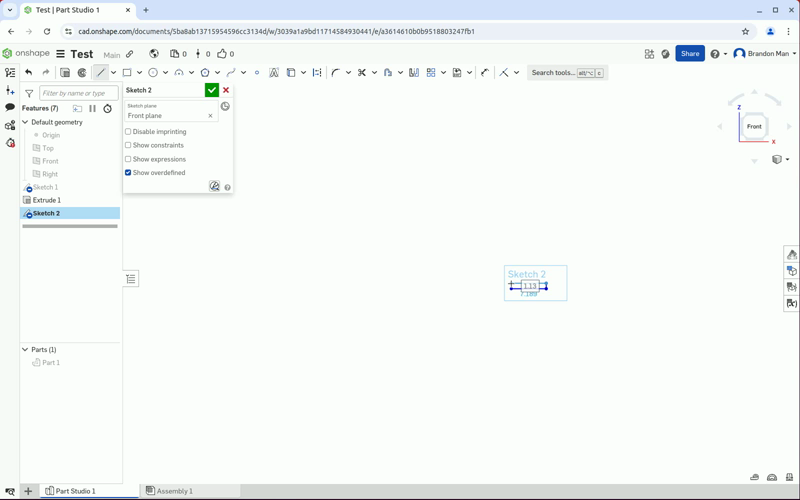
mouse_move(541, 283)
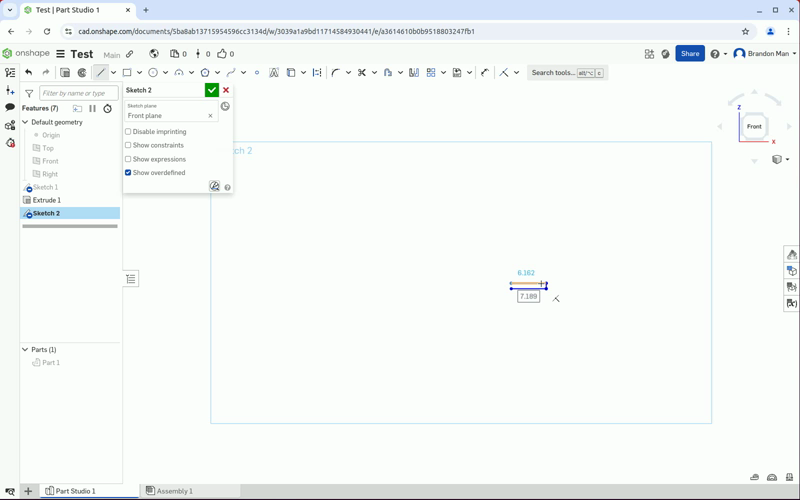
key_down(shift)
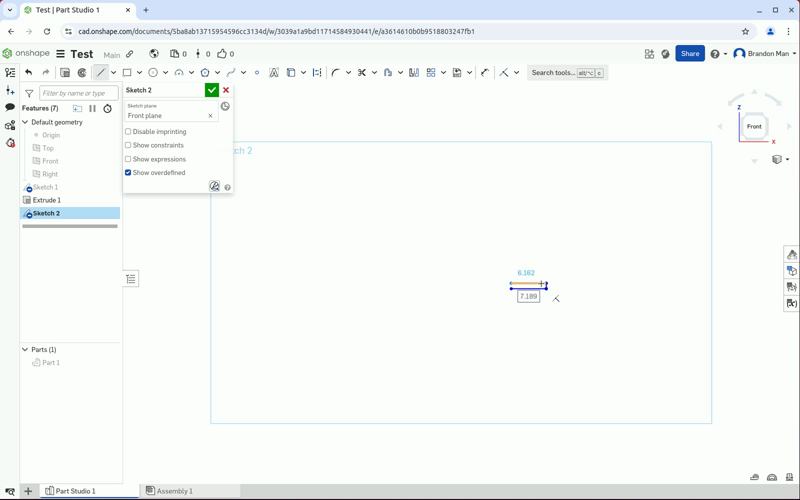
mouse_move(511, 288)
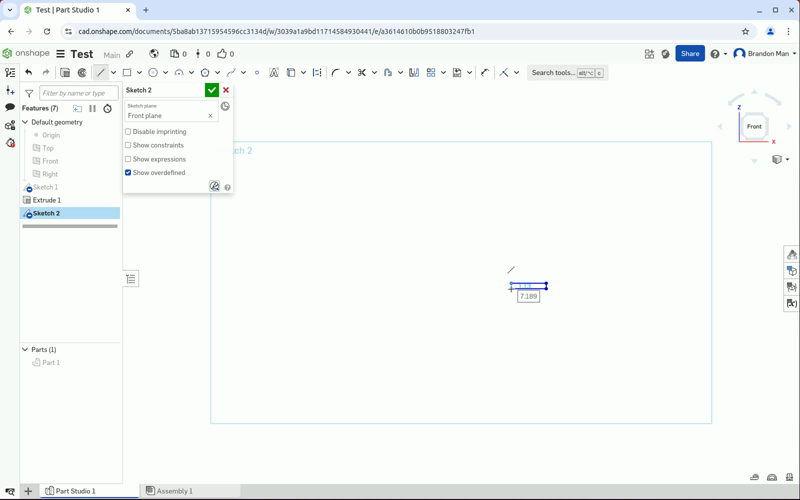
scroll(6)
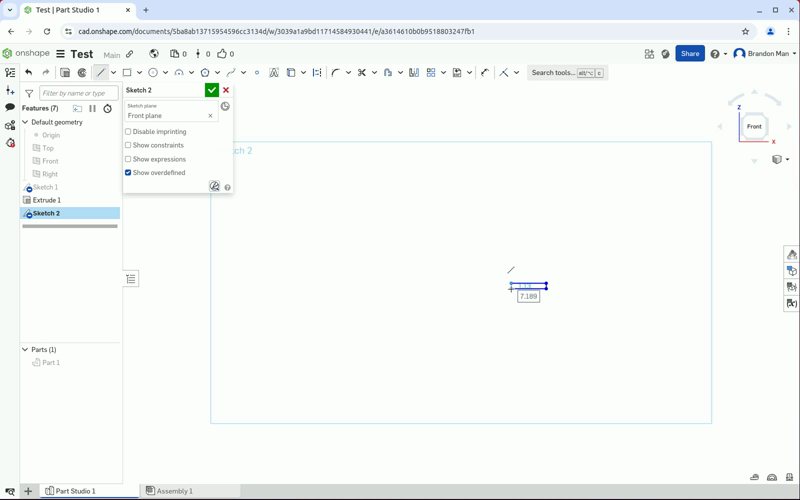
scroll(6)
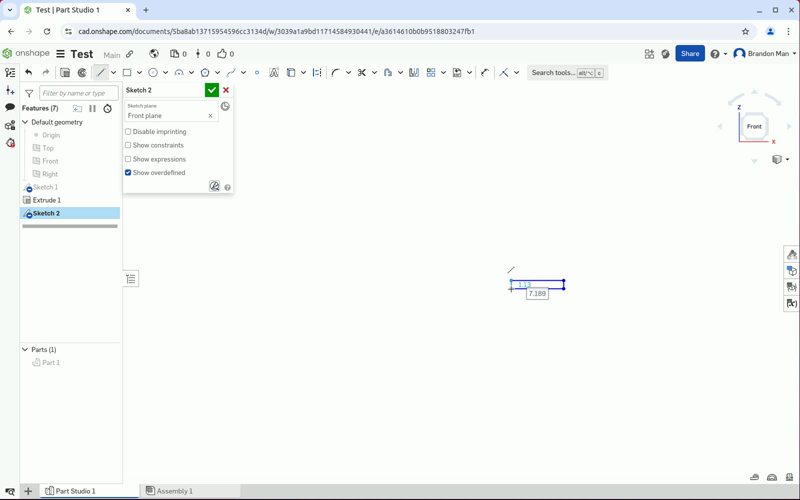
scroll(6)
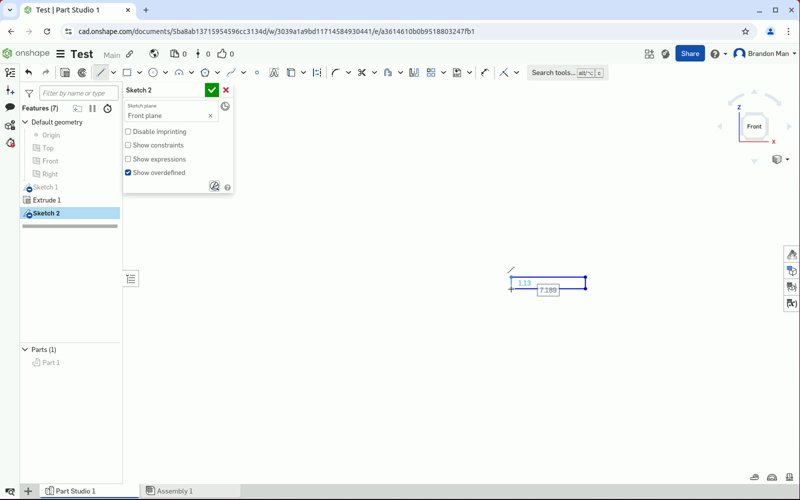
scroll(6)
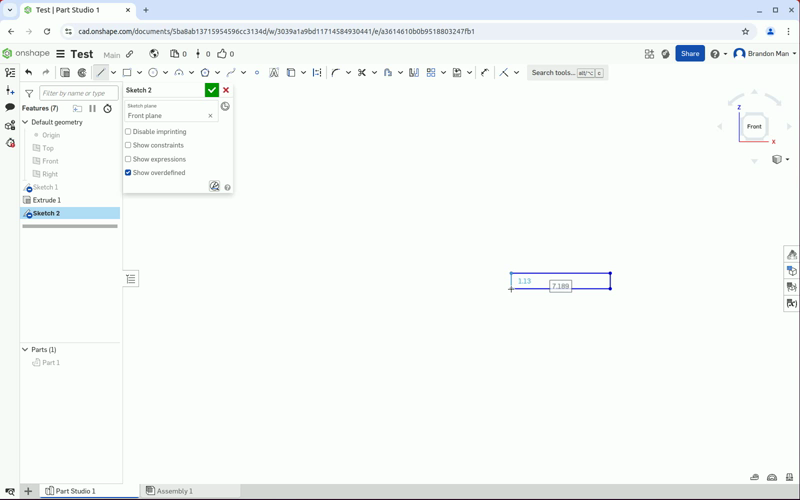
scroll(6)
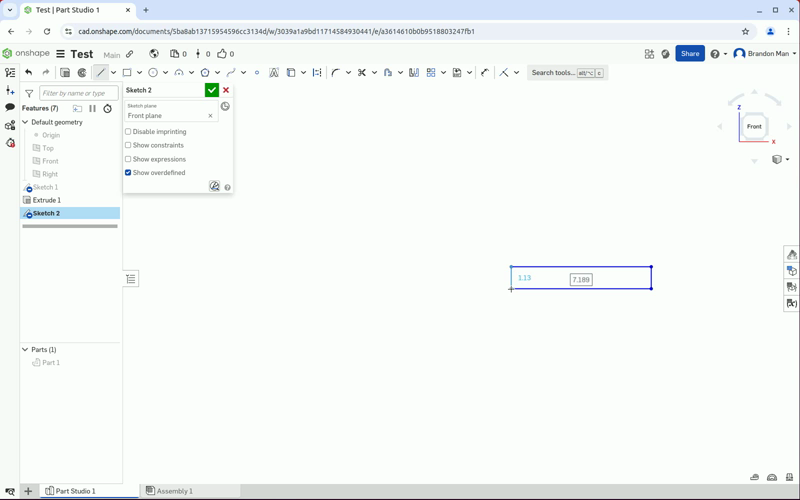
scroll(6)
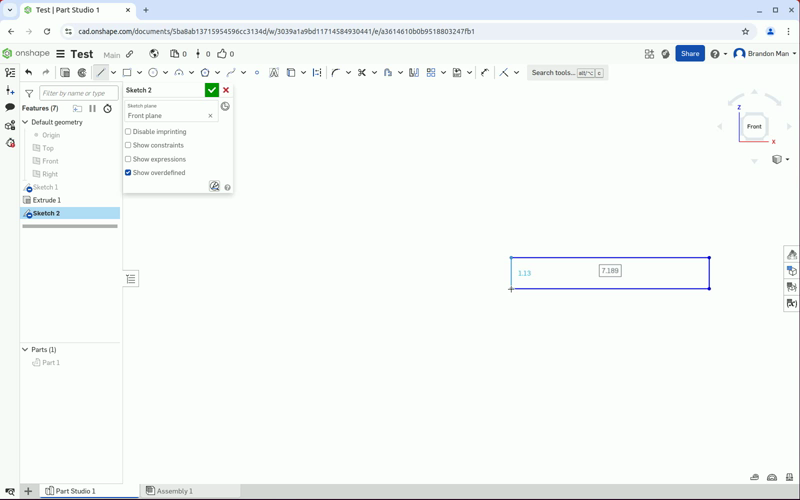
scroll(6)
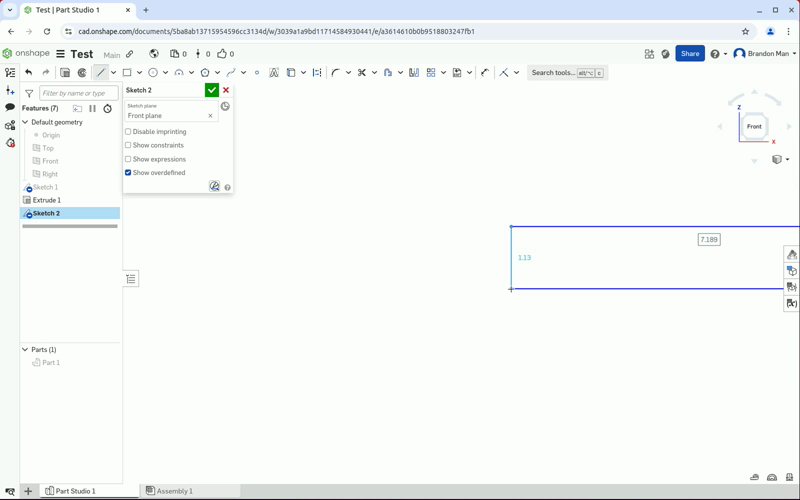
key_up(shift)
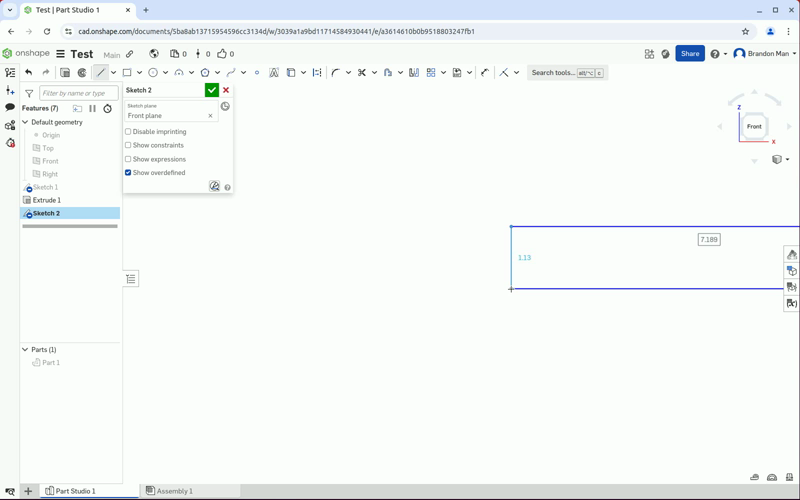
click(511, 288)
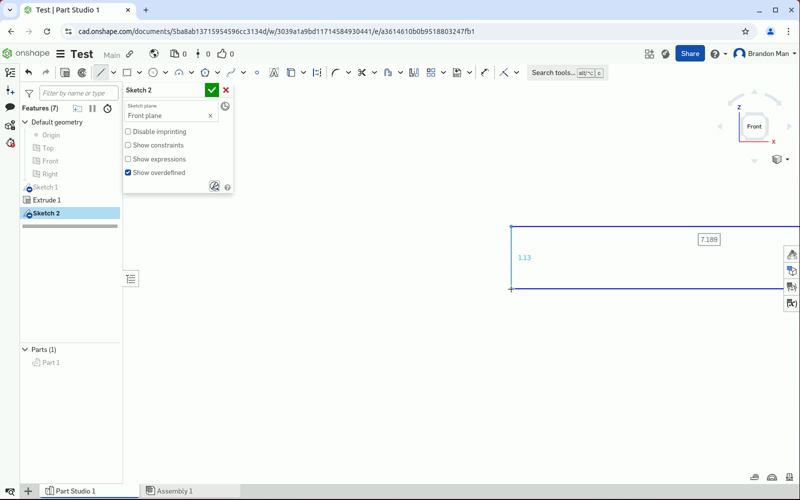
scroll(-6)
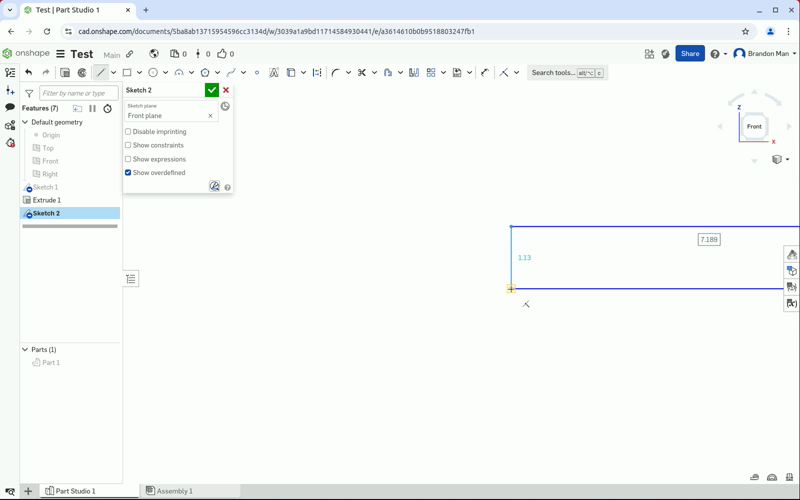
scroll(-6)
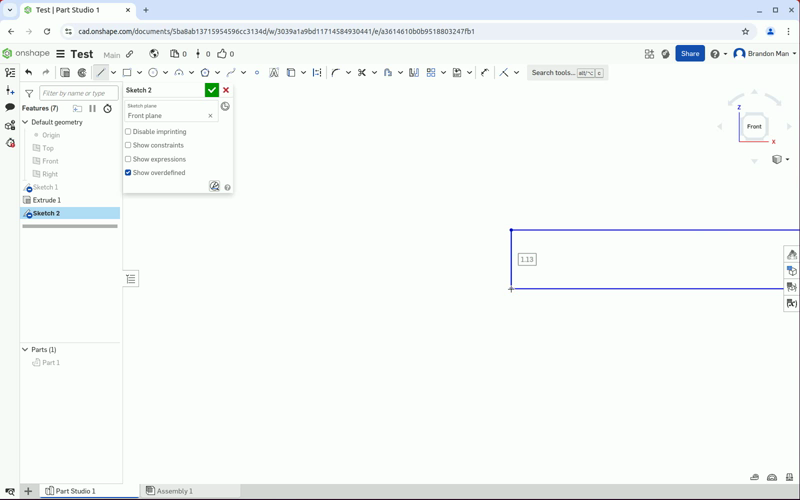
scroll(-6)
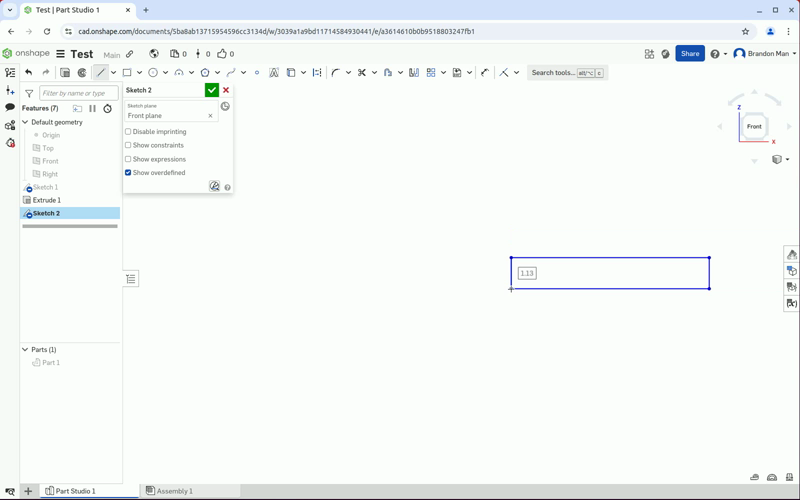
scroll(-6)
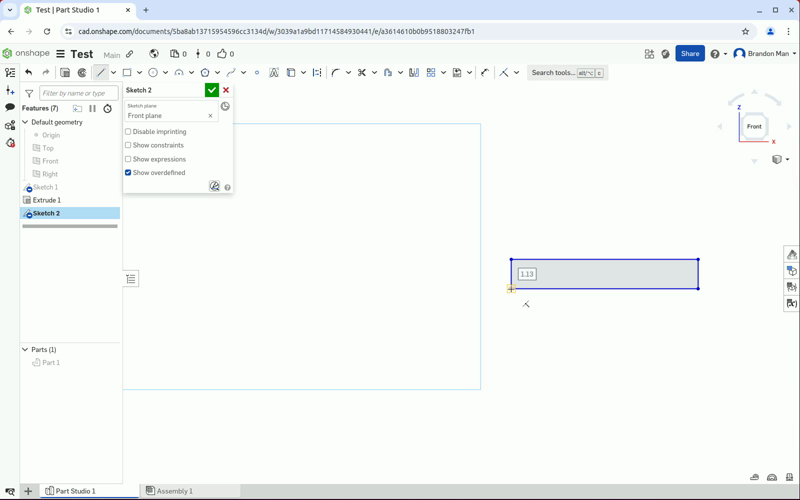
scroll(-6)
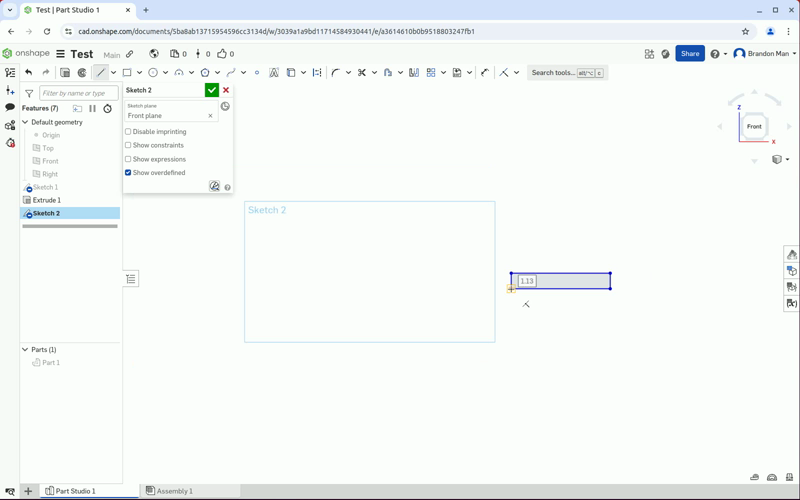
scroll(-6)
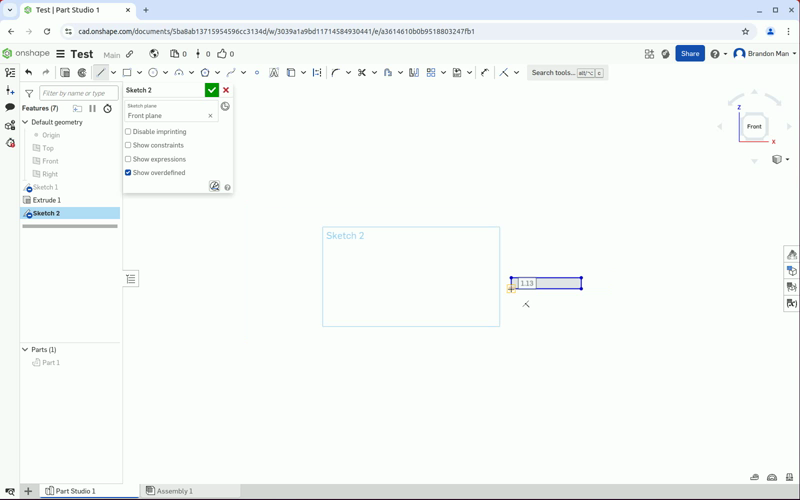
scroll(-6)
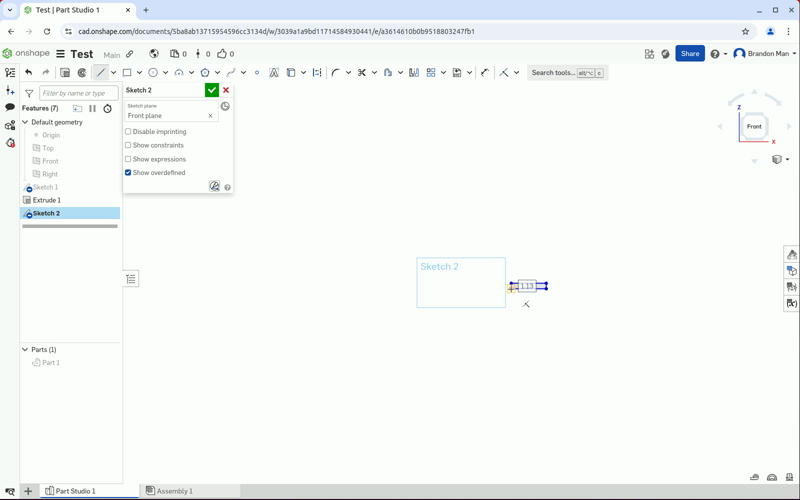
key(esc)
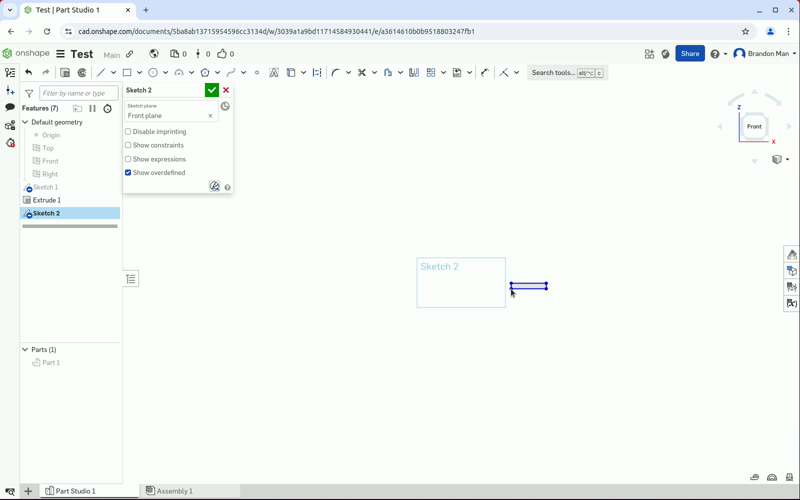
mouse_move(530, 283)
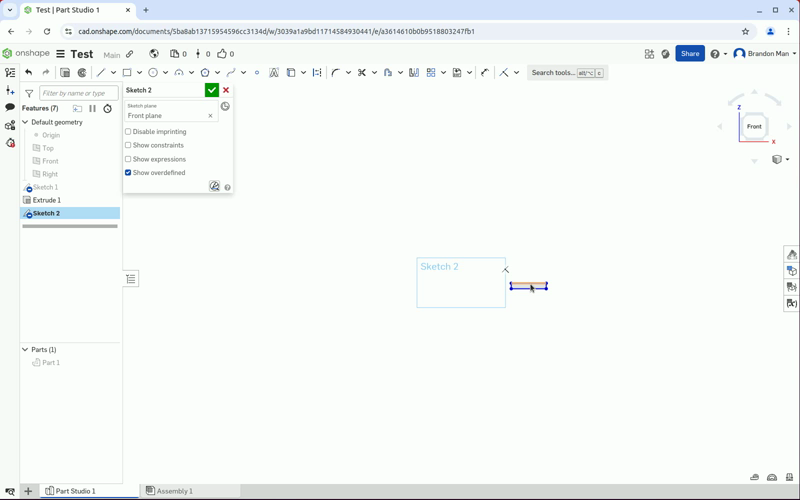
scroll(6)
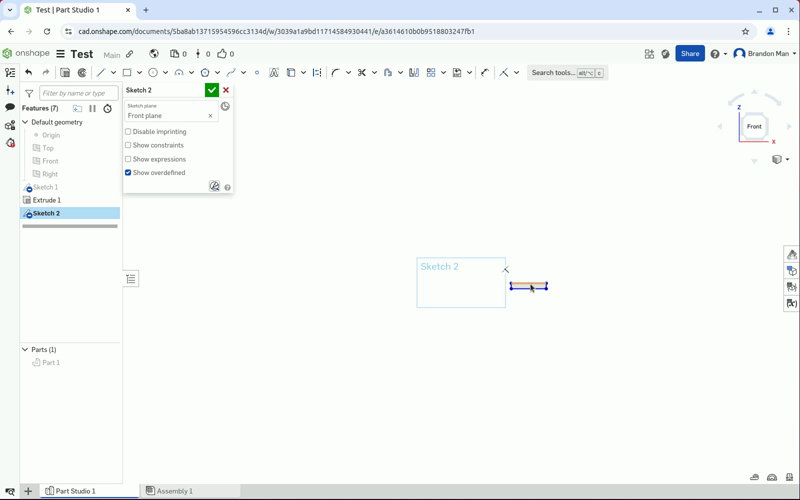
scroll(6)
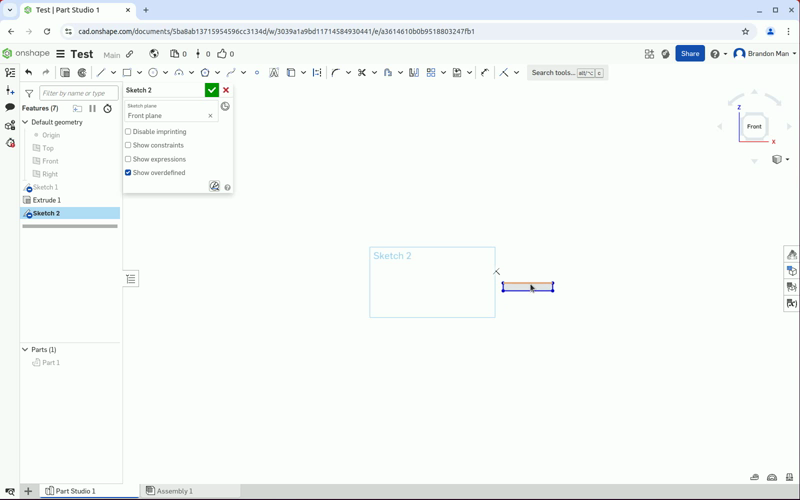
scroll(6)
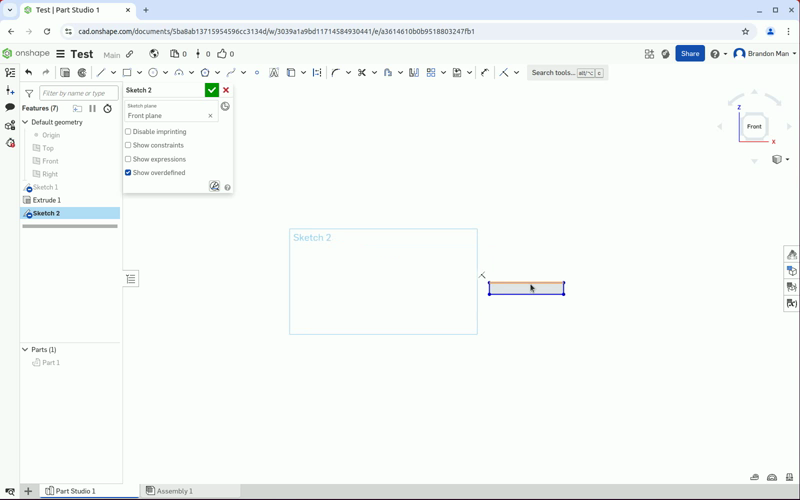
scroll(6)
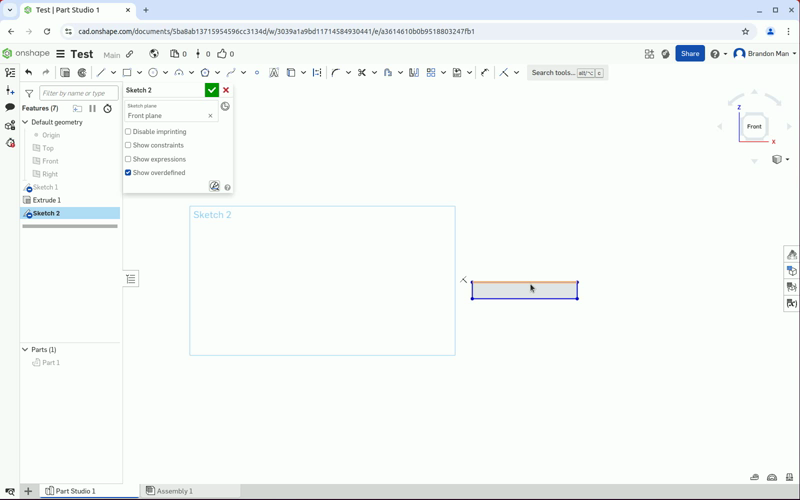
scroll(6)
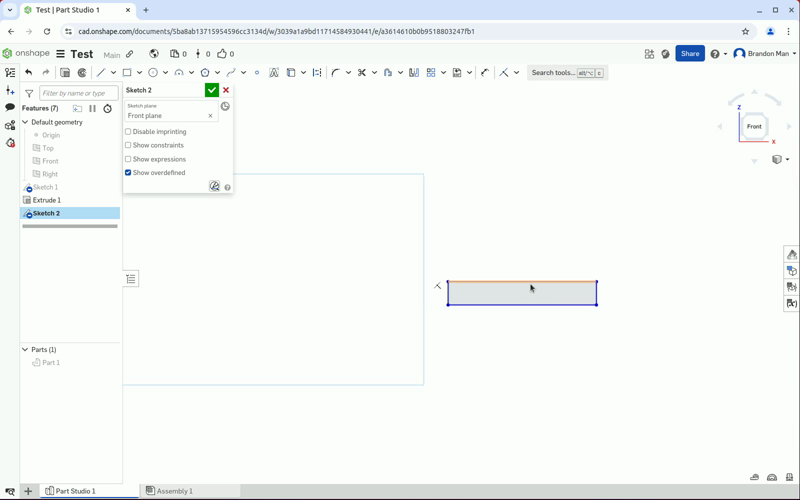
scroll(6)
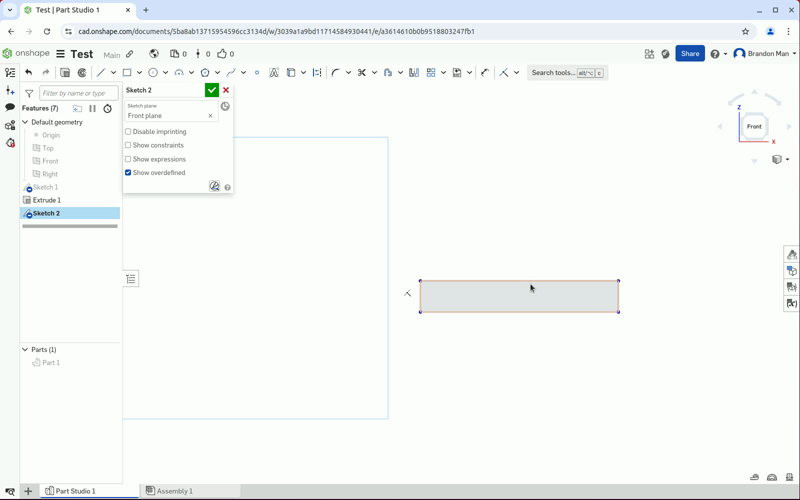
scroll(6)
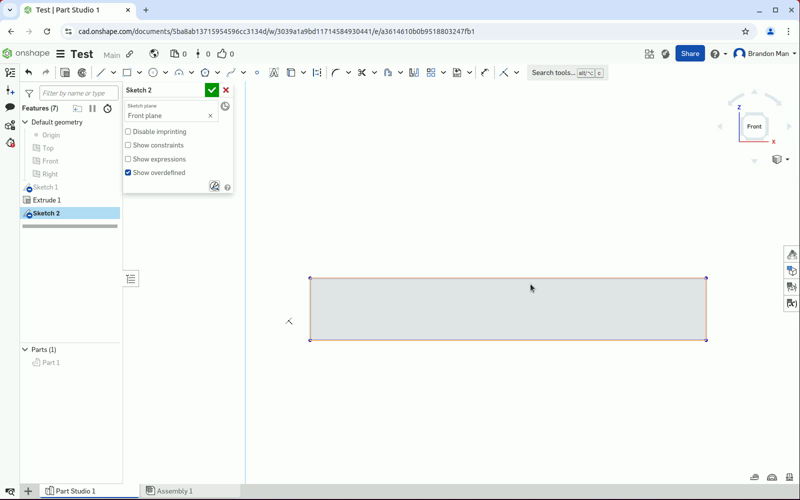
click(530, 283)
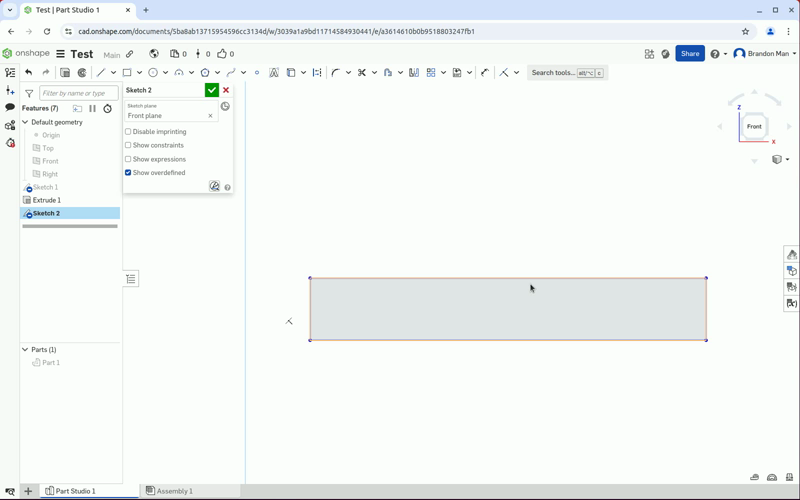
scroll(-6)
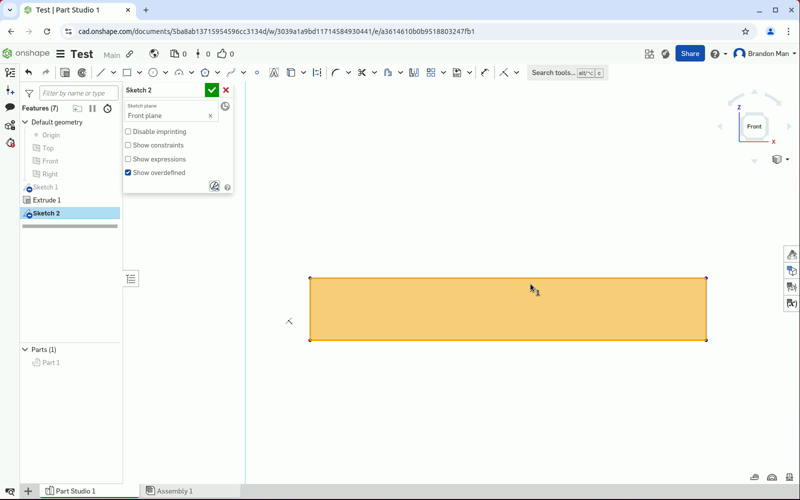
scroll(-6)
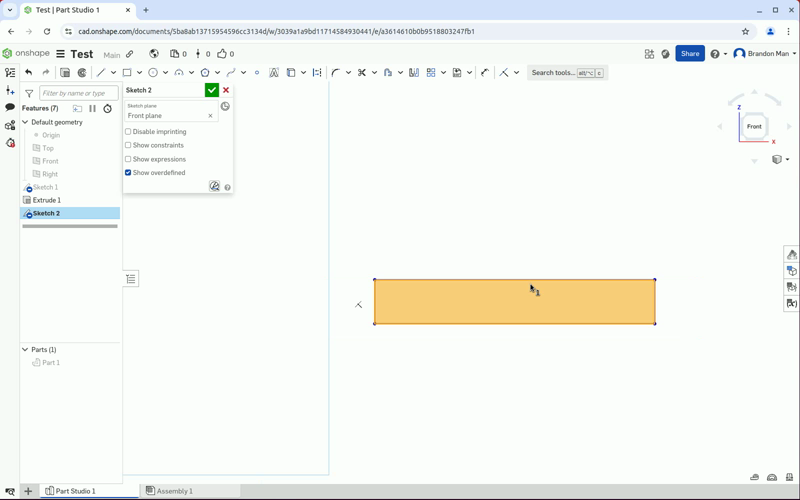
scroll(-6)
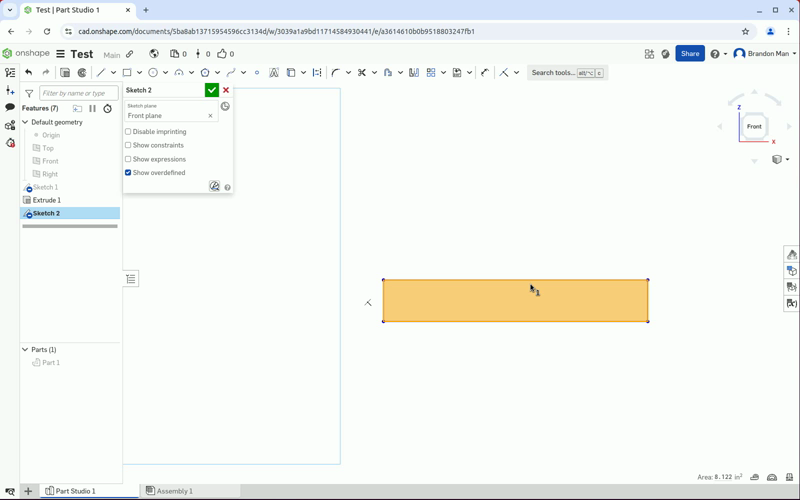
scroll(-6)
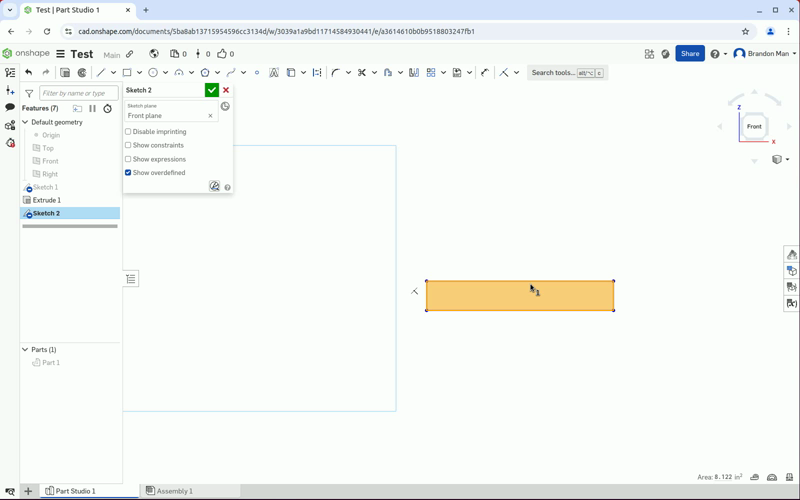
scroll(-6)
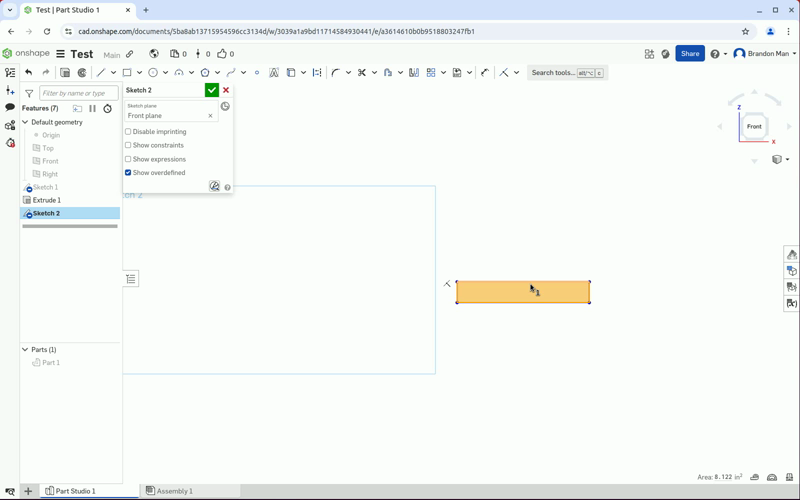
scroll(-6)
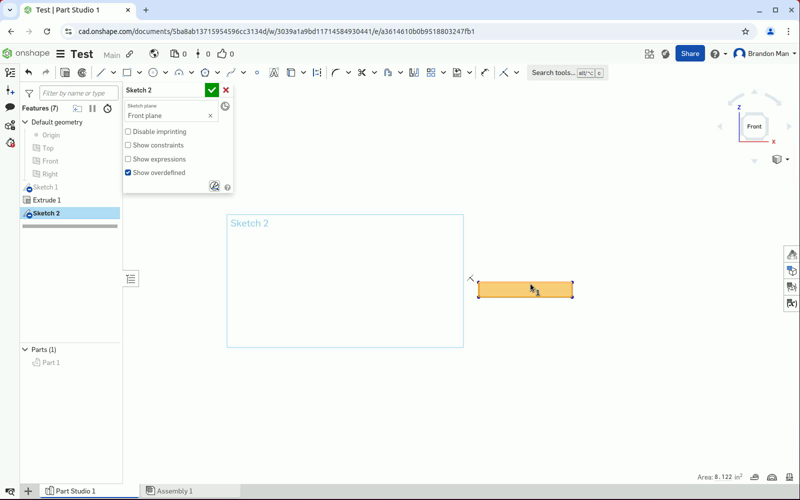
scroll(-6)
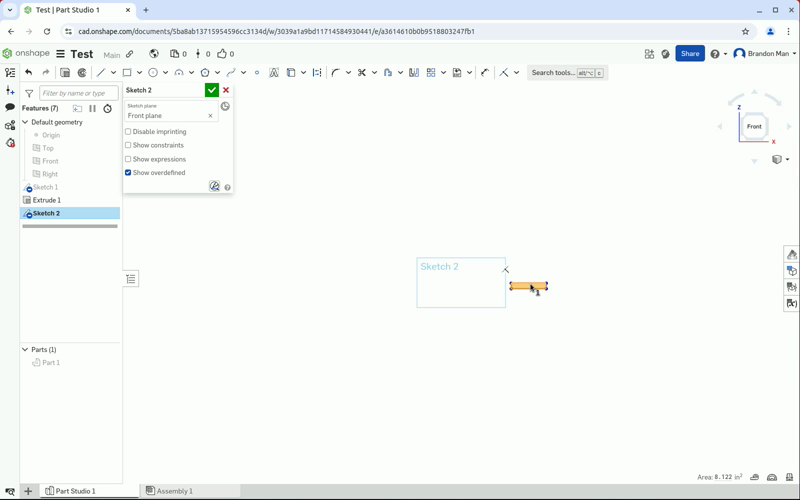
mouse_move(73, 352)
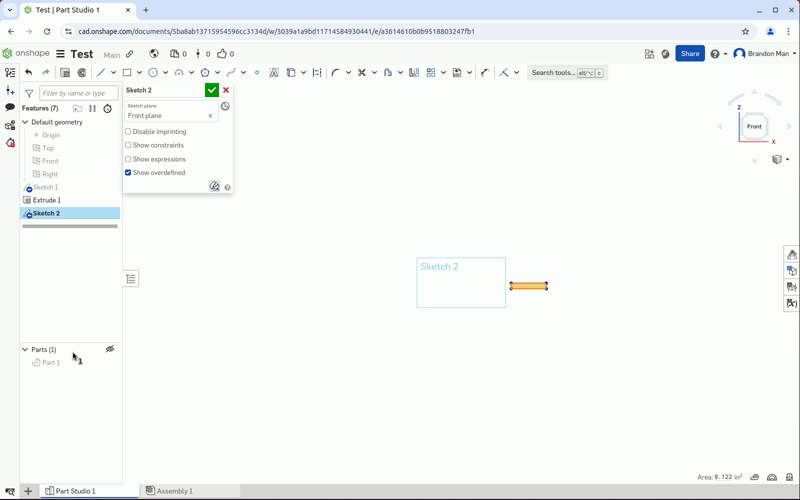
key(shift+y)
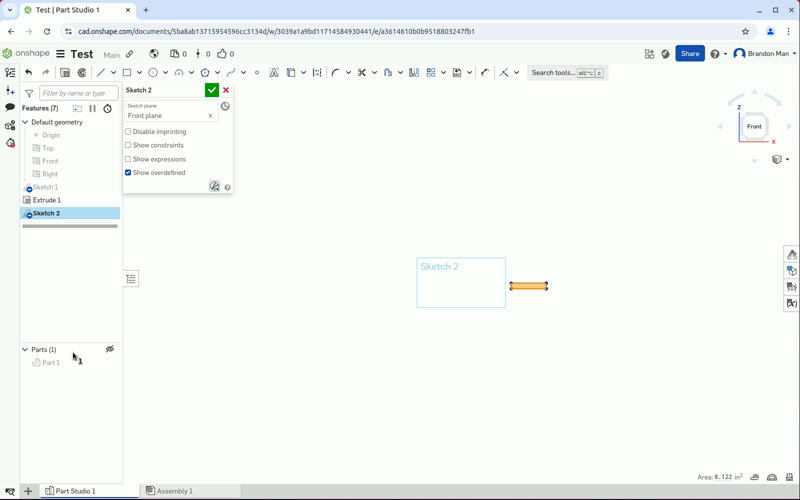
key(shift+e)
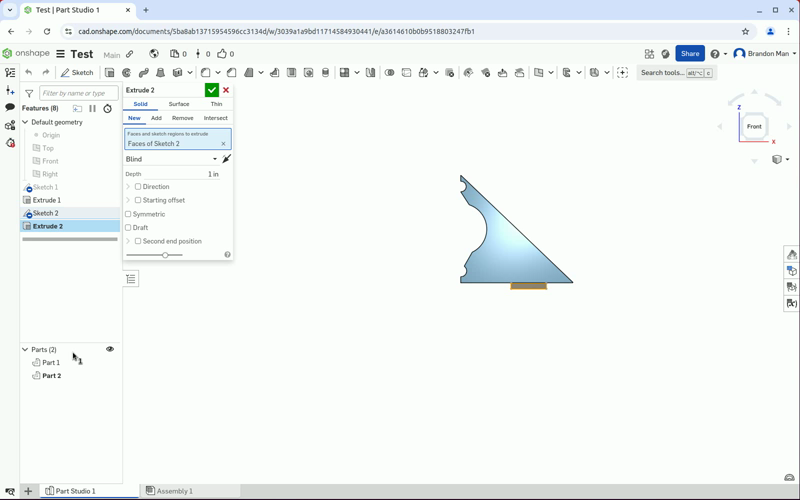
mouse_move(143, 106)
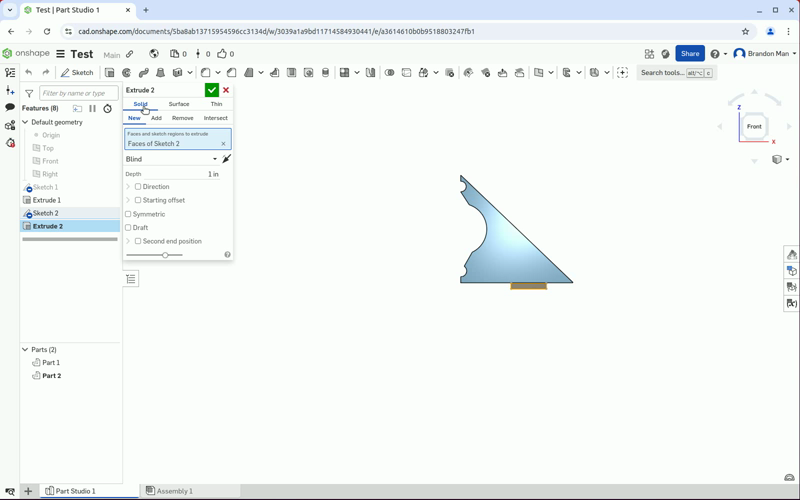
click(143, 106)
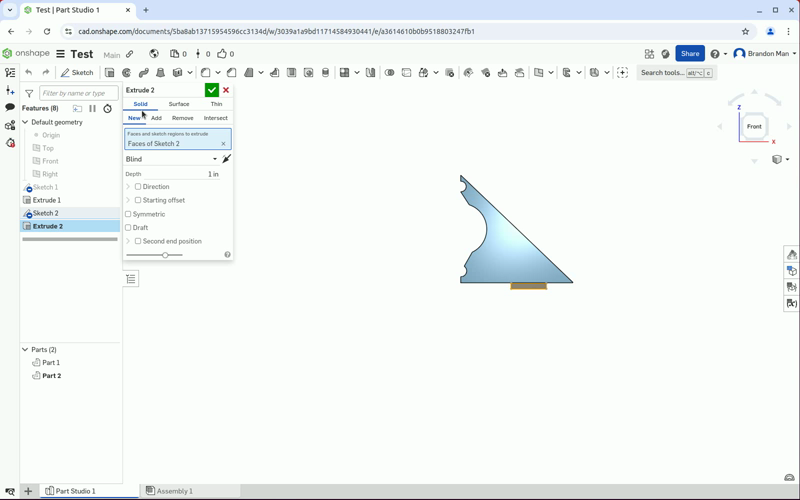
mouse_move(137, 120)
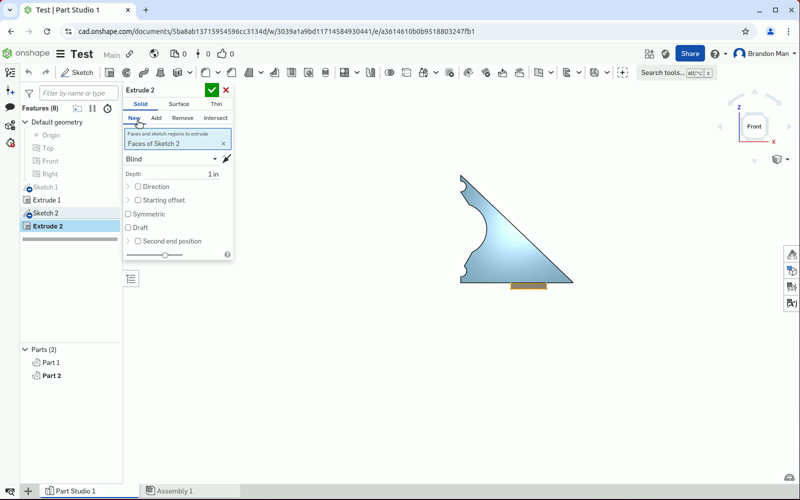
click(137, 120)
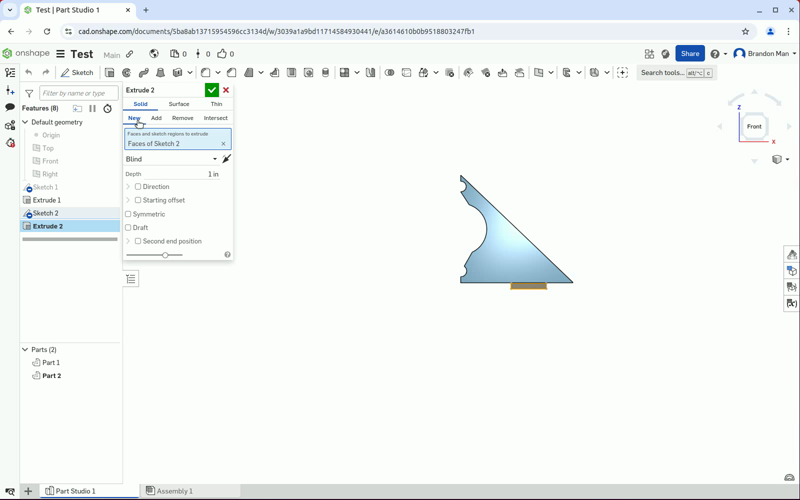
key(tab, 4)
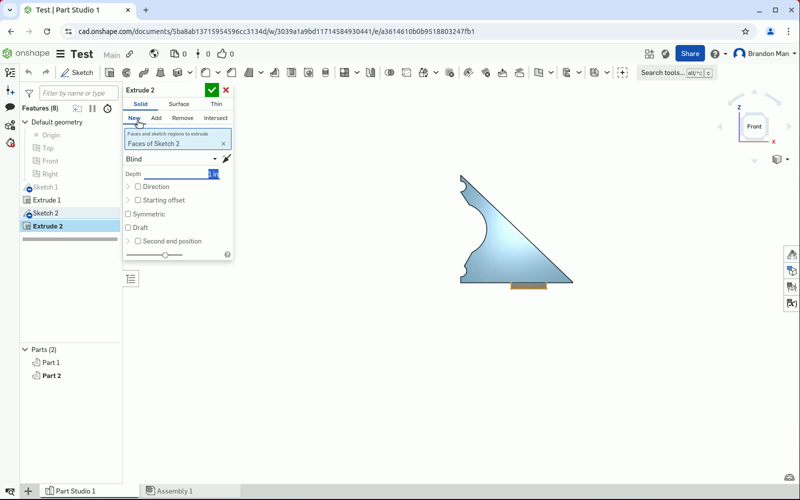
text(0.722)
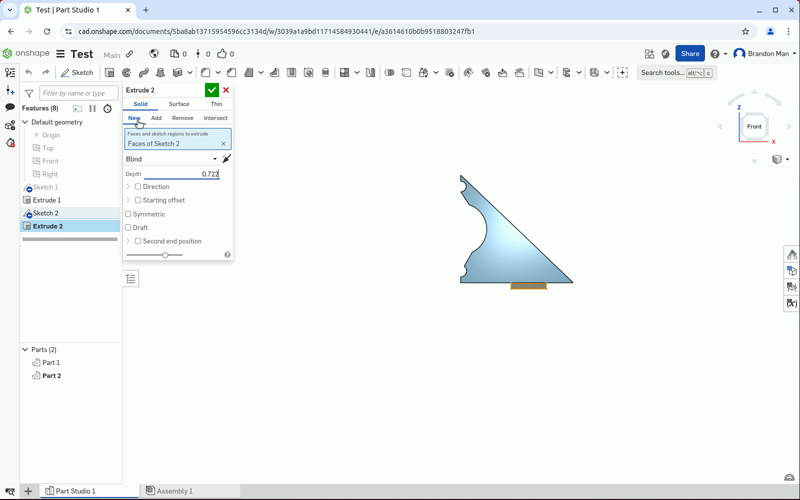
key(enter)
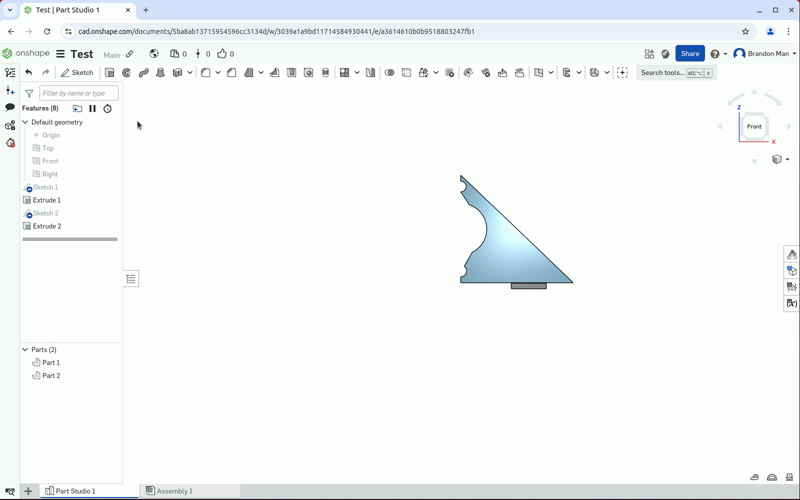
key(shift+h)
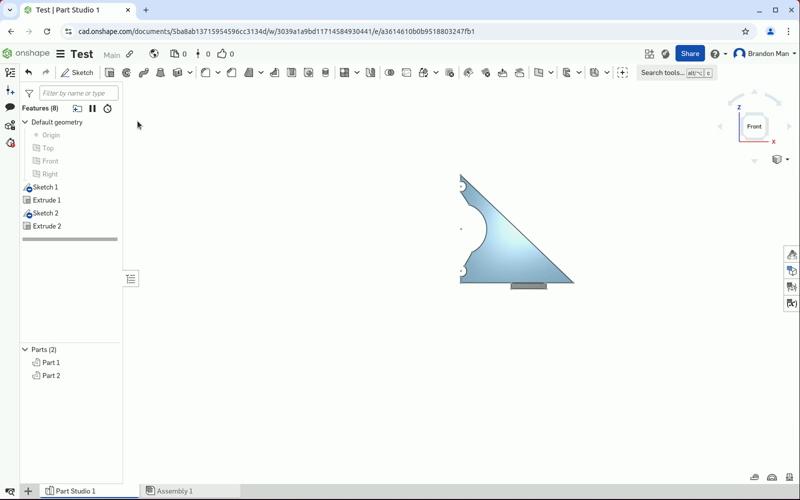
key(shift+h)
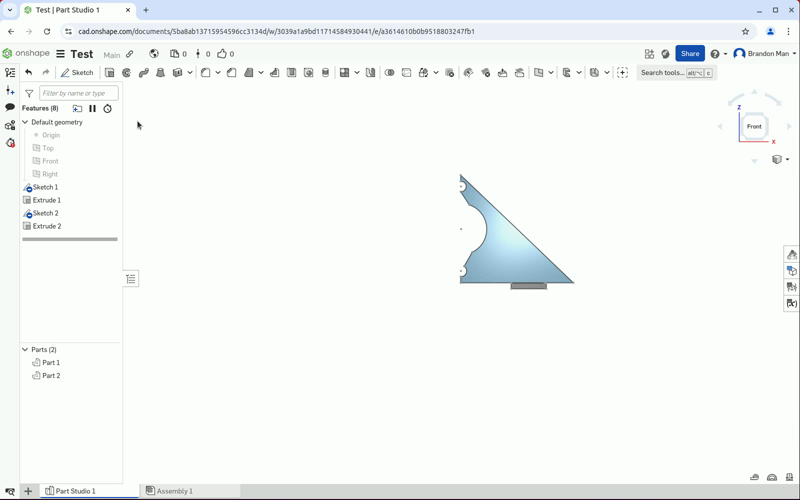
key(shift+7)
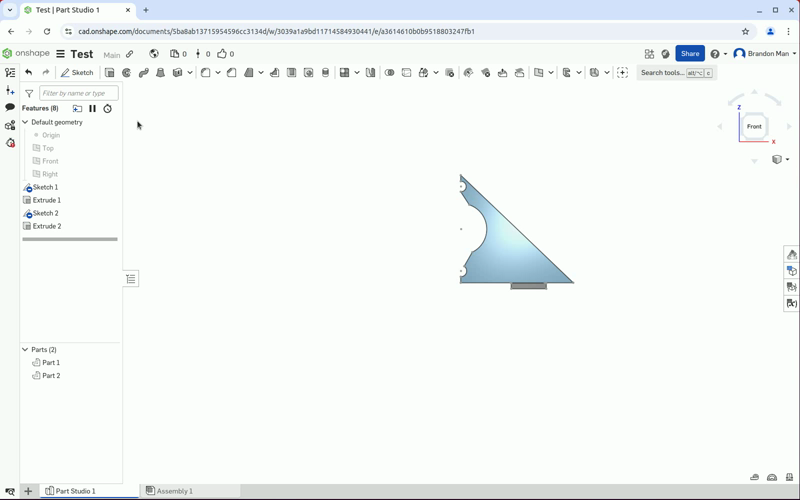
key(left, 2)
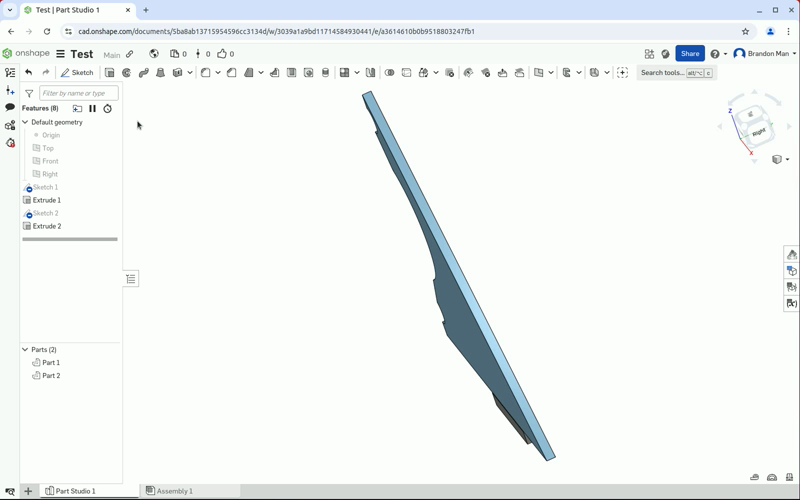
key(down, 2)
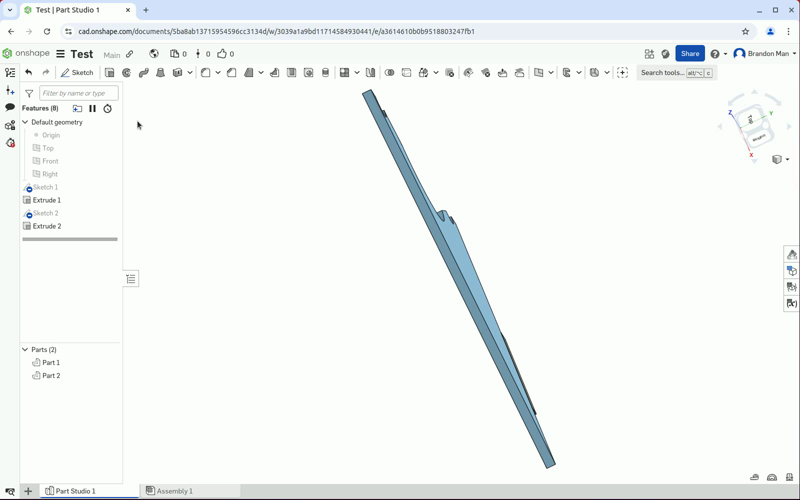
key(up, 2)
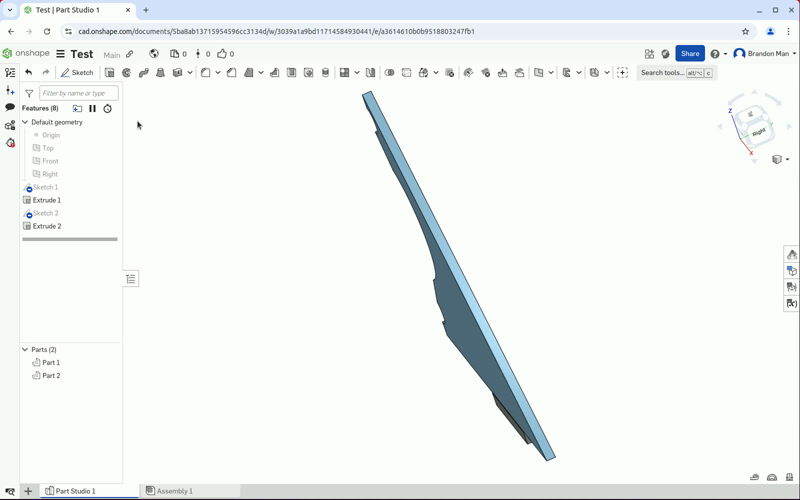
key(right, 2)
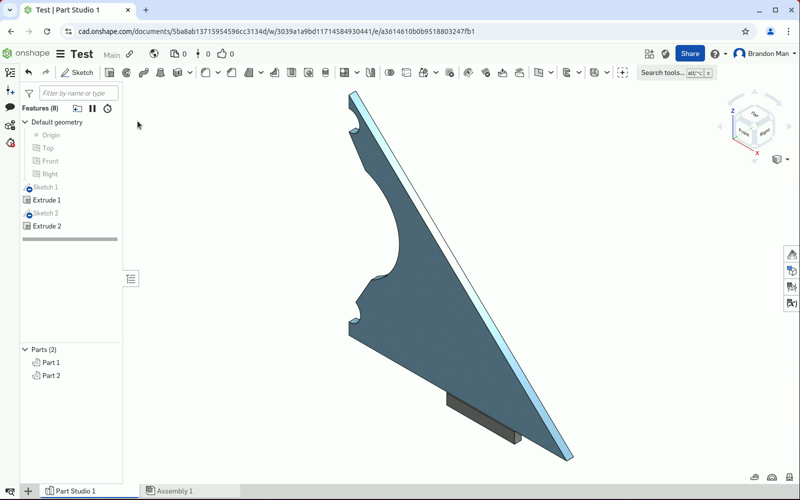
mouse_move(73, 189)
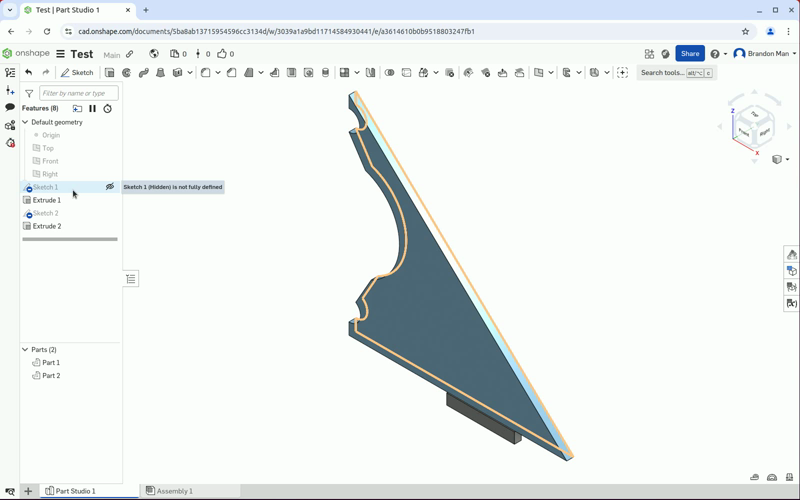
click(73, 189)